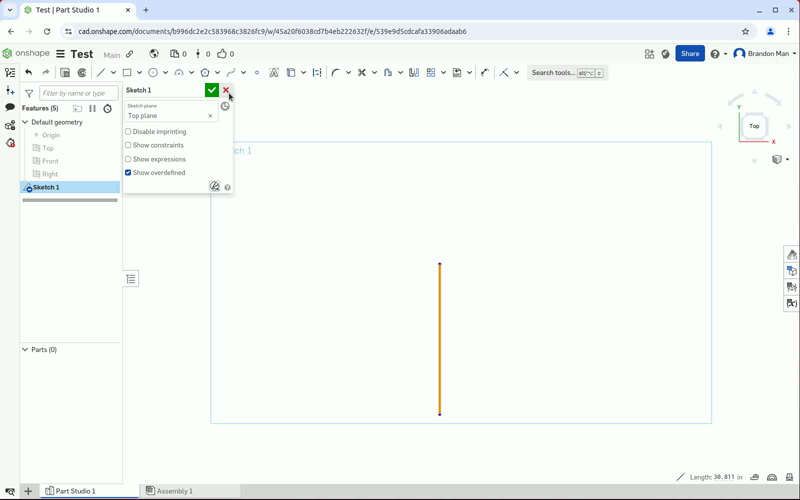
key(shift+h)
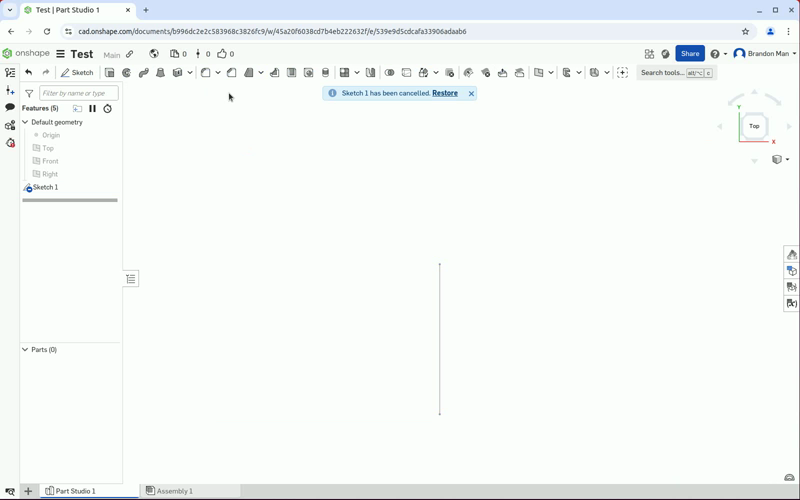
key(shift+s)
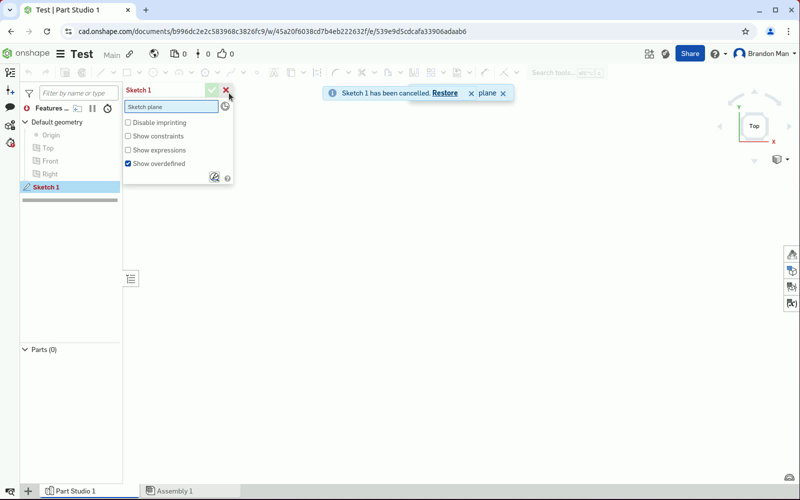
mouse_move(73, 150)
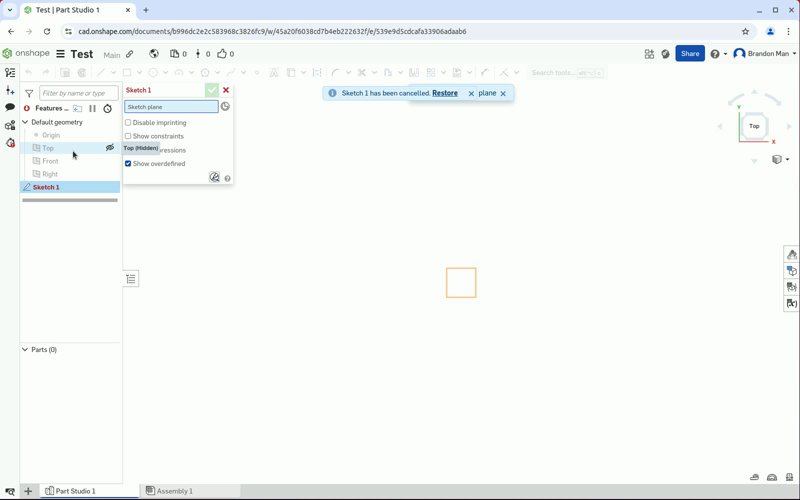
click(73, 150)
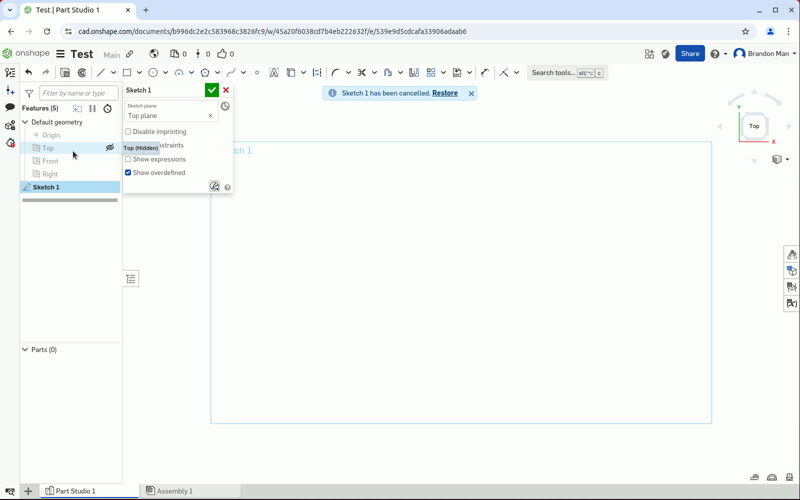
mouse_move(73, 352)
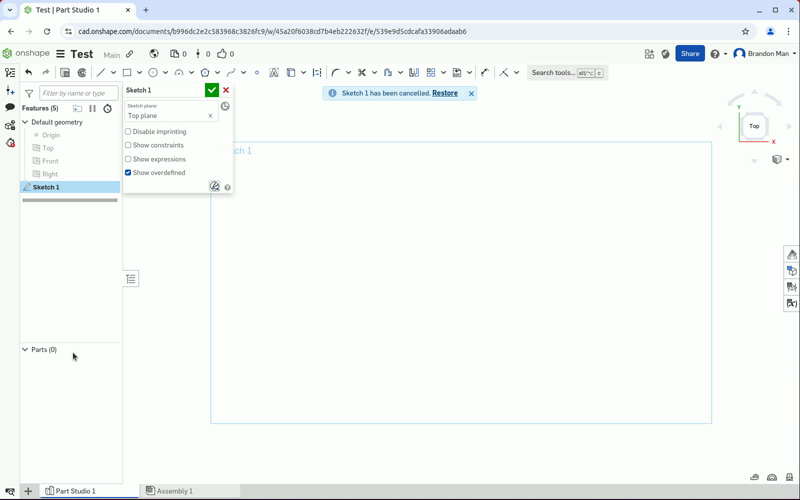
key(y)
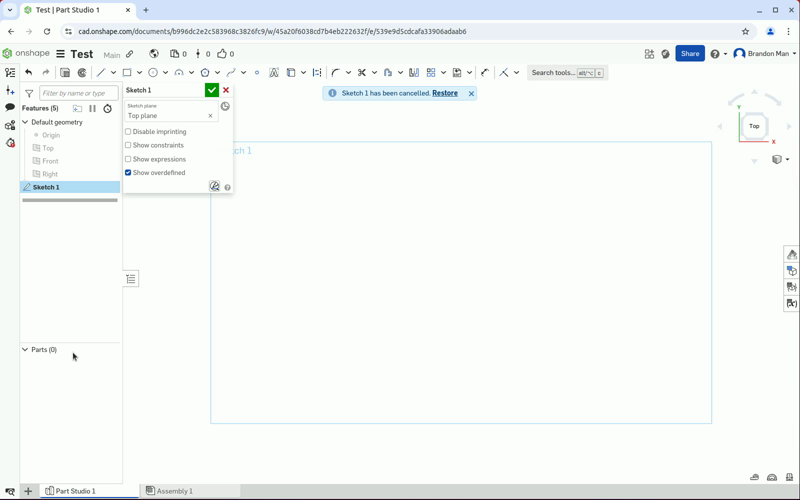
key(l)
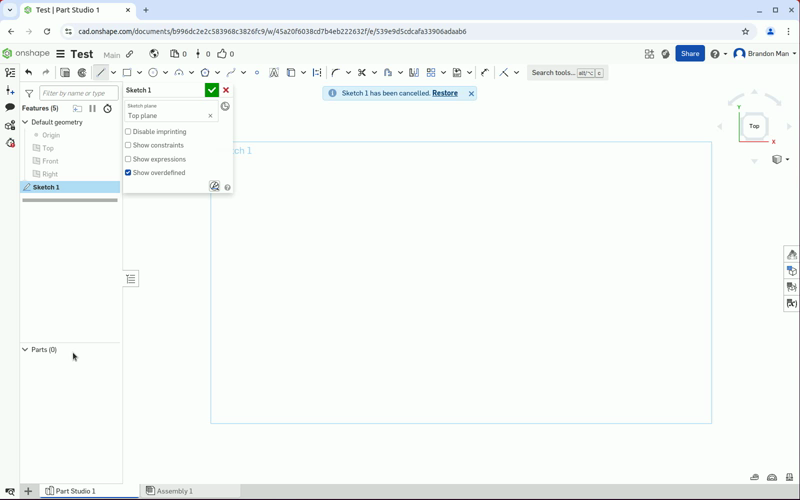
key_down(shift)
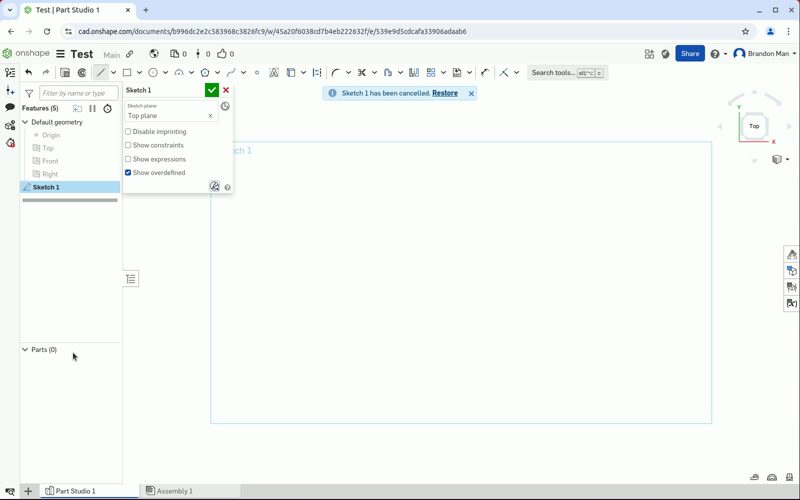
mouse_move(459, 282)
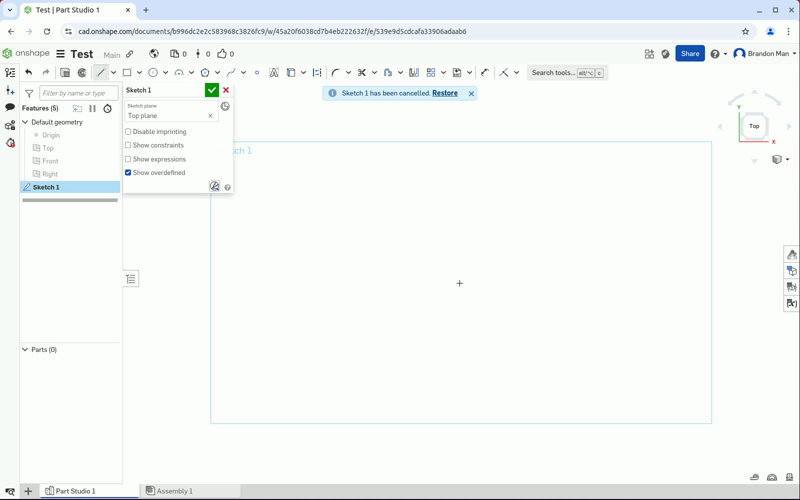
click(459, 282)
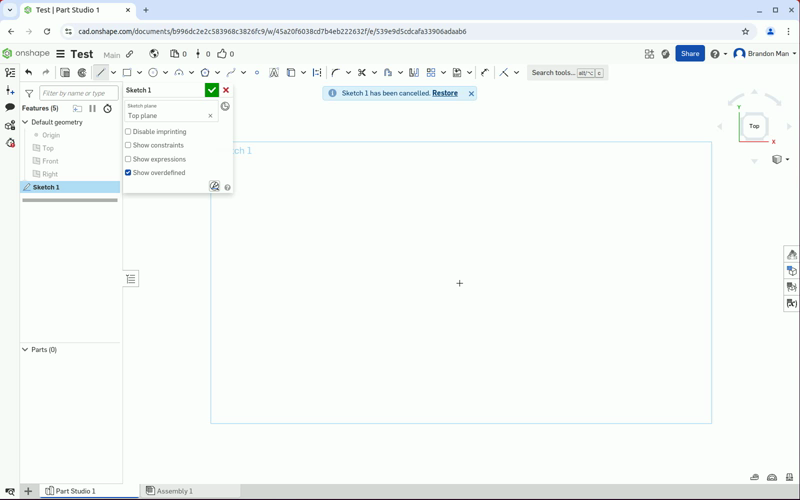
key_up(shift)
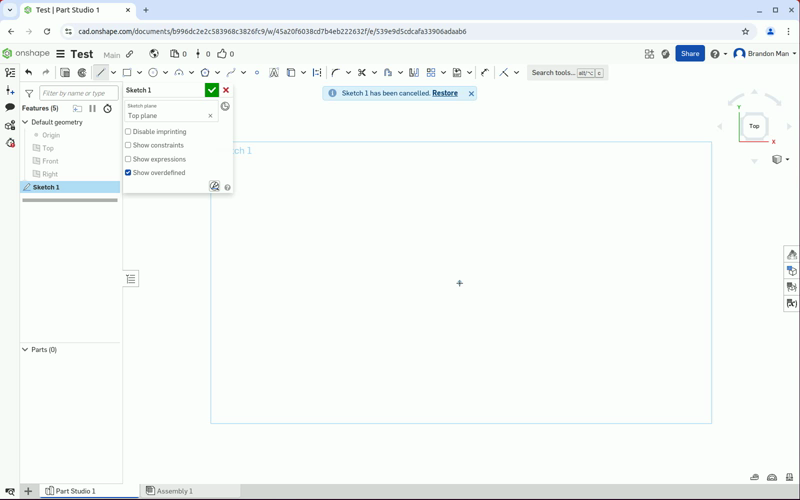
key_down(shift)
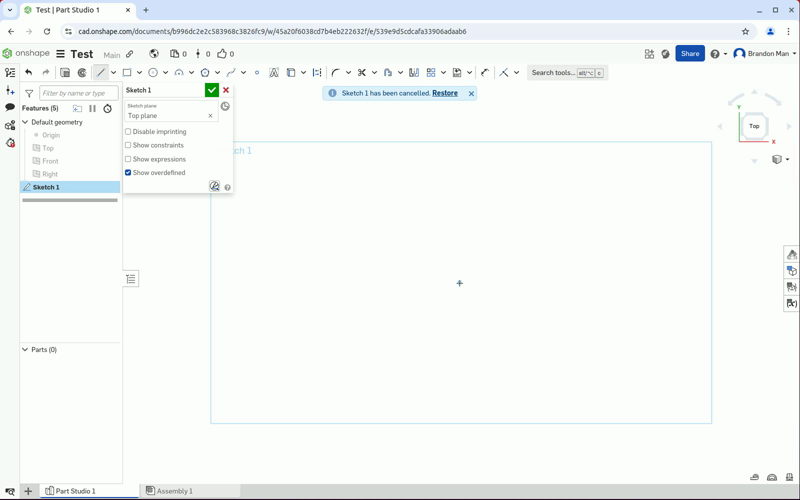
mouse_move(489, 282)
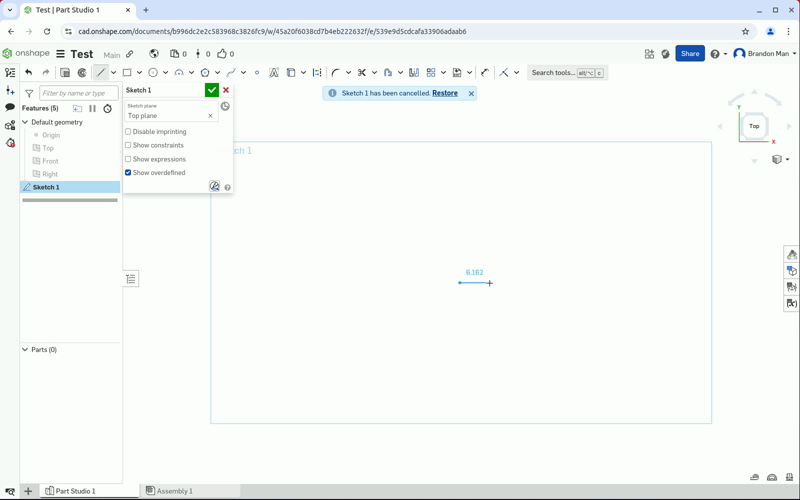
mouse_move(461, 282)
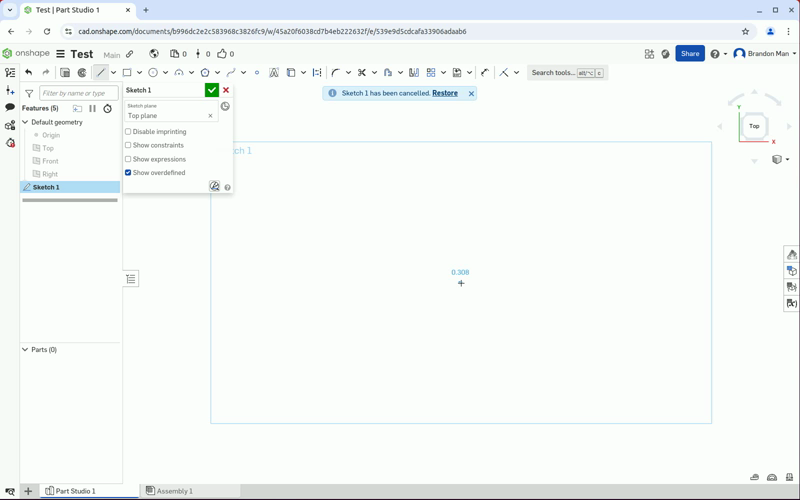
scroll(6)
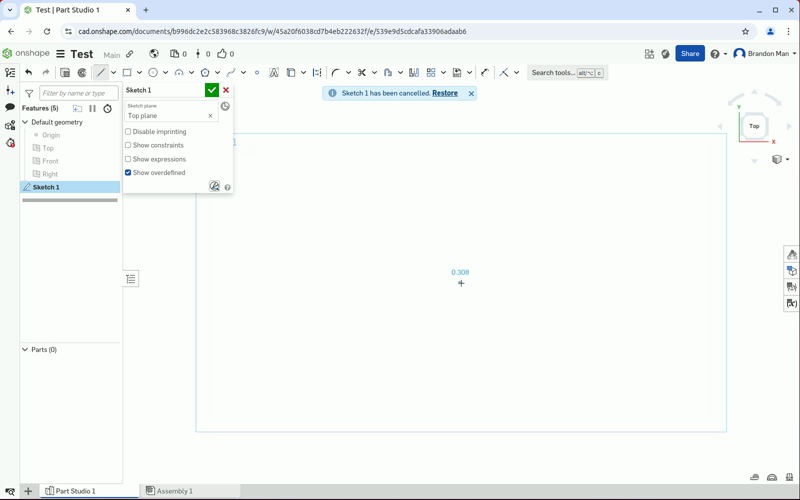
scroll(6)
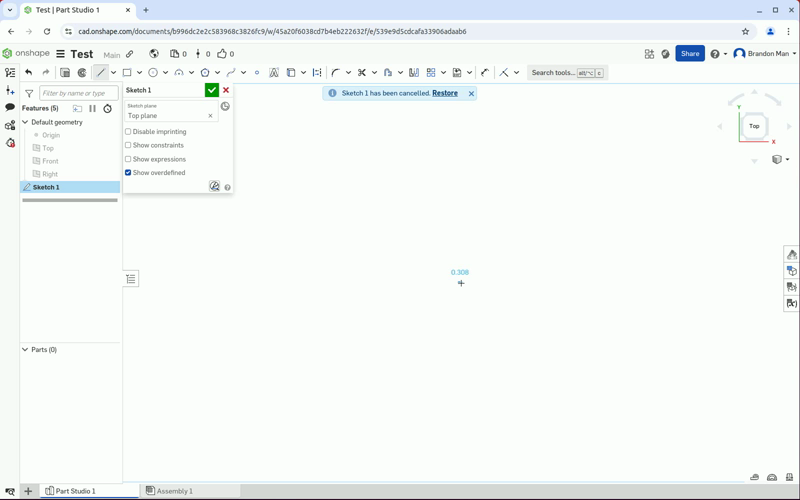
scroll(6)
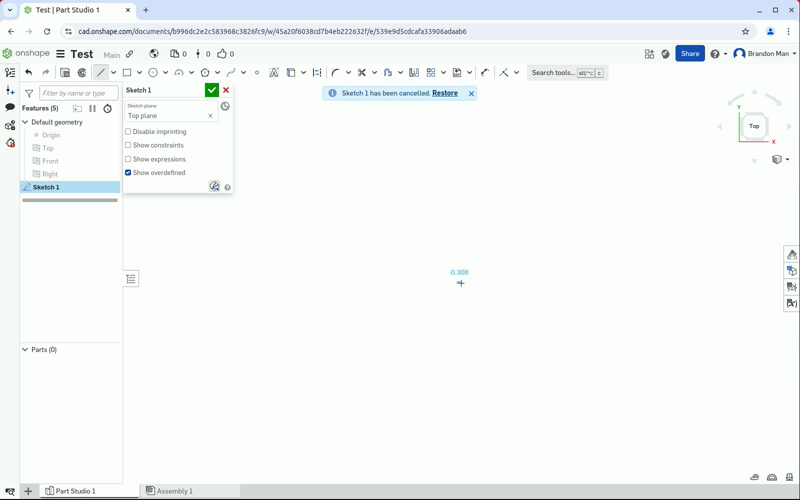
scroll(6)
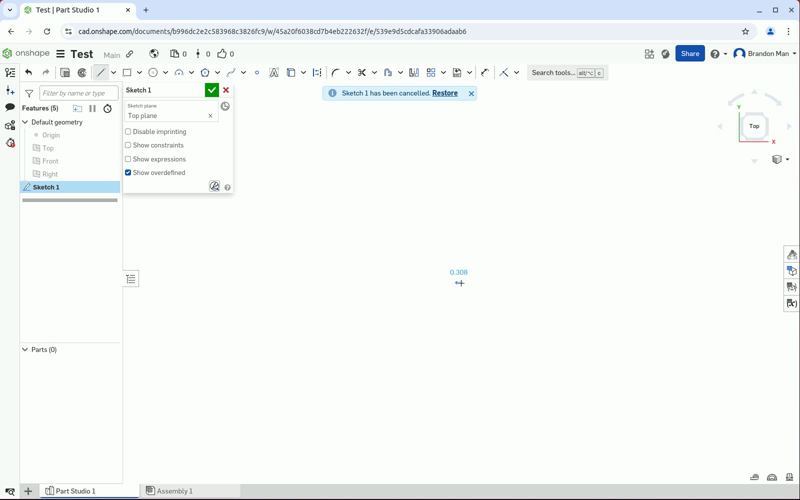
scroll(6)
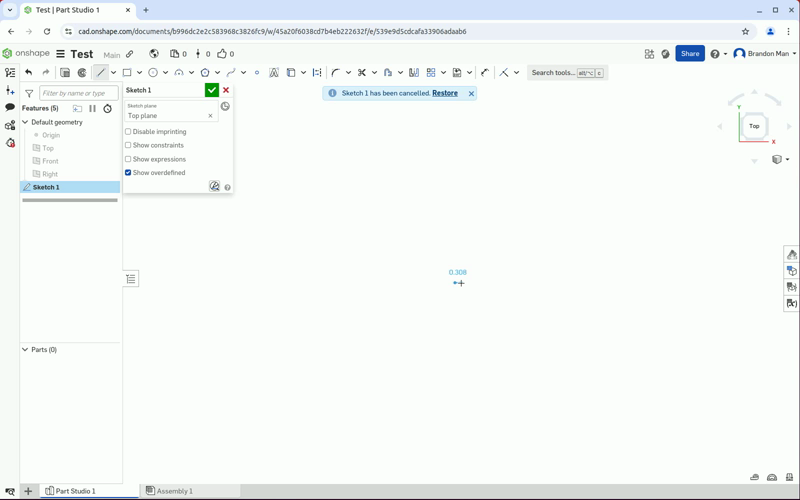
scroll(6)
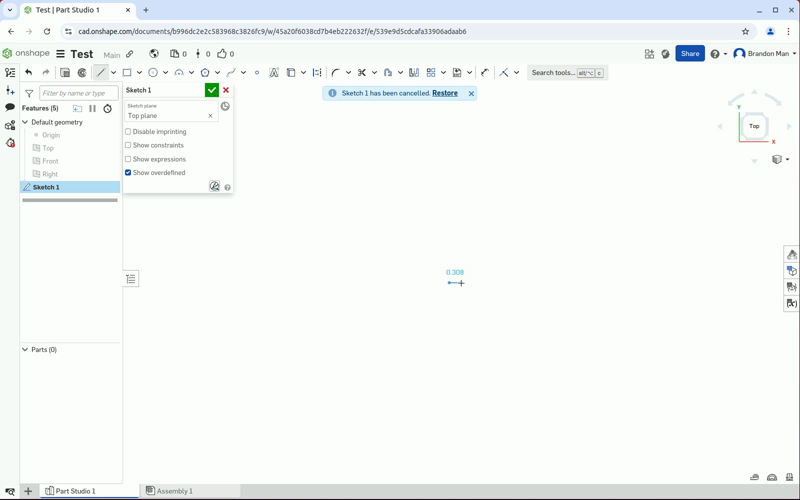
scroll(6)
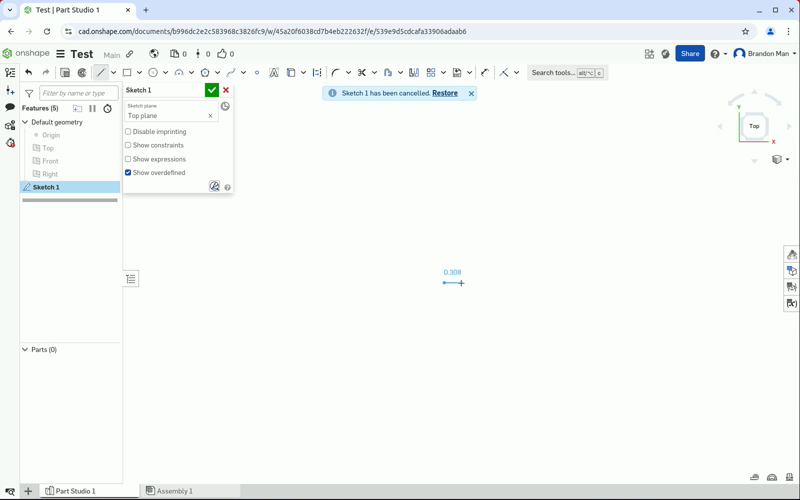
click(461, 282)
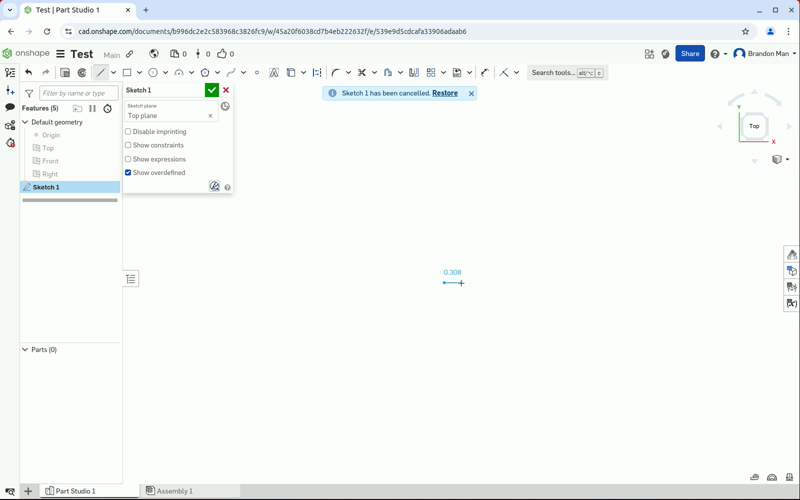
scroll(-6)
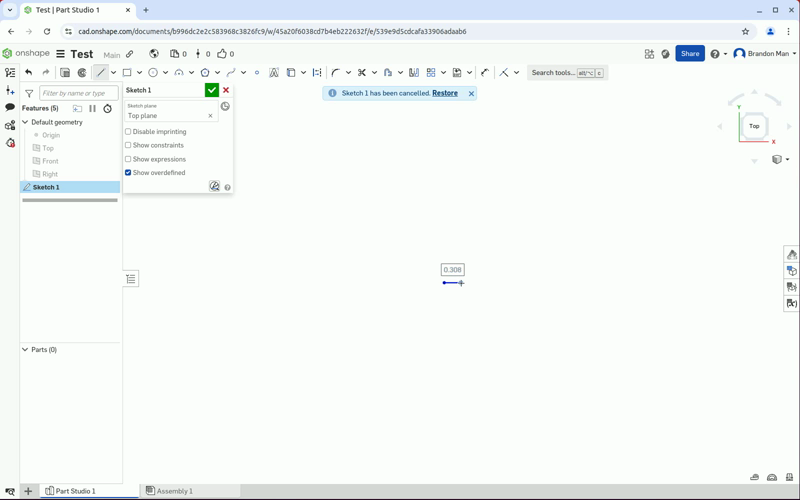
scroll(-6)
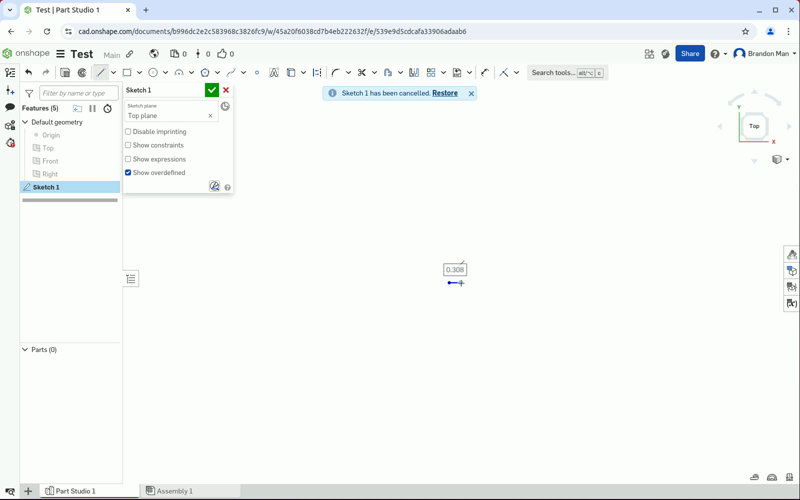
scroll(-6)
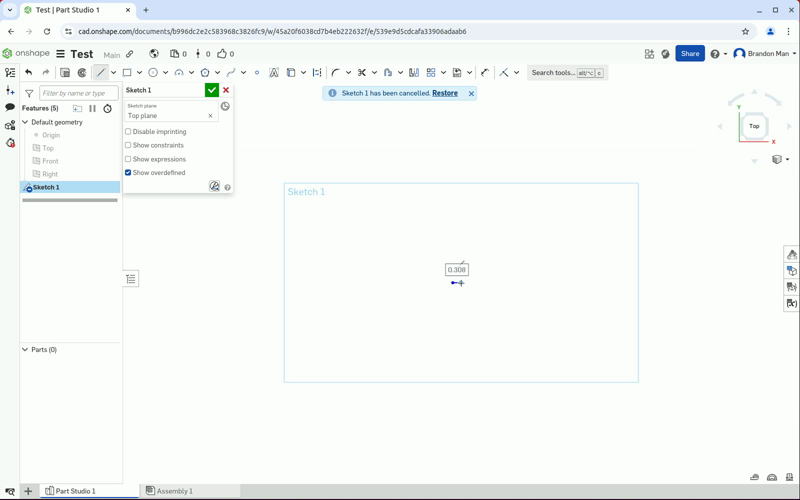
scroll(-6)
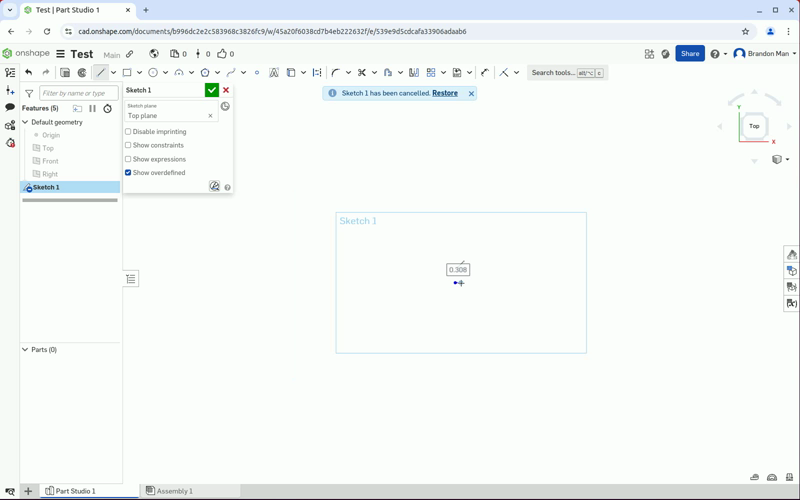
scroll(-6)
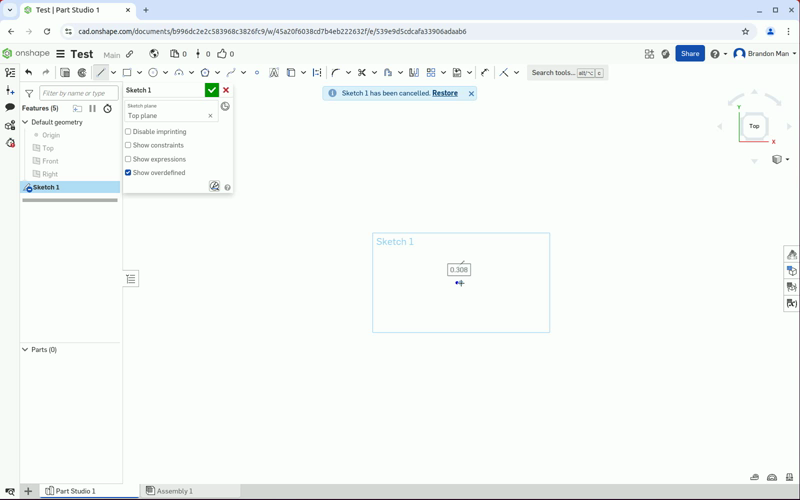
scroll(-6)
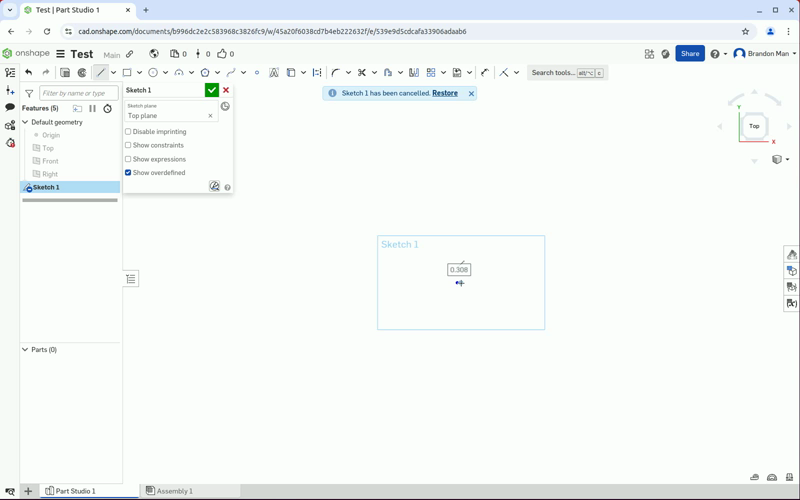
scroll(-6)
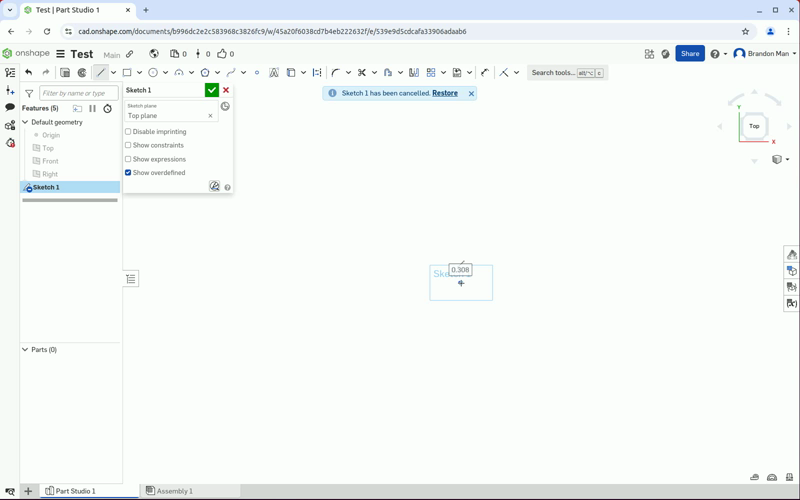
key_up(shift)
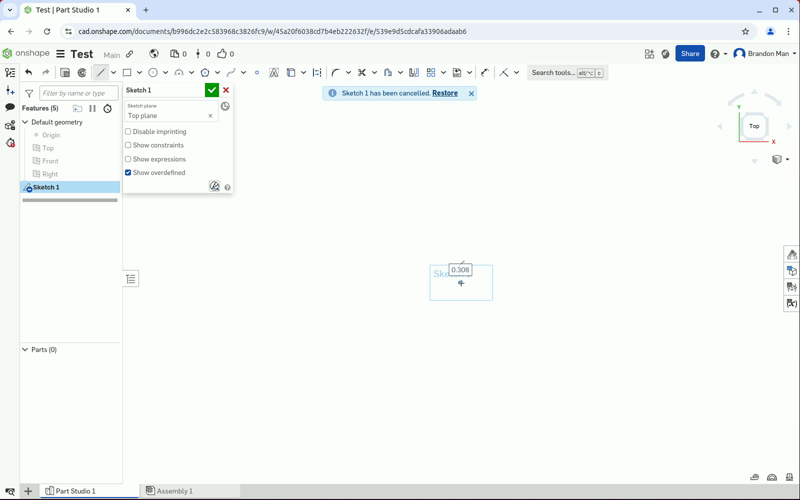
key_down(shift)
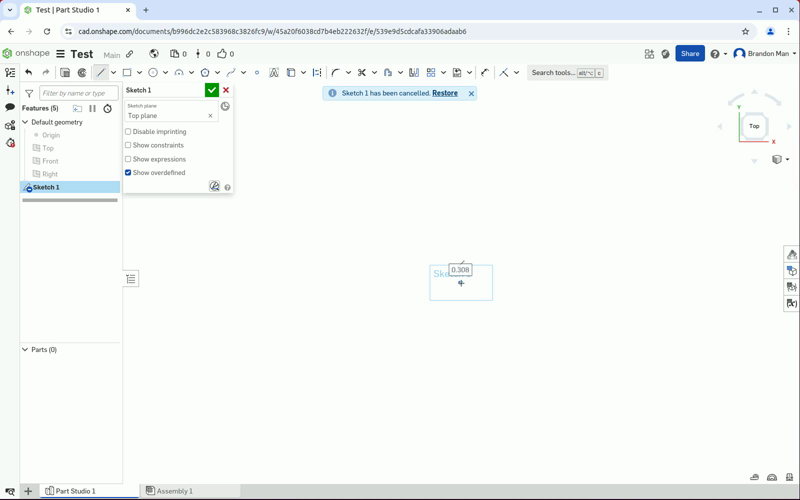
mouse_move(491, 282)
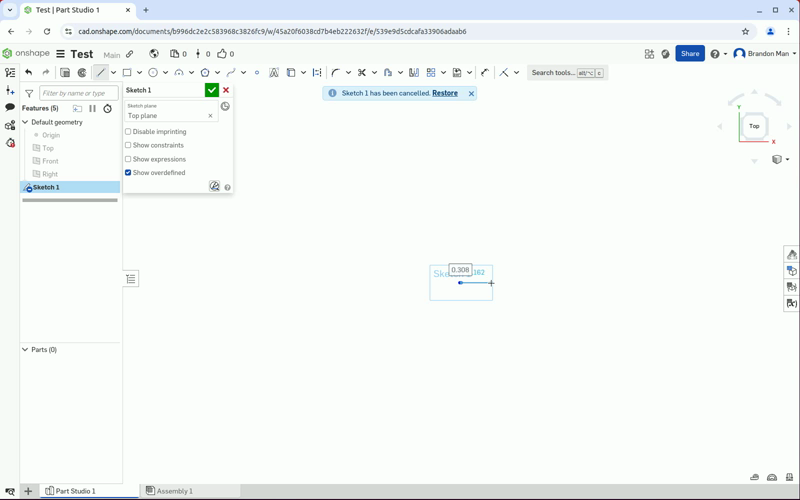
mouse_move(461, 253)
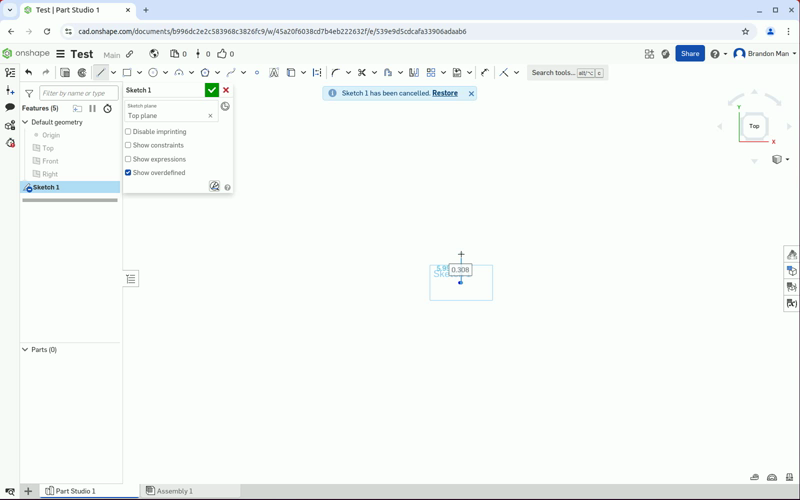
click(461, 253)
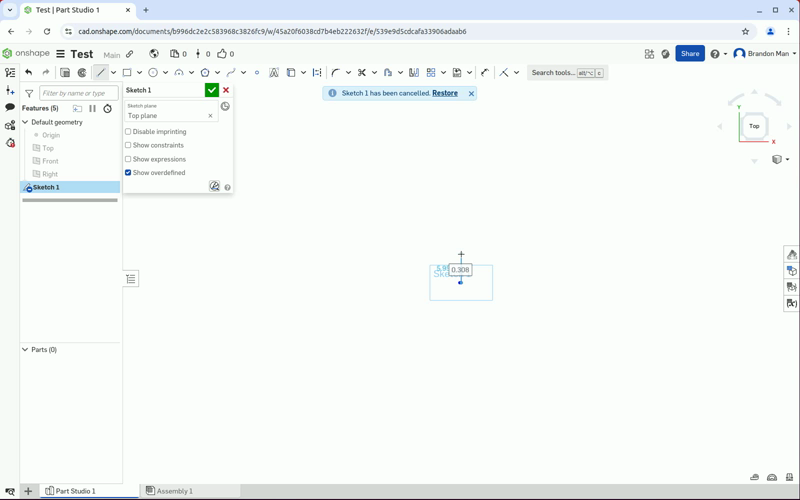
key_up(shift)
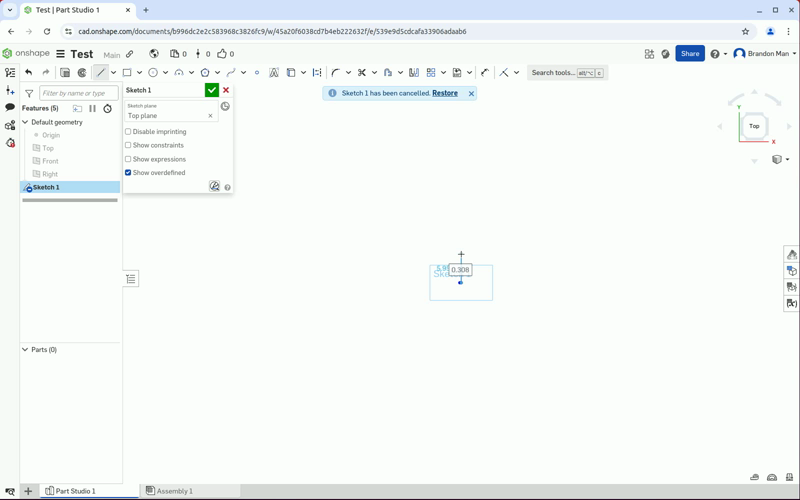
key_down(shift)
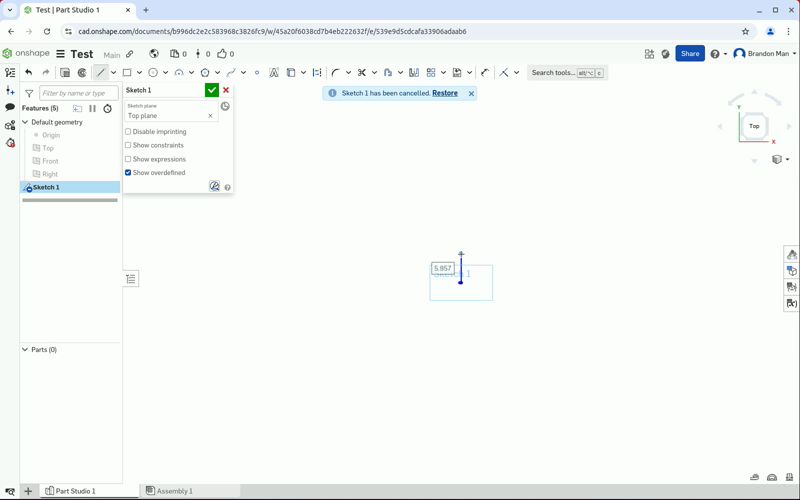
mouse_move(491, 253)
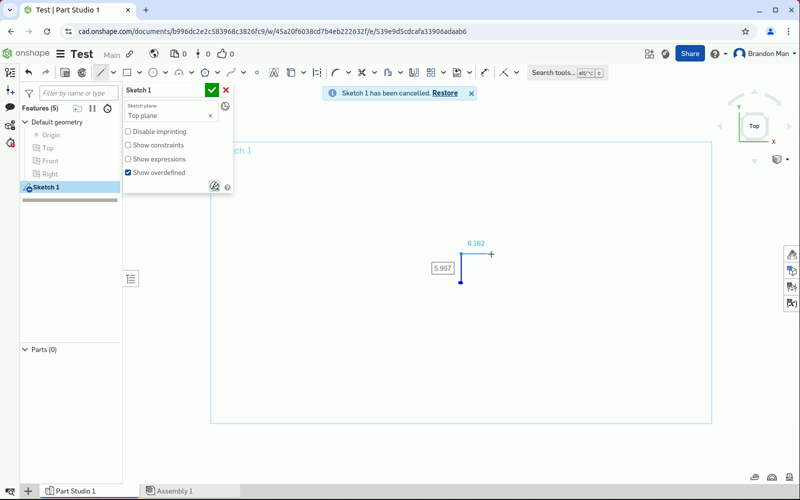
mouse_move(459, 253)
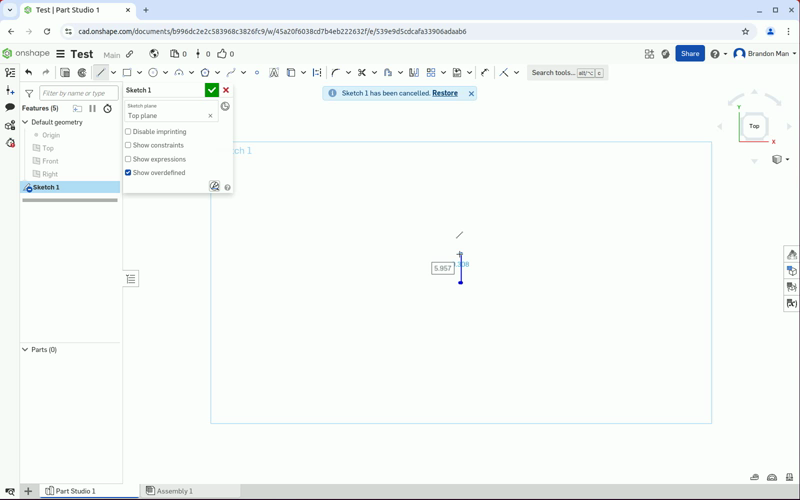
scroll(6)
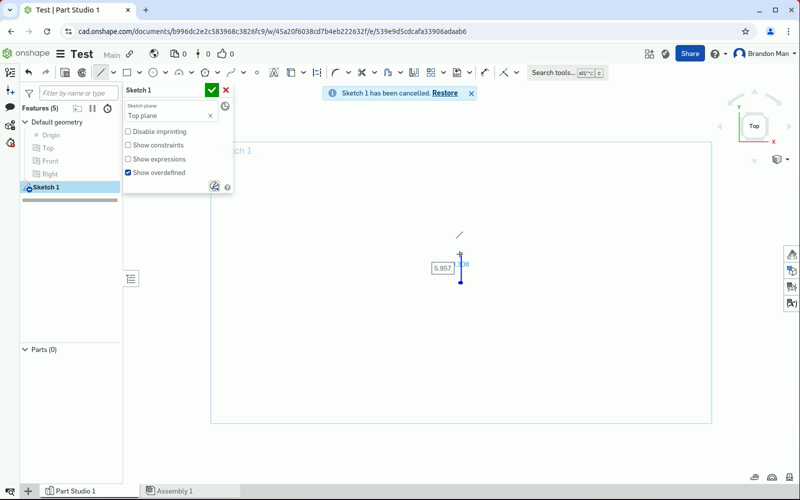
scroll(6)
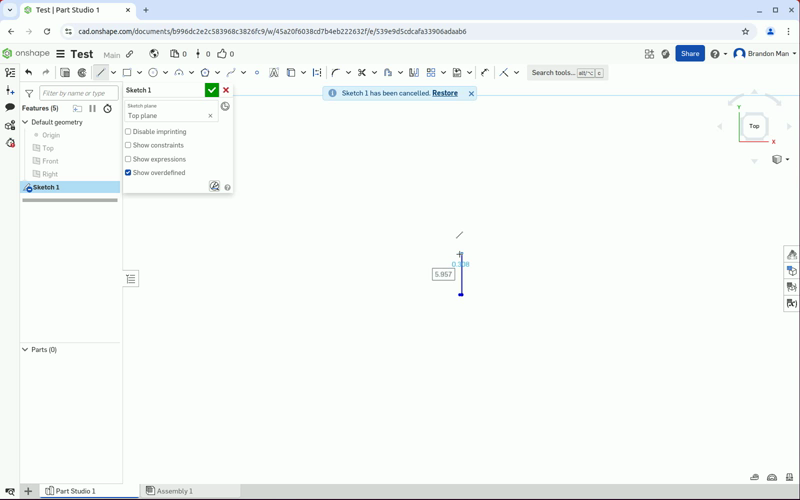
scroll(6)
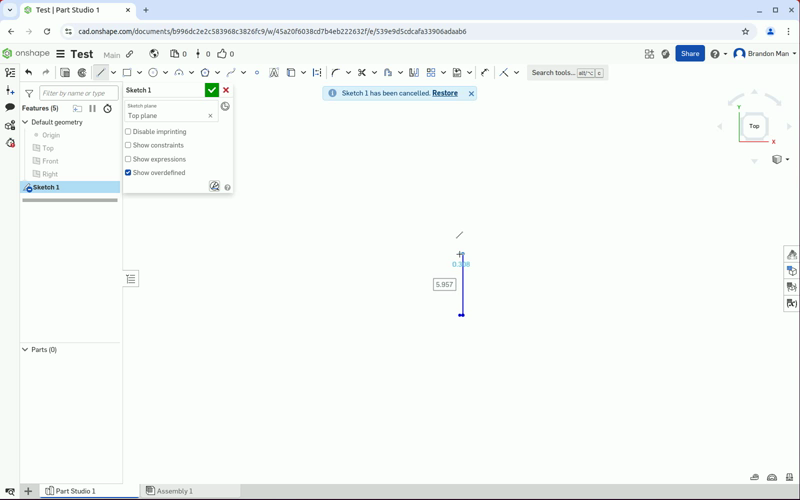
scroll(6)
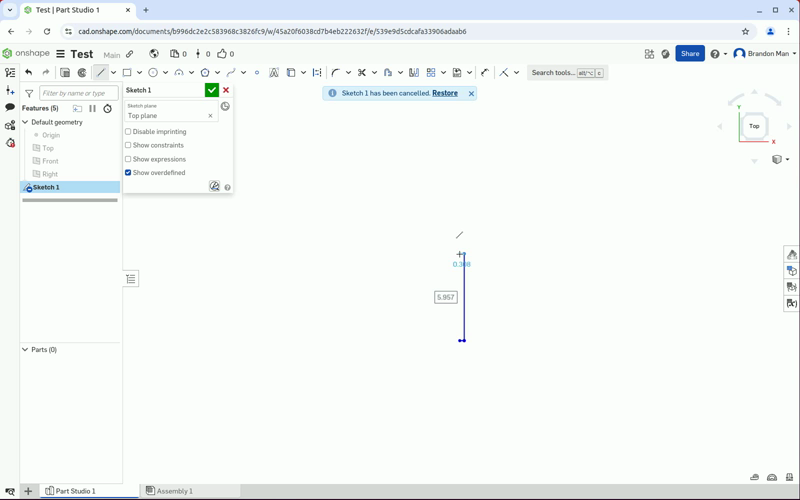
scroll(6)
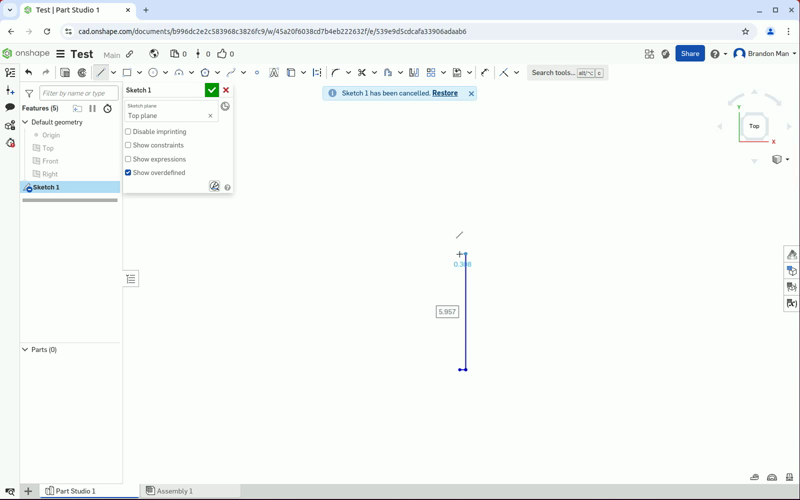
scroll(6)
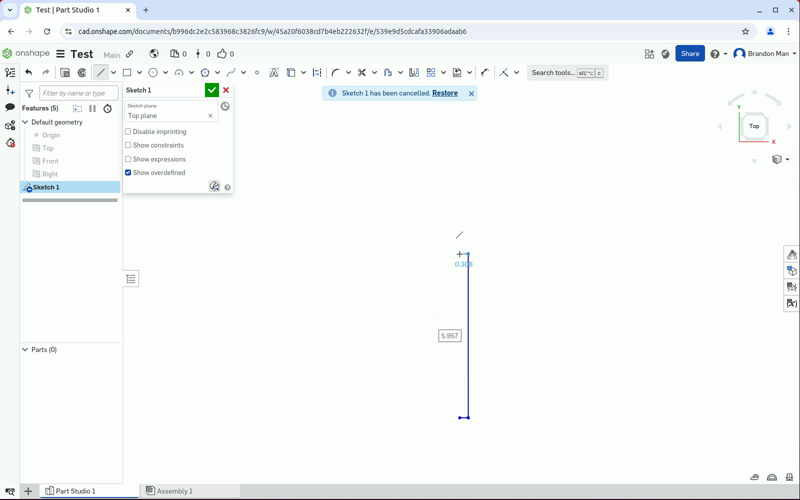
scroll(6)
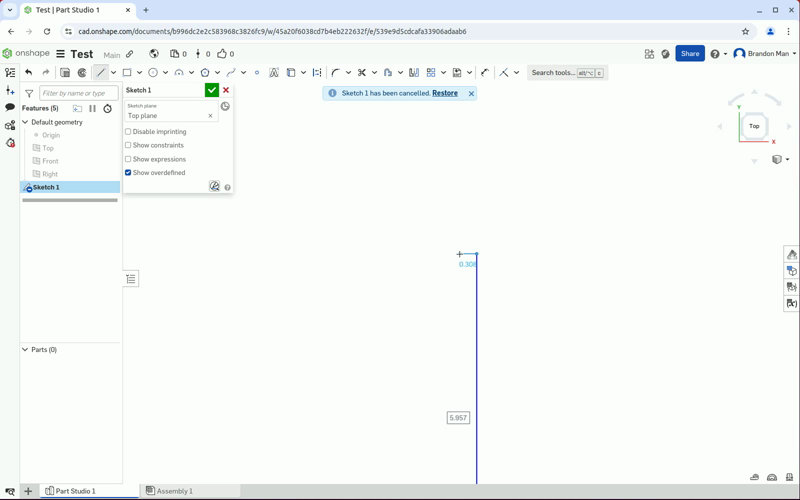
click(459, 253)
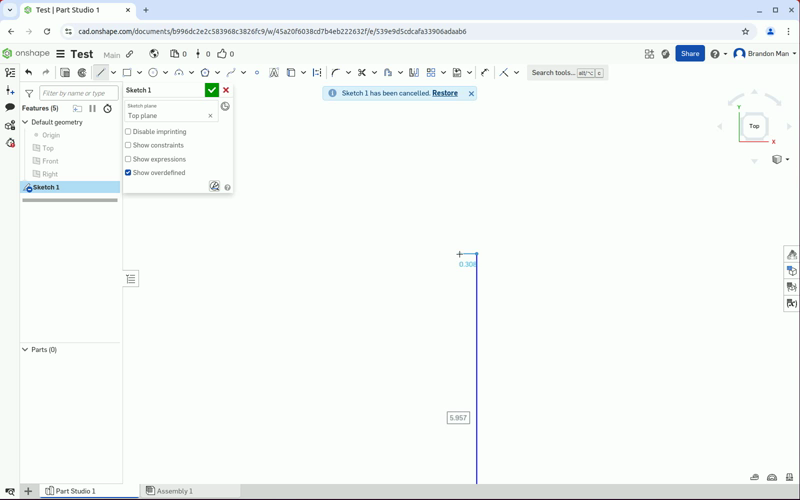
scroll(-6)
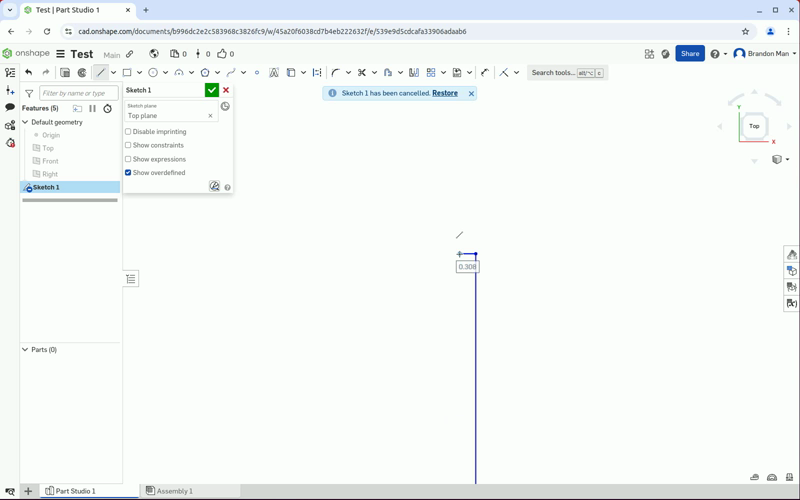
scroll(-6)
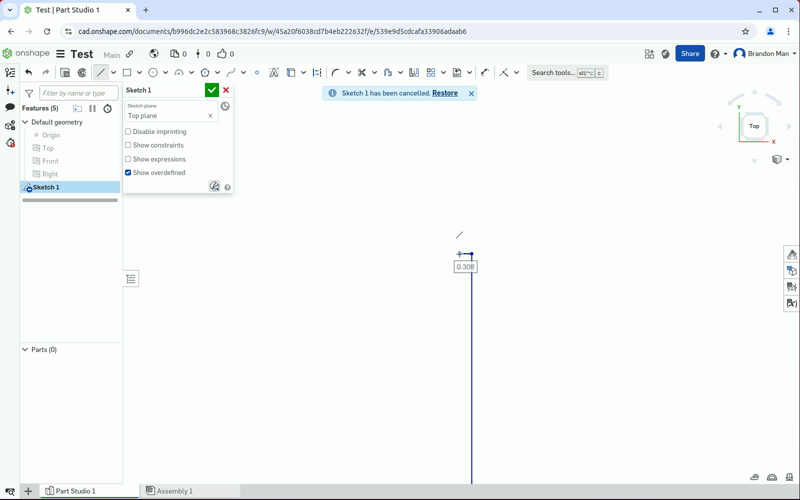
scroll(-6)
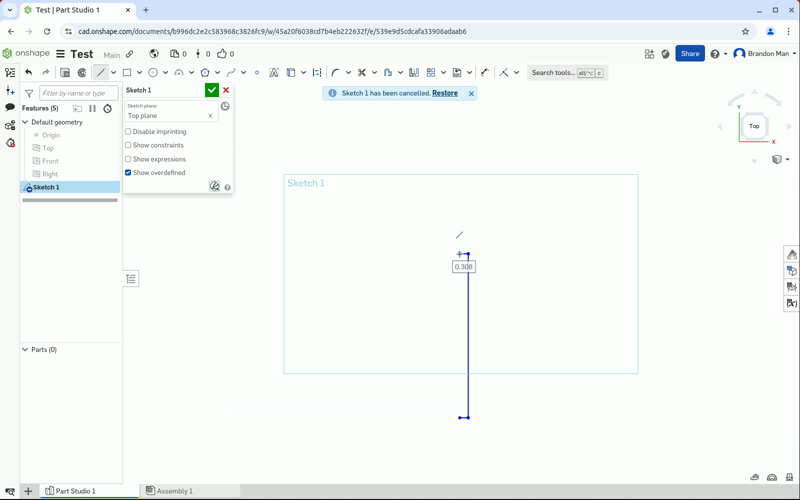
scroll(-6)
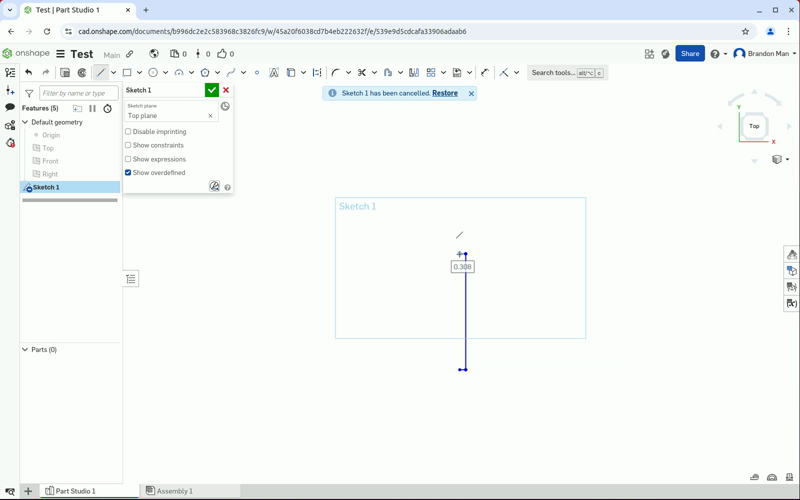
scroll(-6)
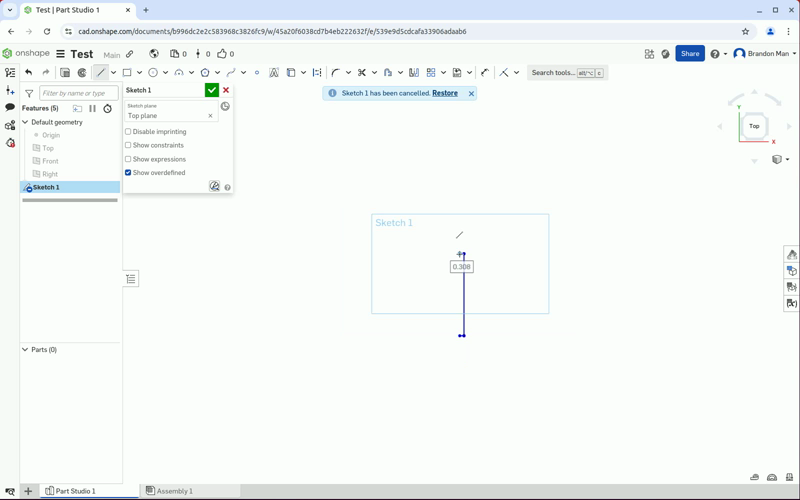
scroll(-6)
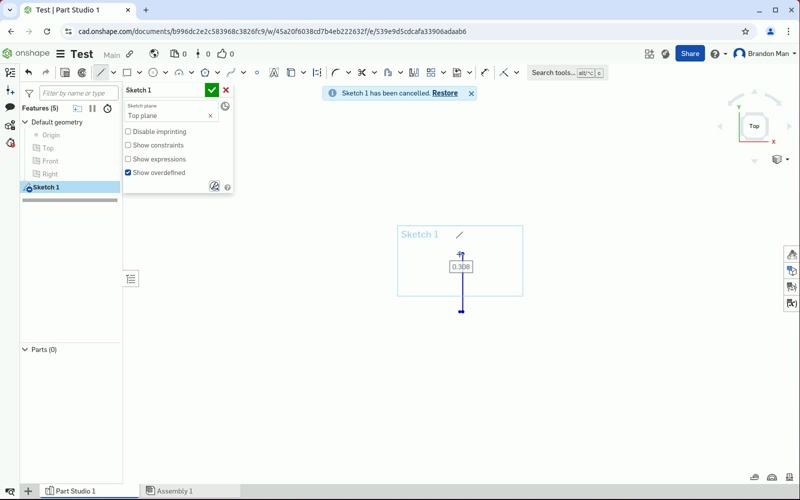
scroll(-6)
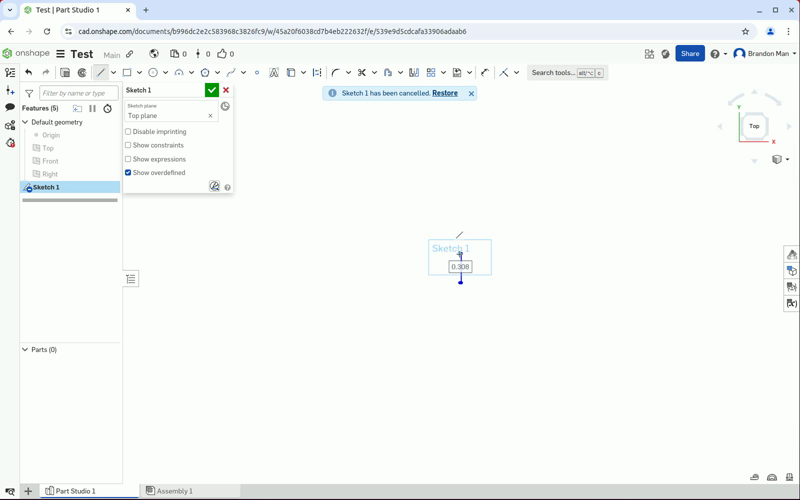
key_up(shift)
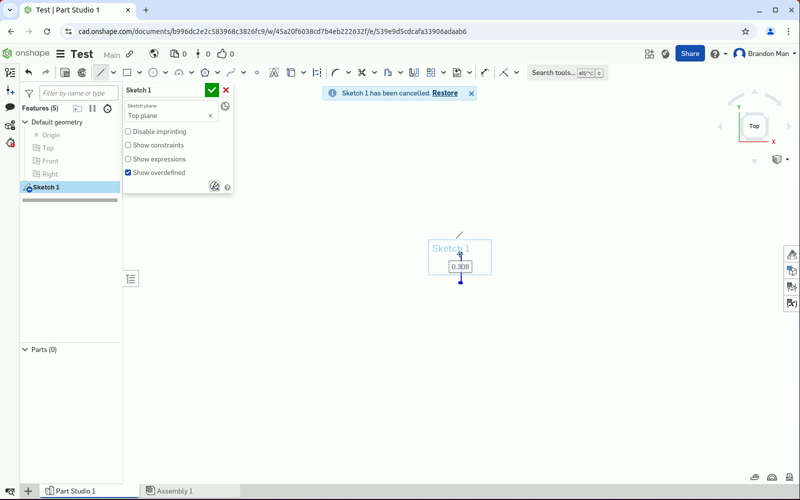
key_down(shift)
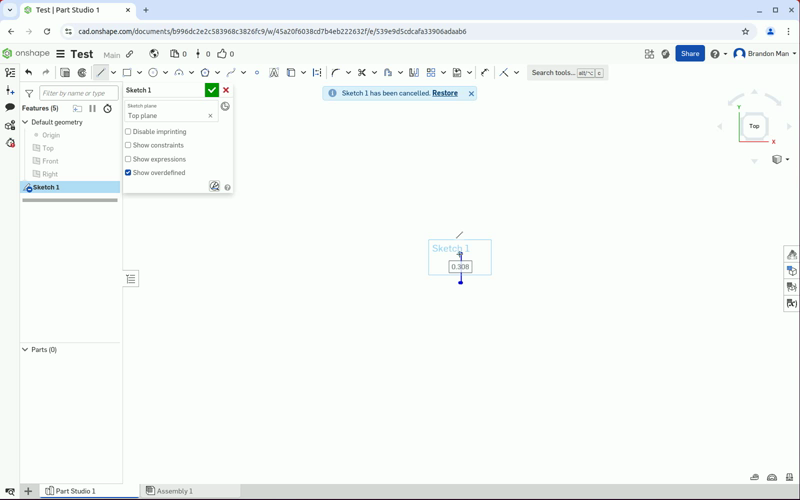
mouse_move(489, 253)
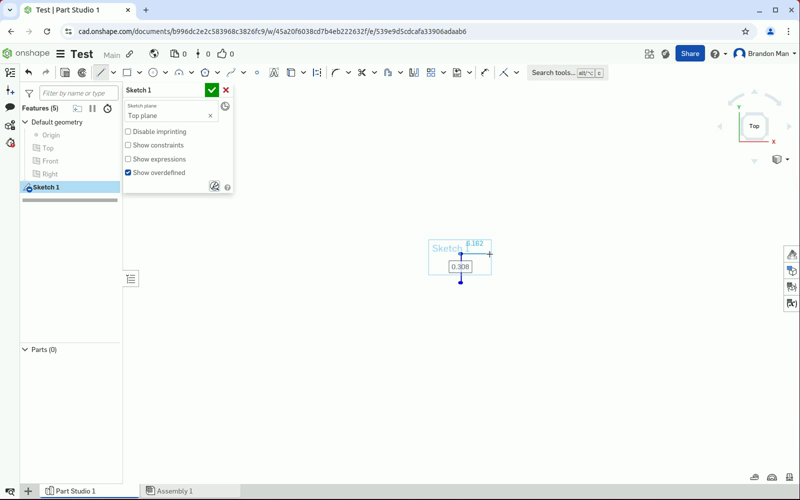
mouse_move(459, 255)
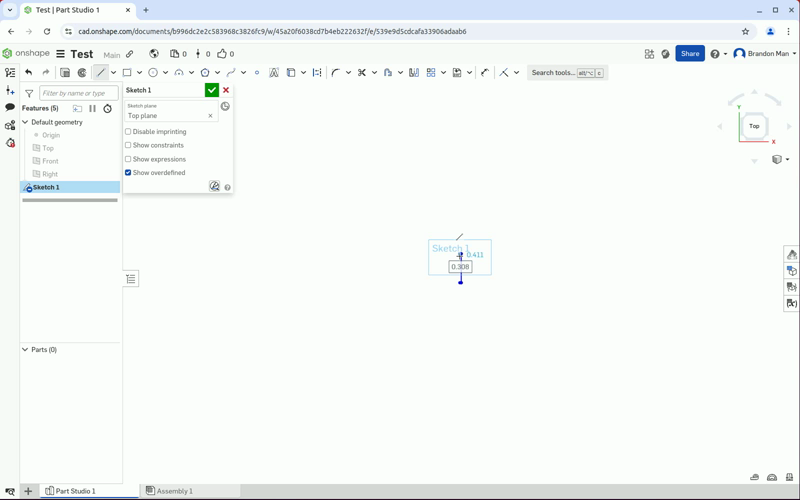
scroll(6)
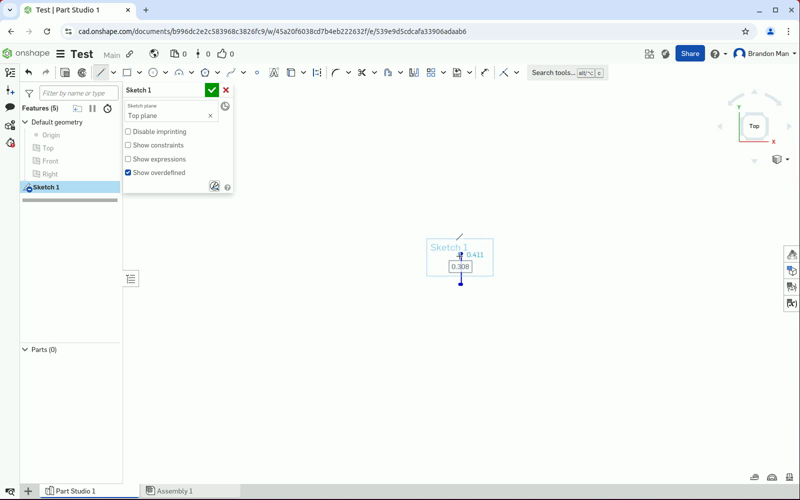
scroll(6)
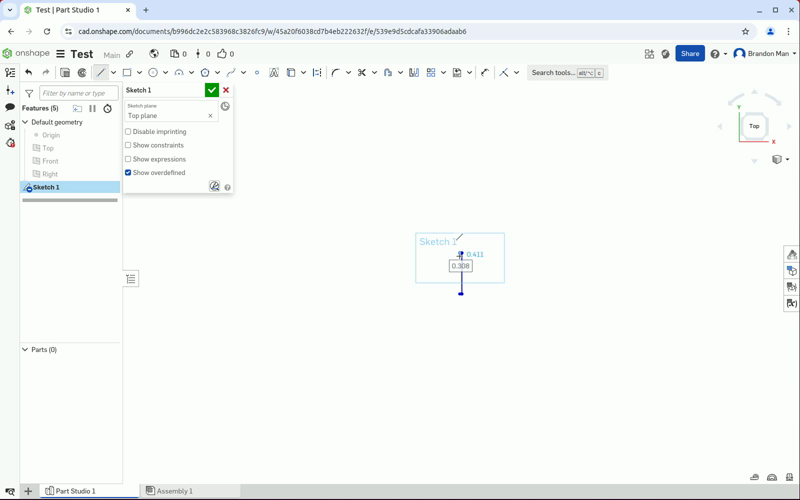
scroll(6)
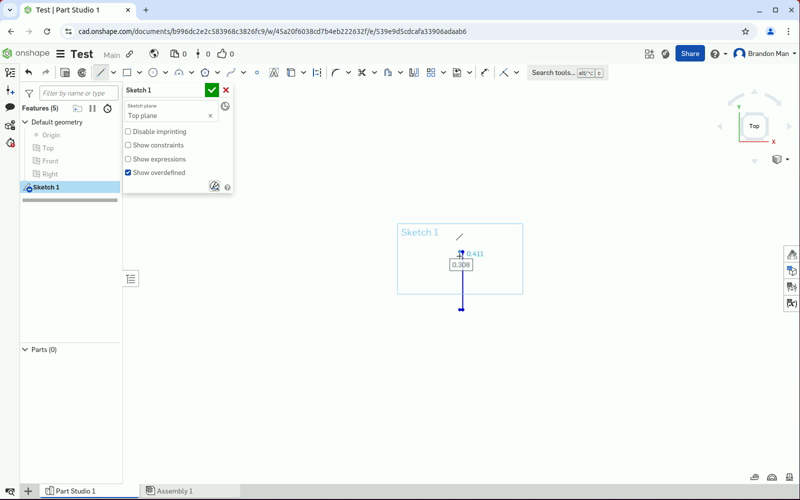
scroll(6)
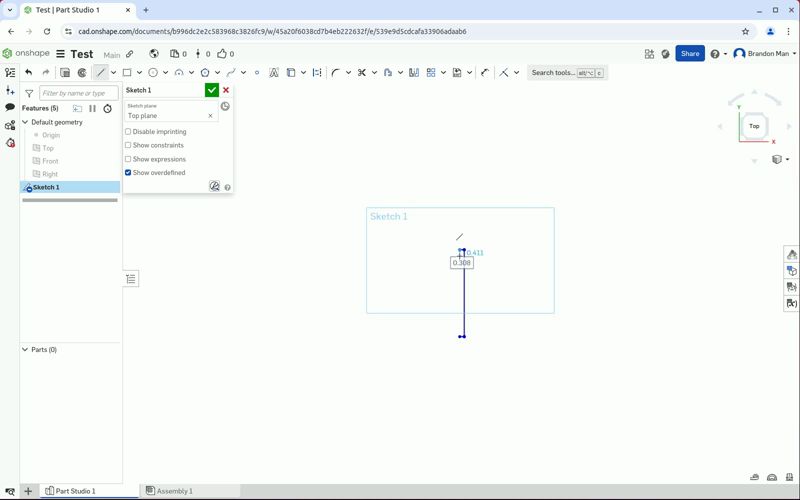
scroll(6)
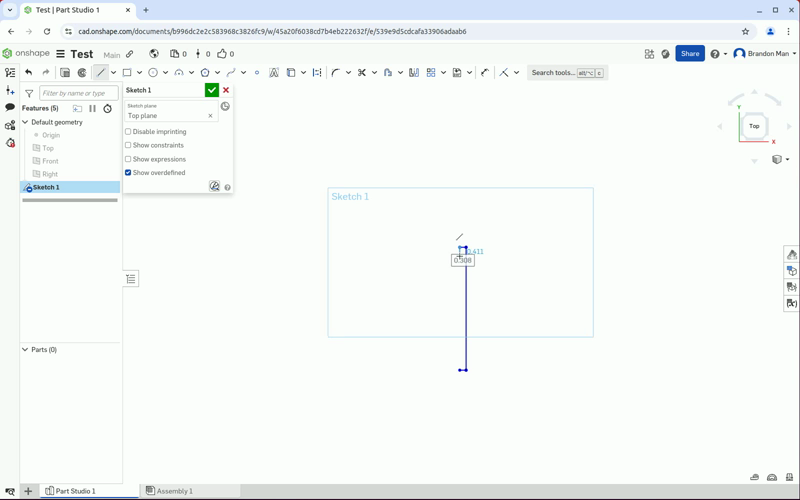
scroll(6)
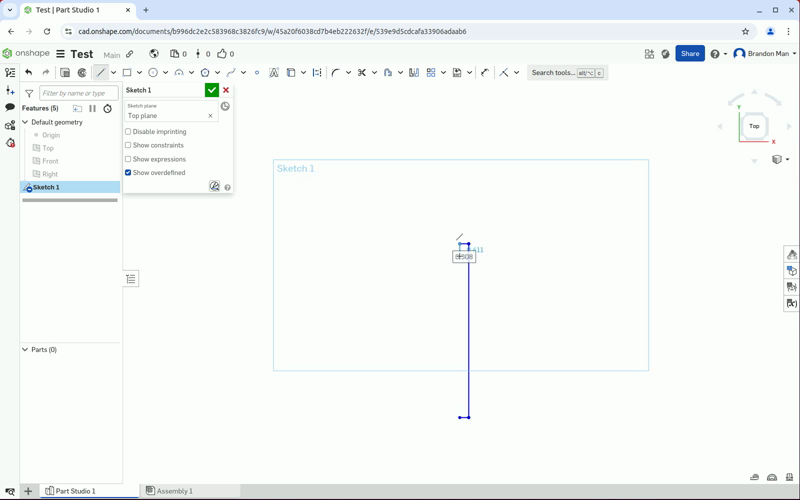
scroll(6)
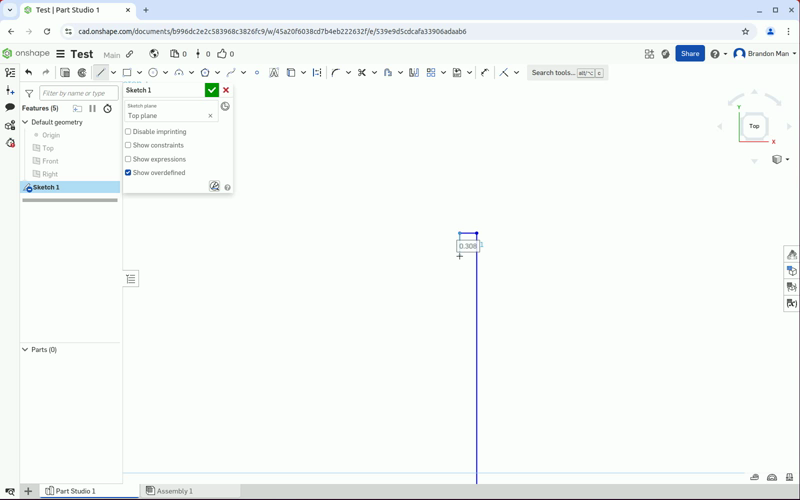
click(459, 255)
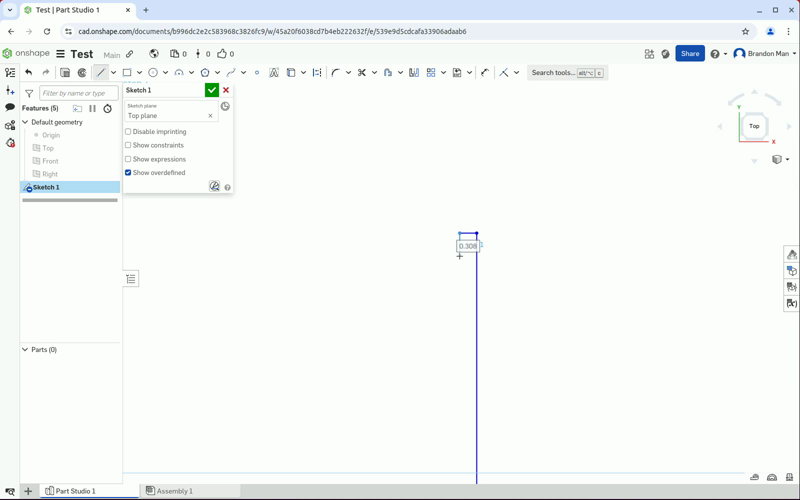
scroll(-6)
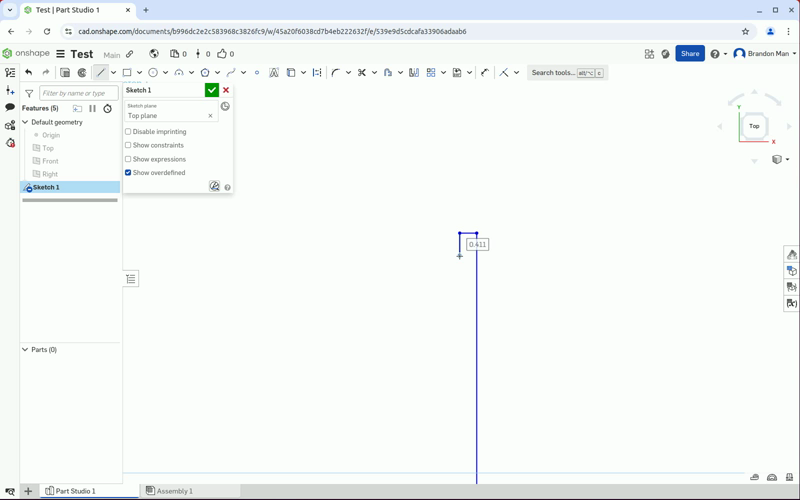
scroll(-6)
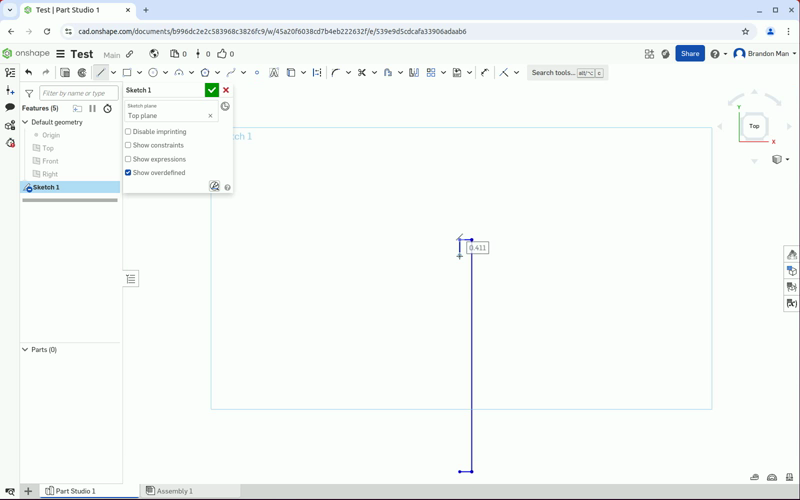
scroll(-6)
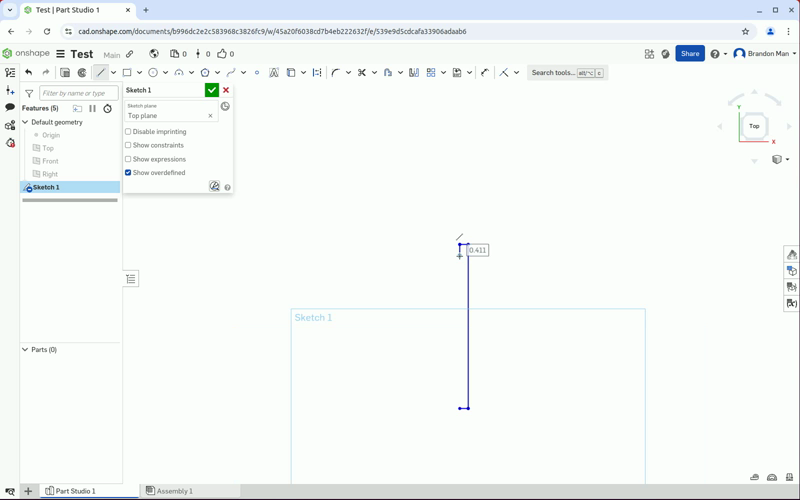
scroll(-6)
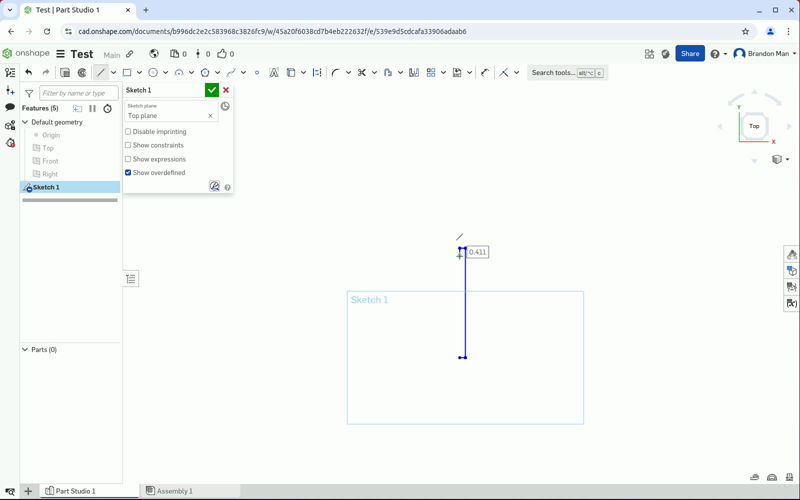
scroll(-6)
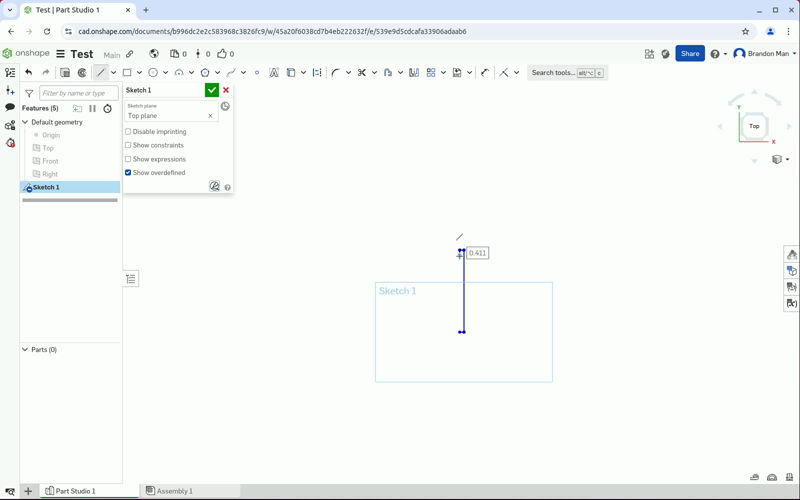
scroll(-6)
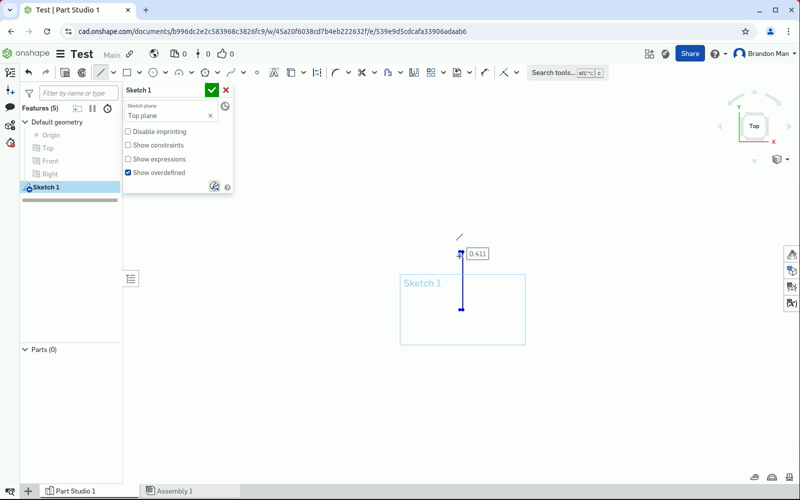
scroll(-6)
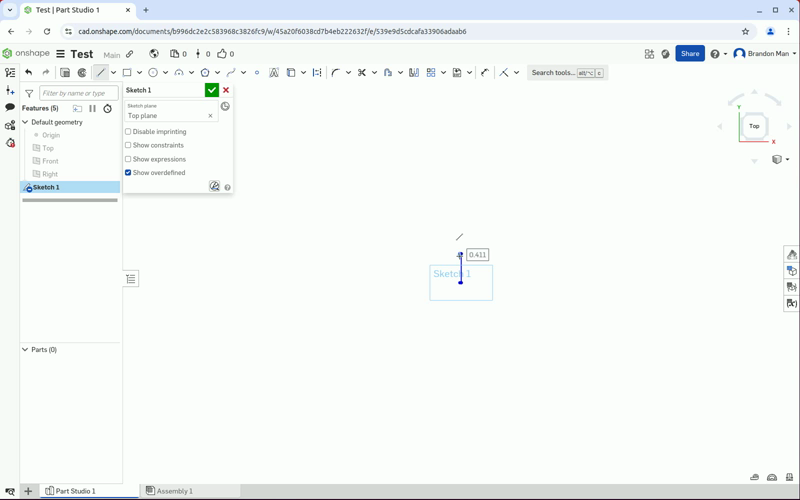
key_up(shift)
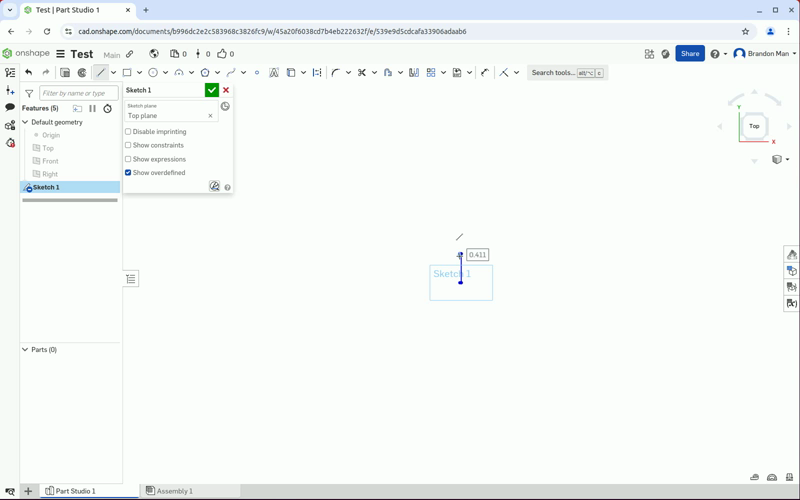
mouse_move(489, 255)
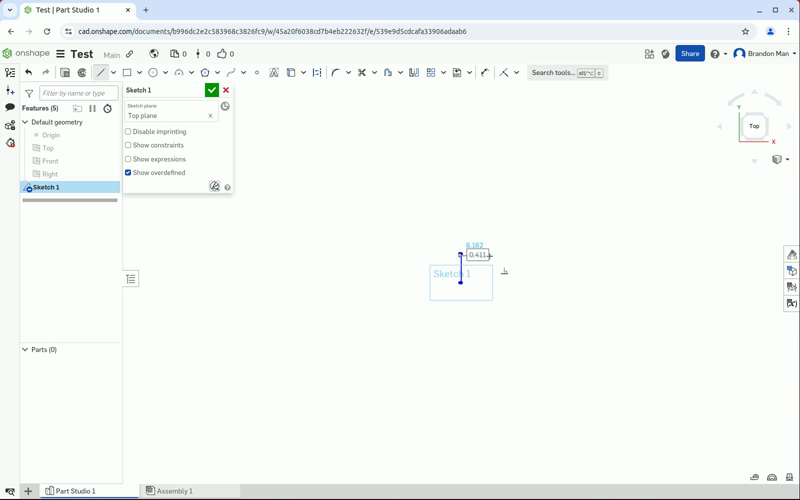
key_down(shift)
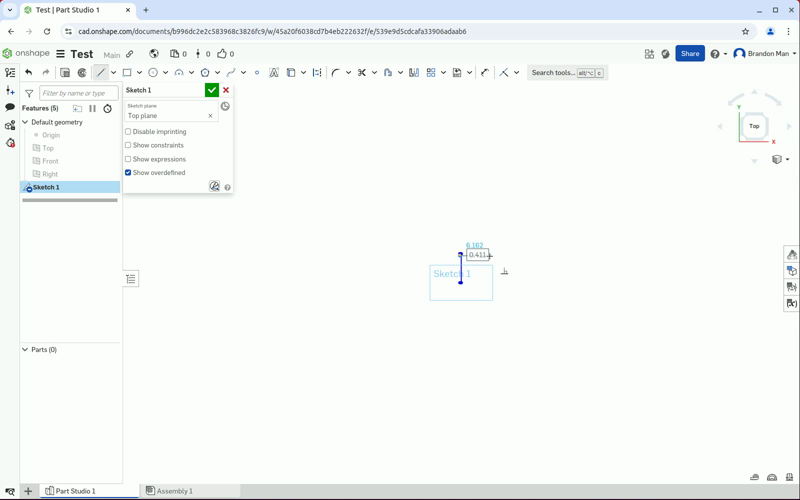
mouse_move(459, 282)
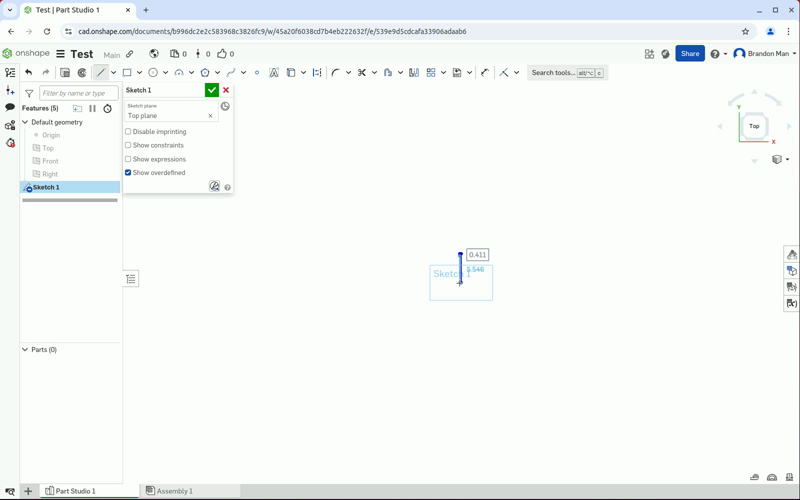
scroll(6)
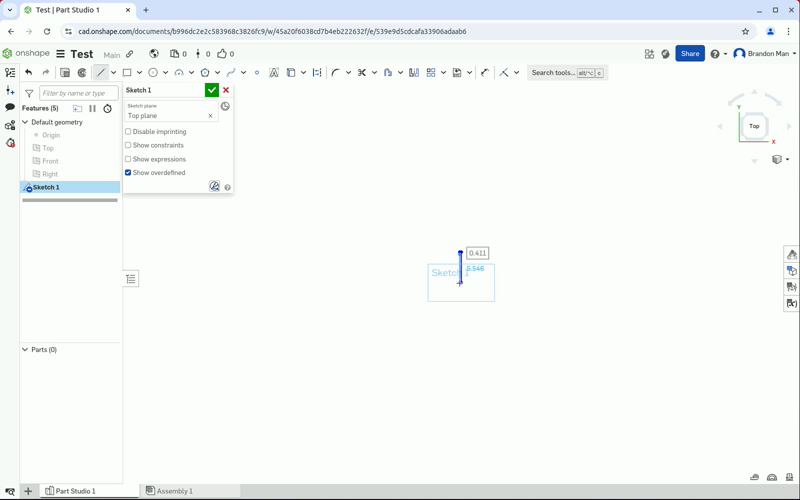
scroll(6)
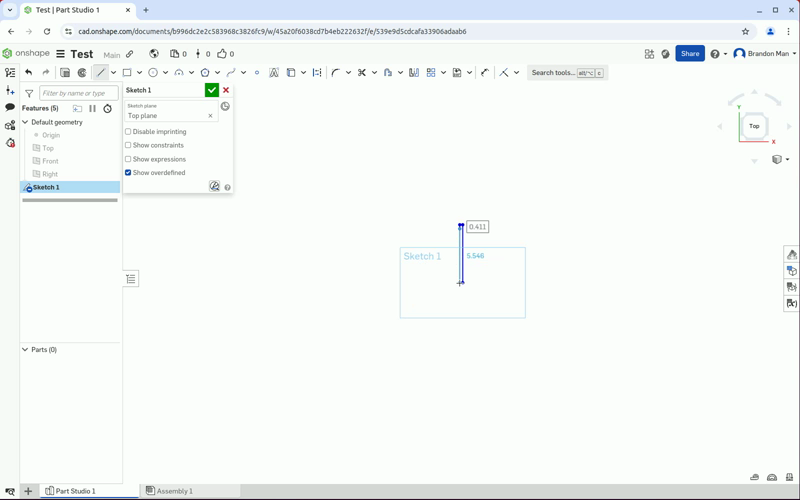
scroll(6)
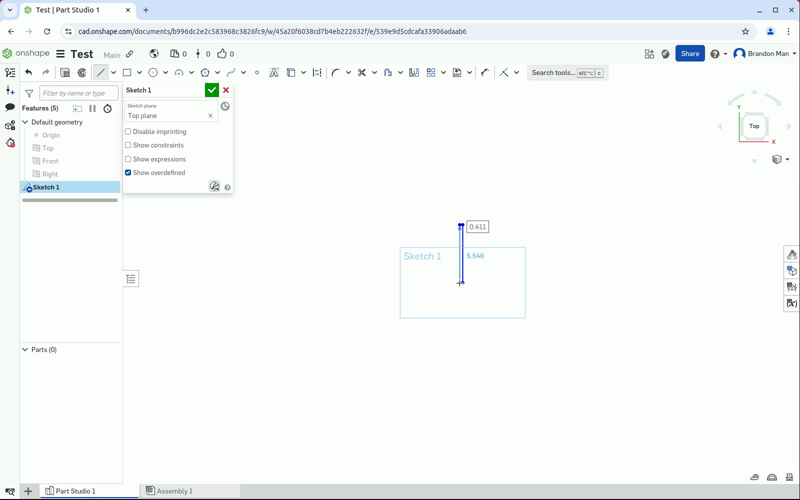
scroll(6)
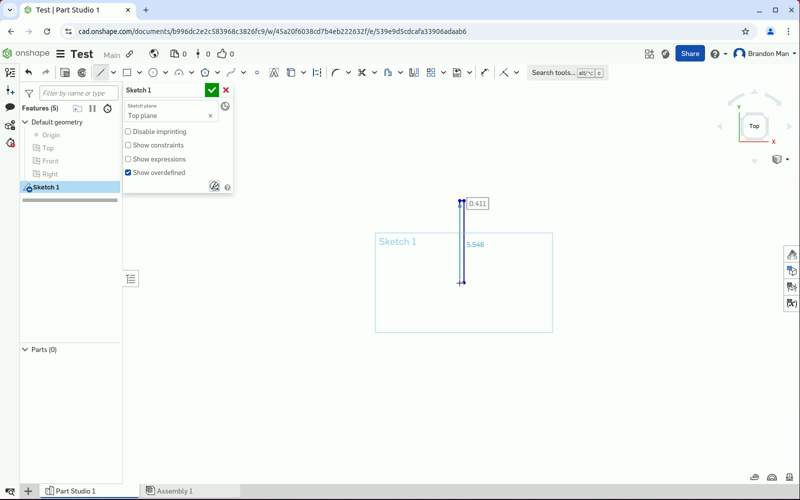
scroll(6)
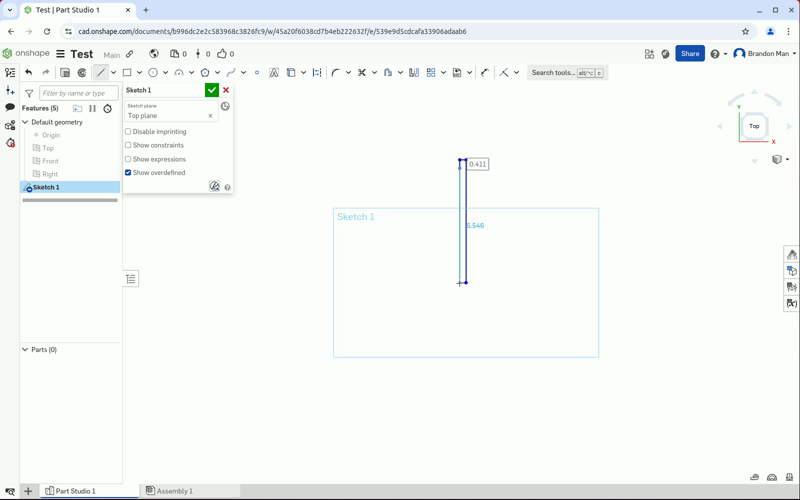
scroll(6)
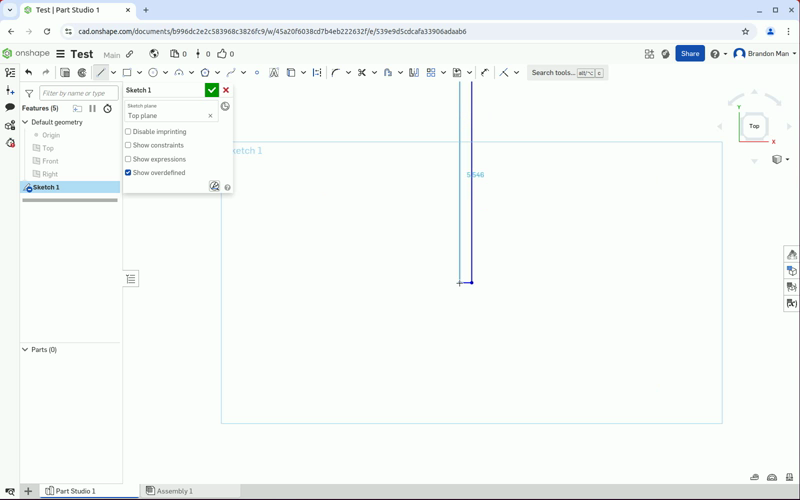
scroll(6)
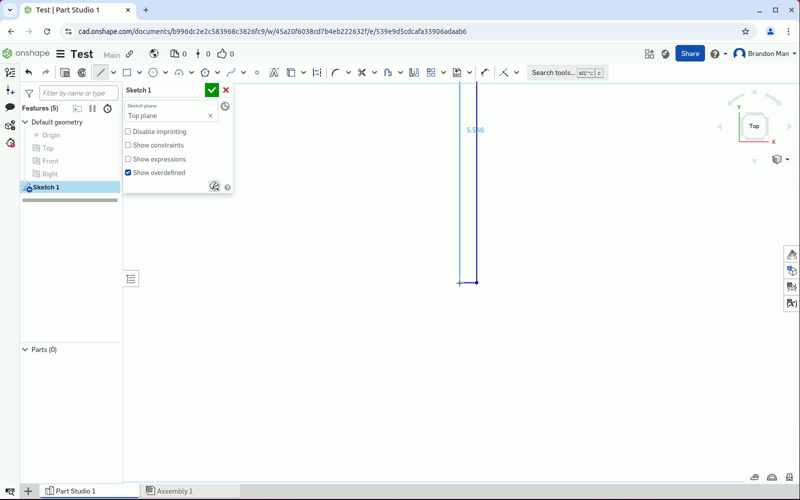
key_up(shift)
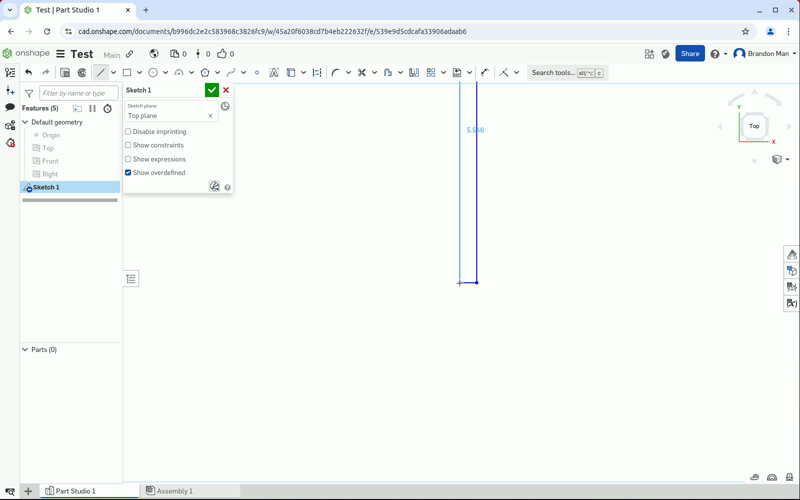
click(459, 282)
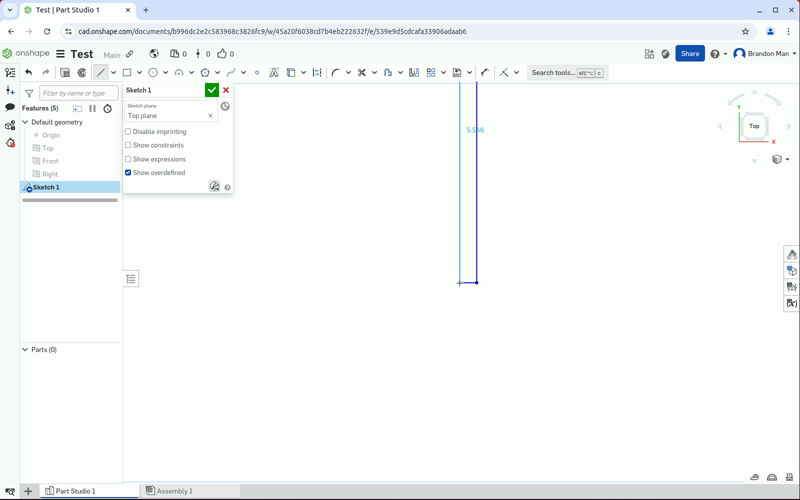
scroll(-6)
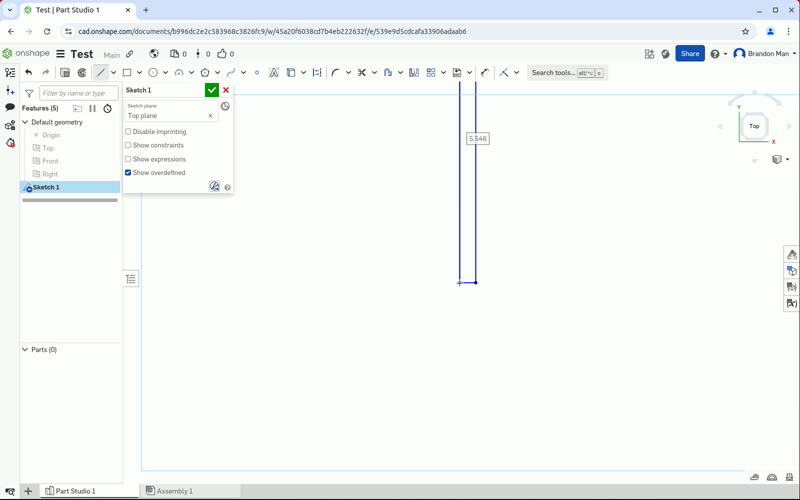
scroll(-6)
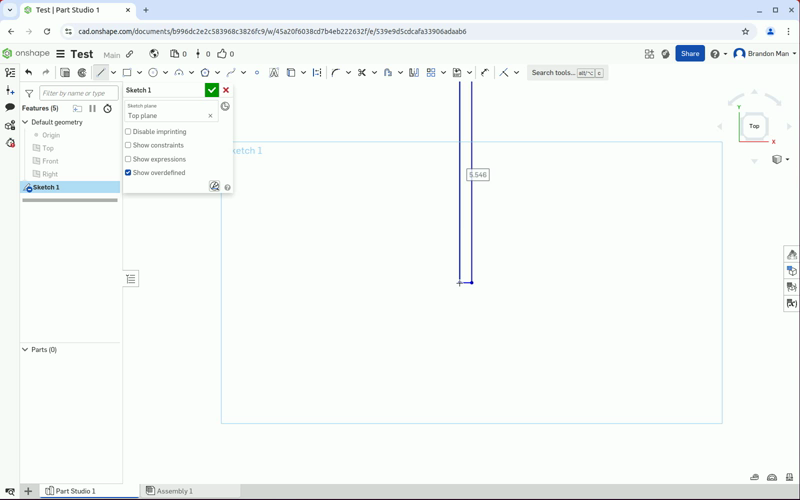
scroll(-6)
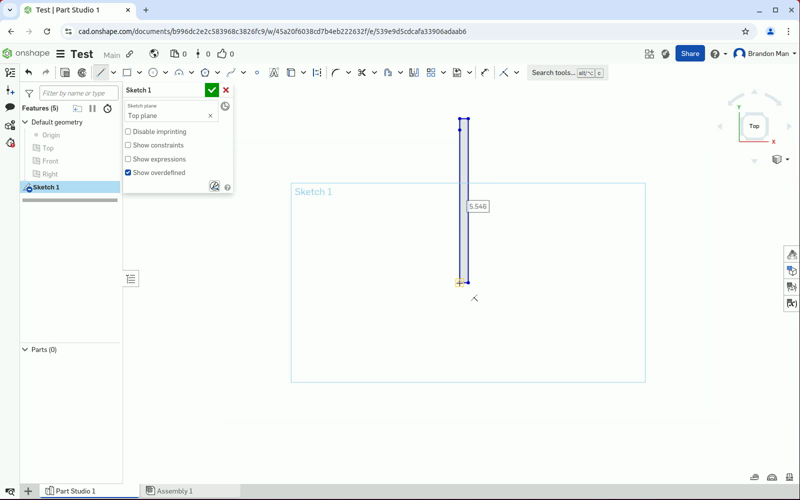
scroll(-6)
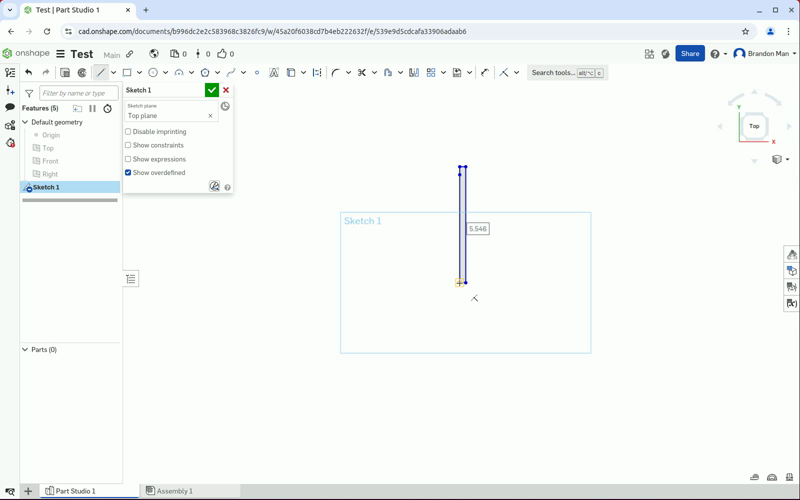
scroll(-6)
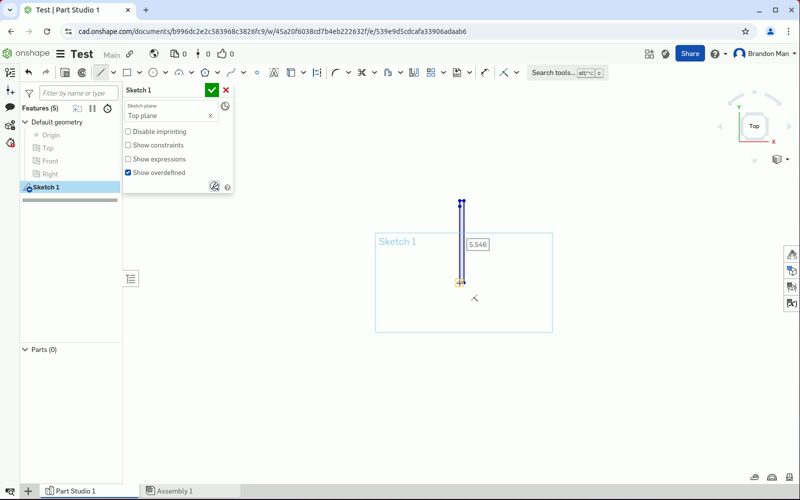
scroll(-6)
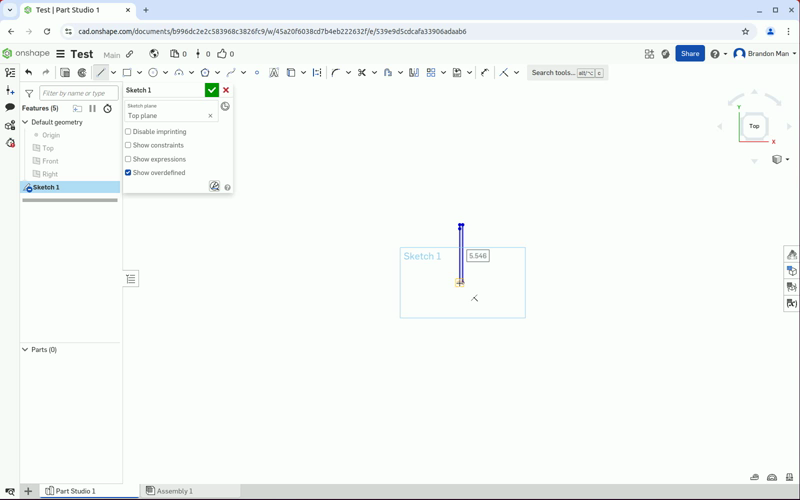
scroll(-6)
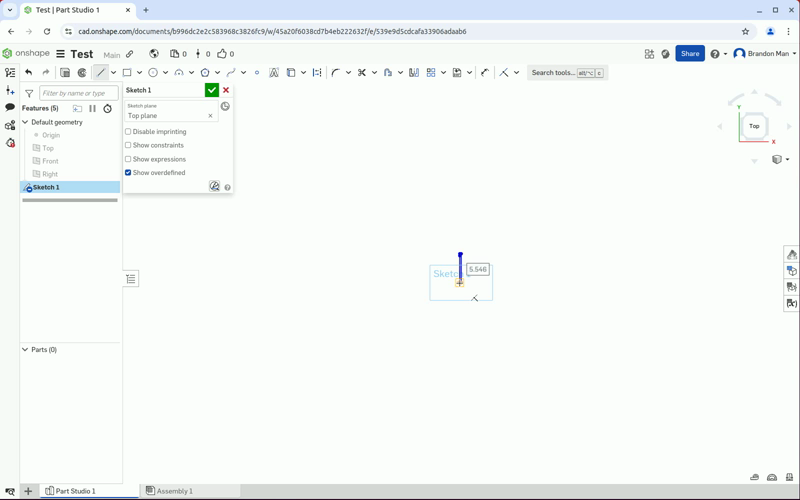
key(esc)
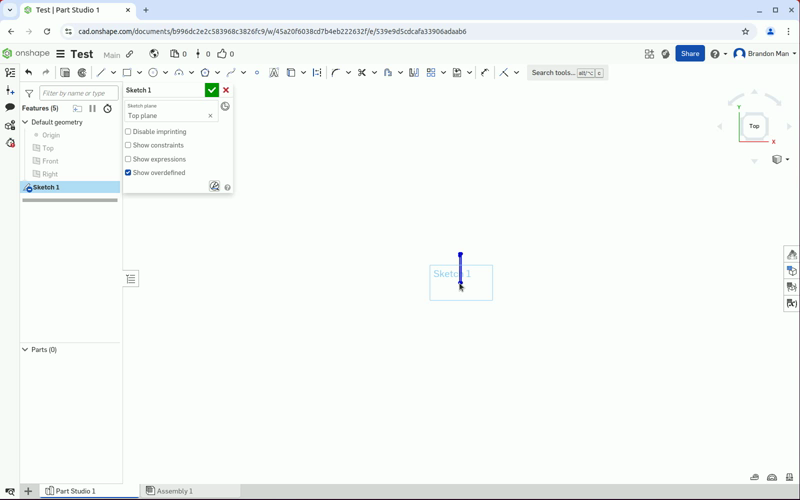
mouse_move(460, 273)
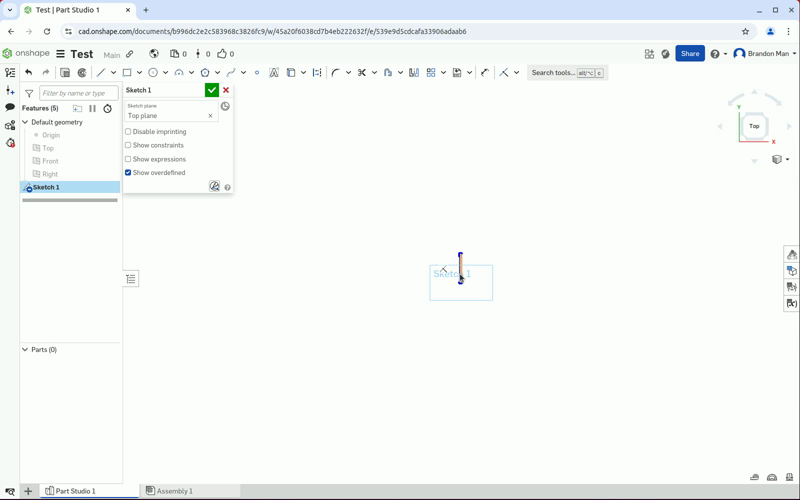
scroll(6)
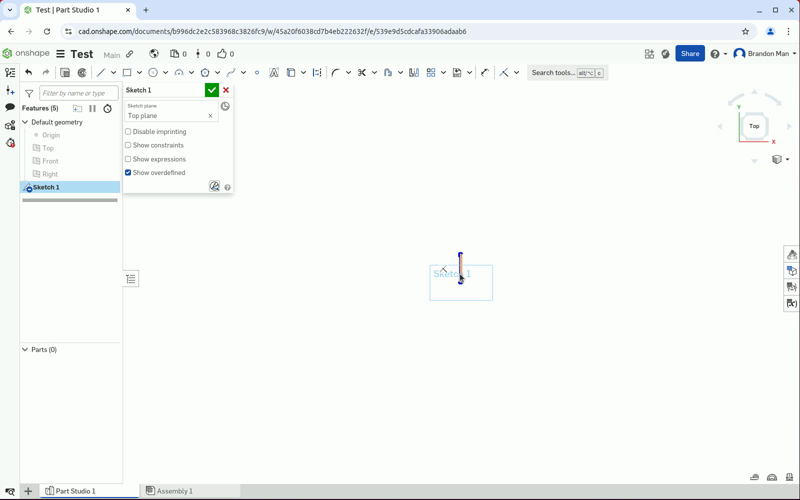
scroll(6)
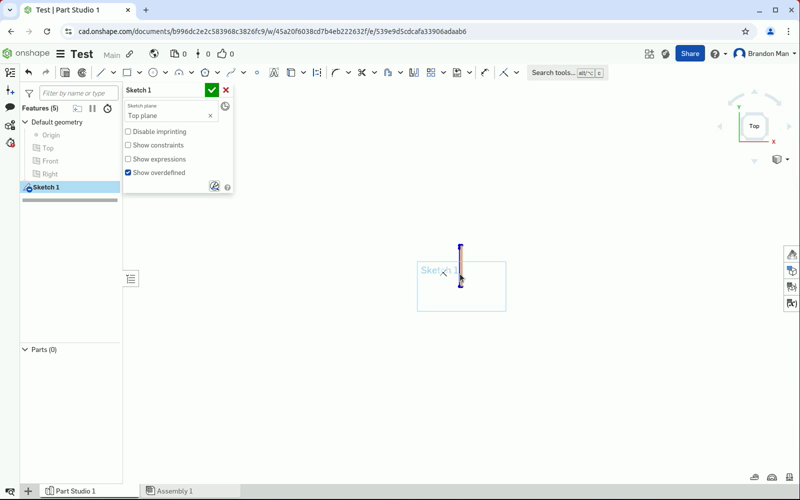
scroll(6)
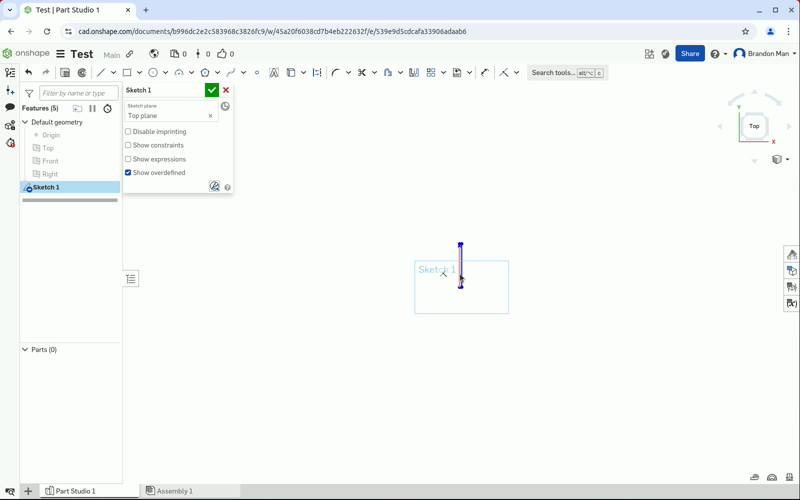
scroll(6)
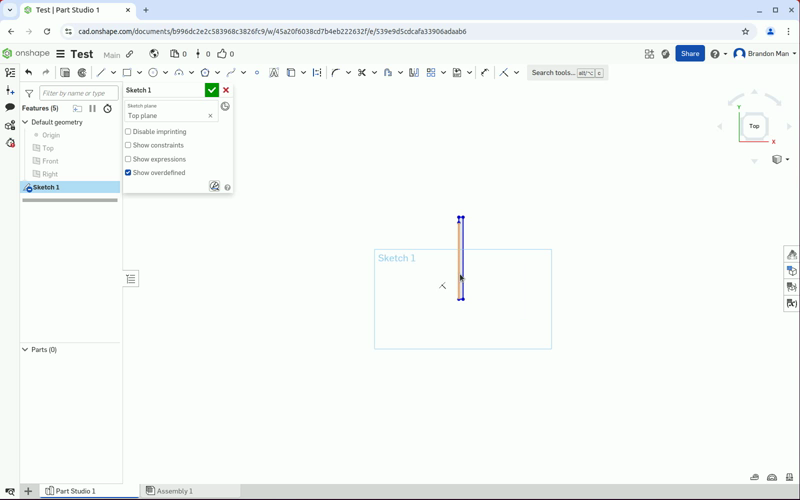
scroll(6)
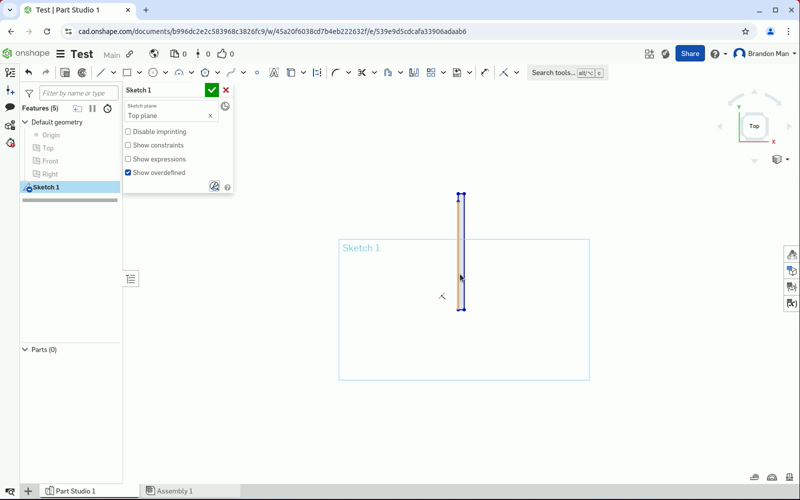
scroll(6)
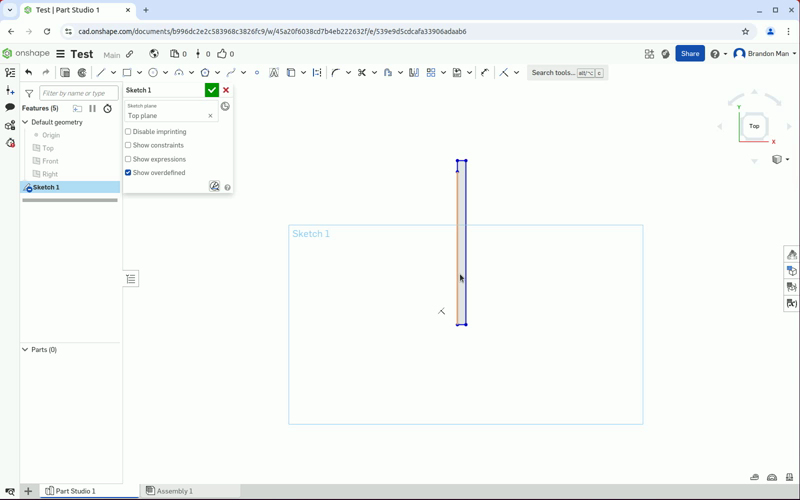
scroll(6)
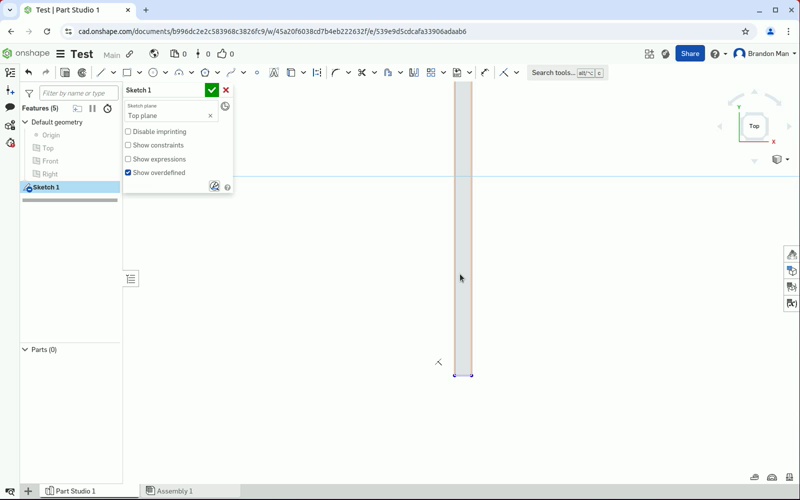
click(460, 273)
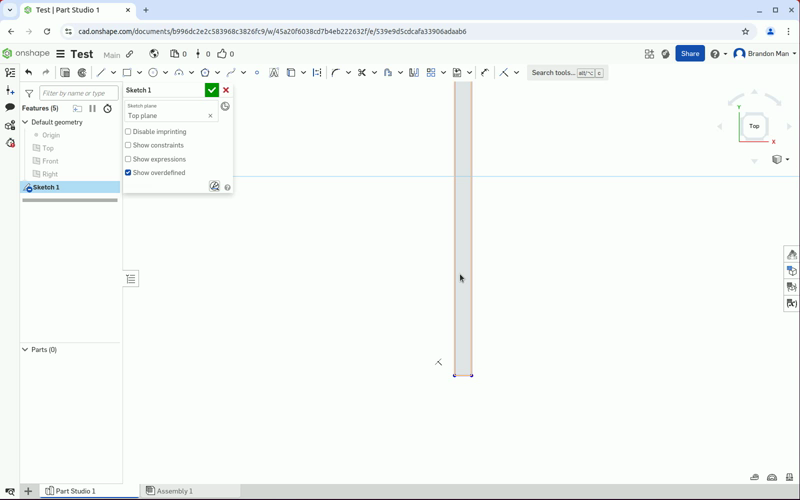
scroll(-6)
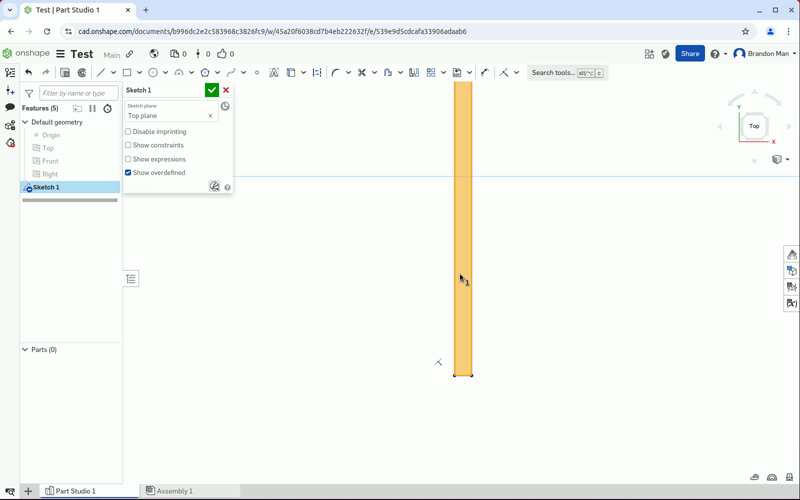
scroll(-6)
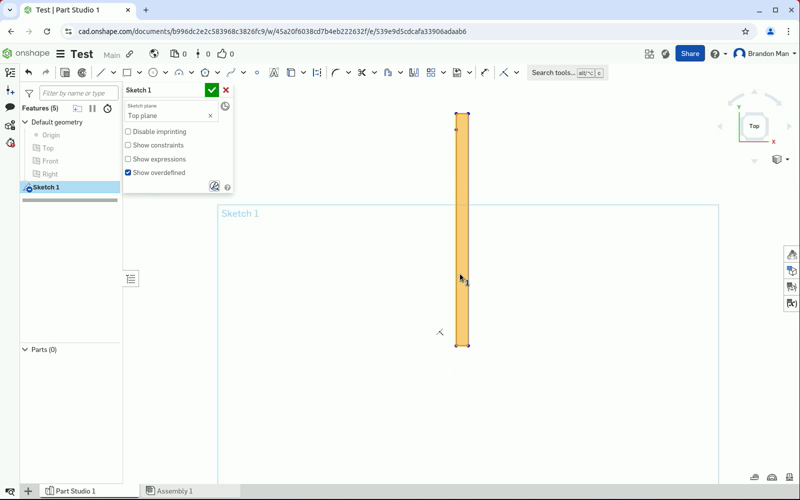
scroll(-6)
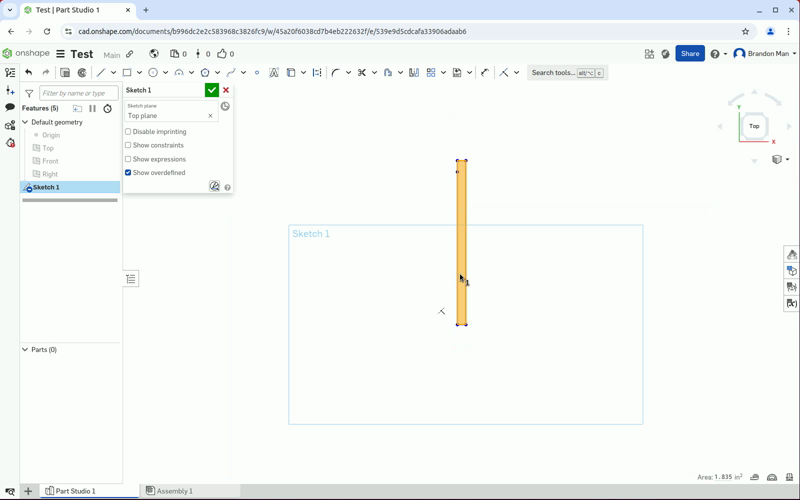
scroll(-6)
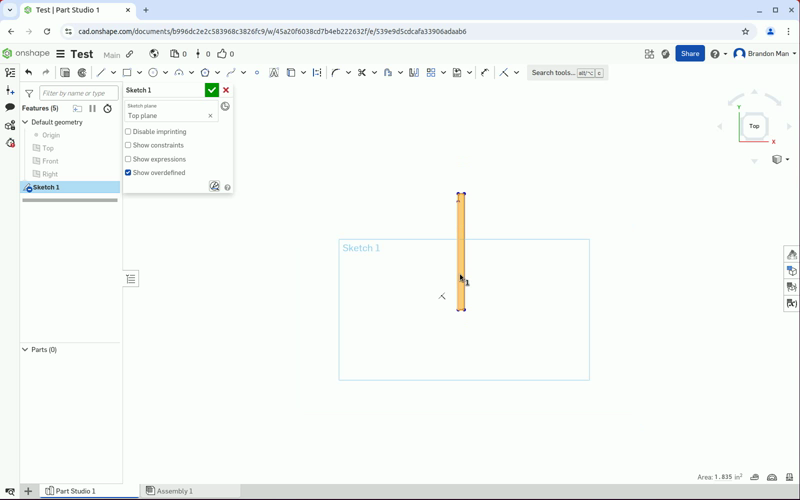
scroll(-6)
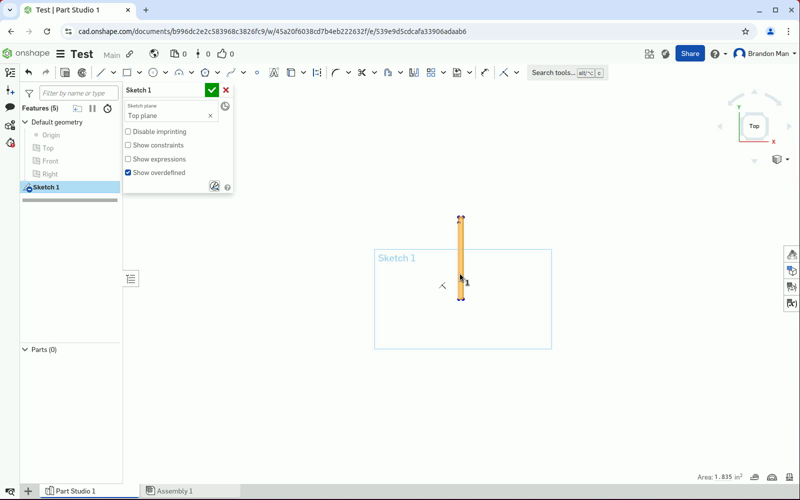
scroll(-6)
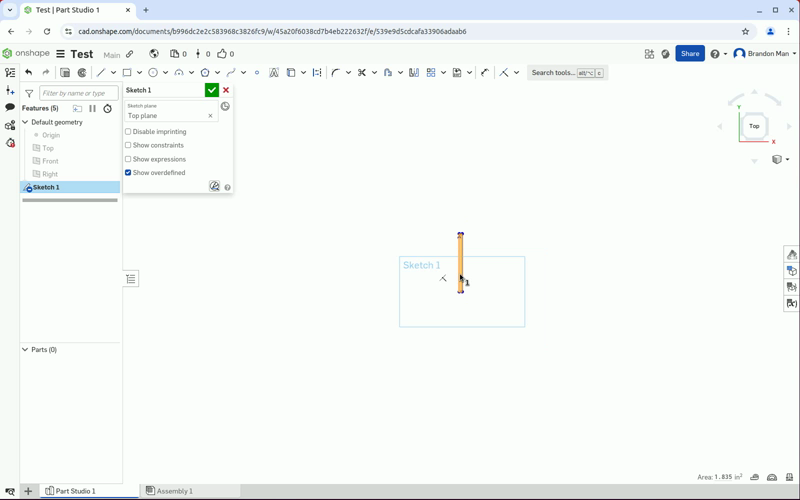
scroll(-6)
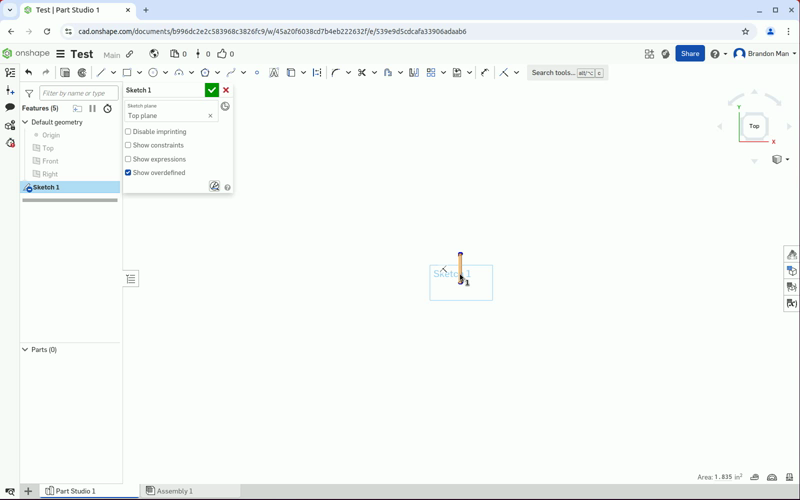
mouse_move(73, 352)
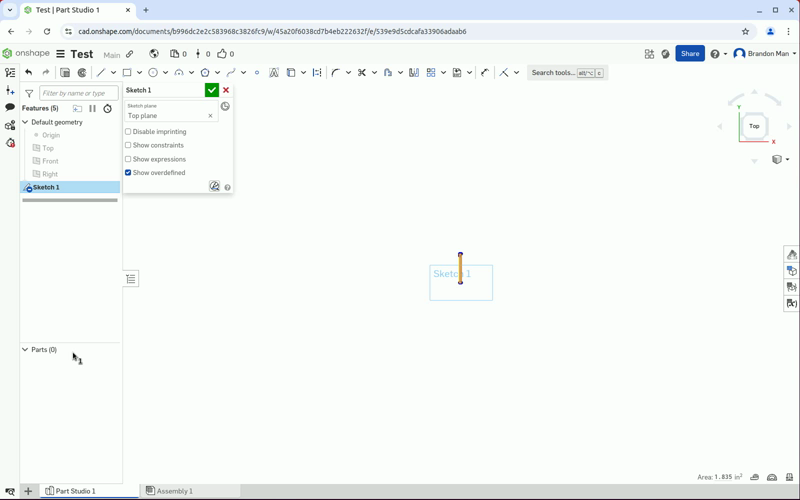
key(shift+y)
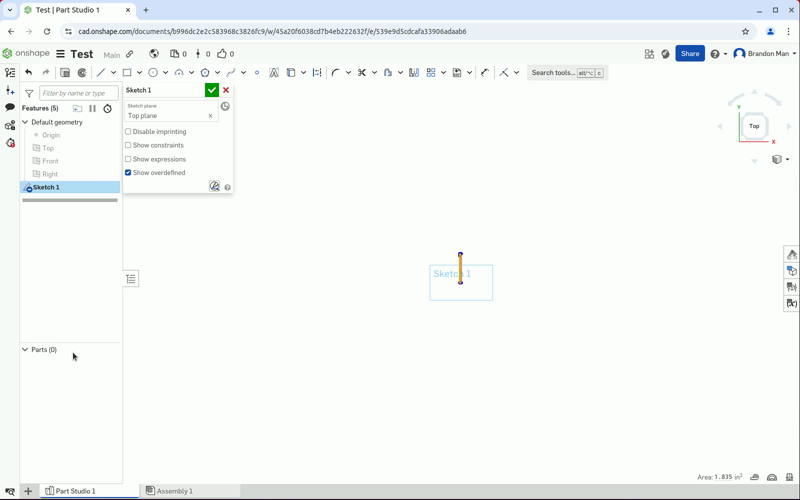
key(shift+e)
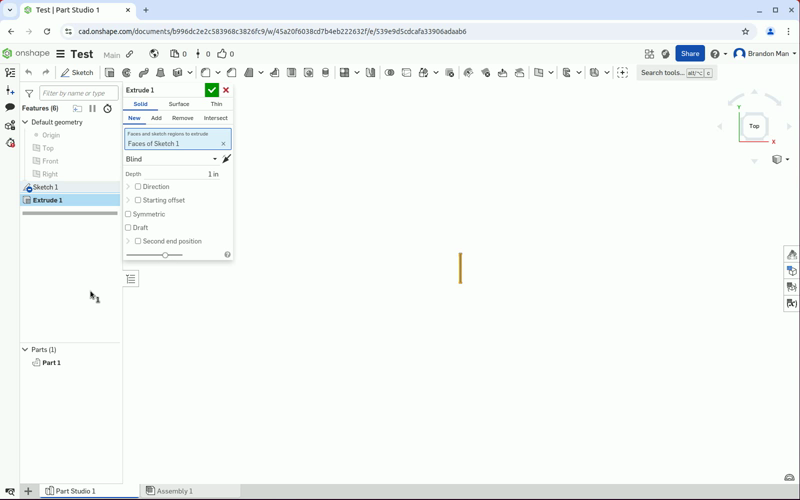
mouse_move(143, 106)
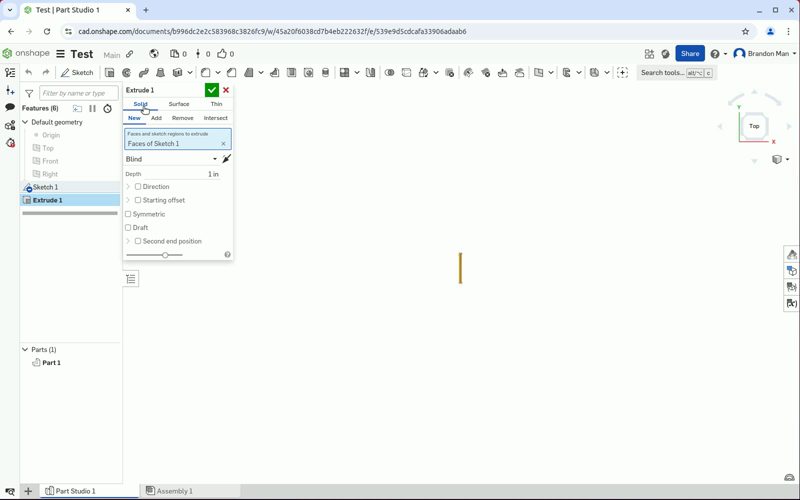
click(143, 106)
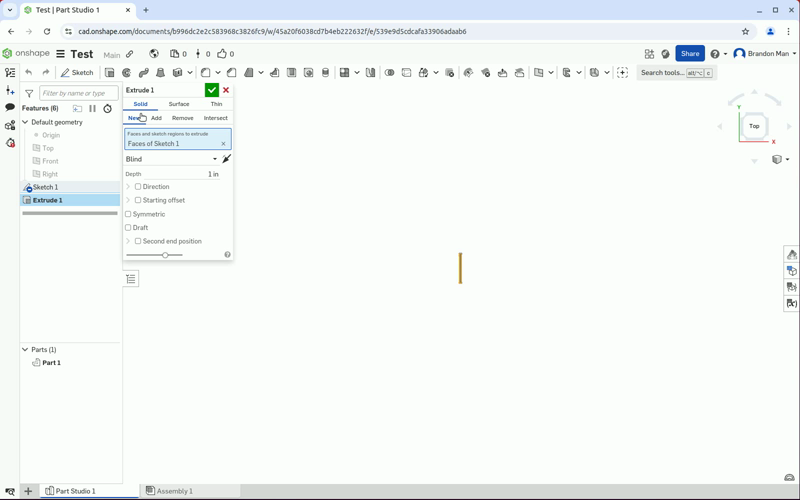
mouse_move(137, 120)
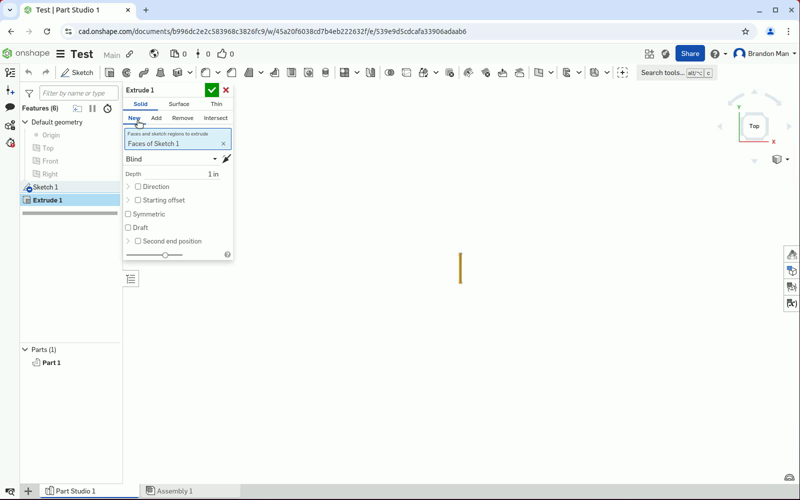
click(137, 120)
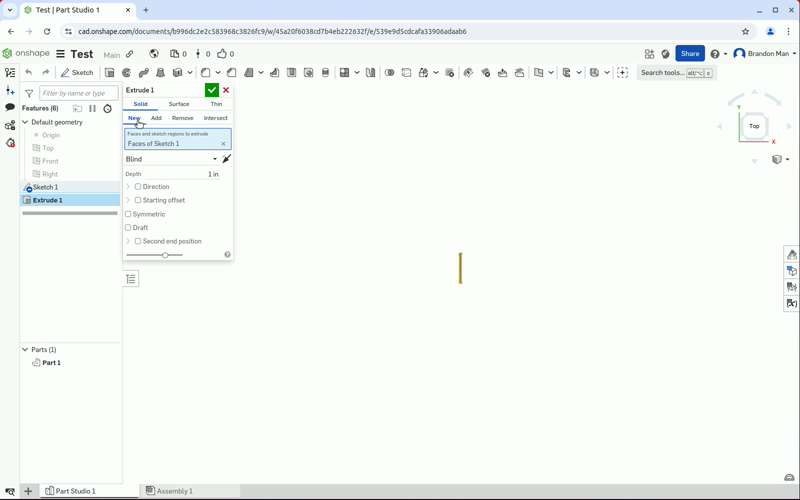
key(tab, 4)
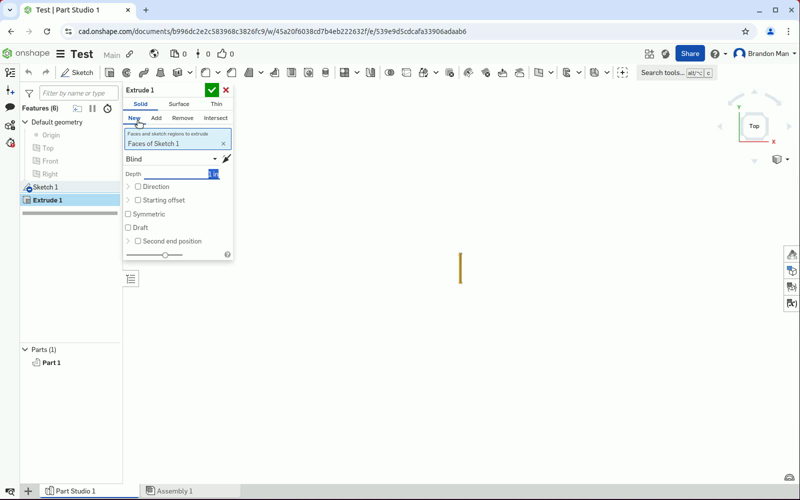
text(23.108)
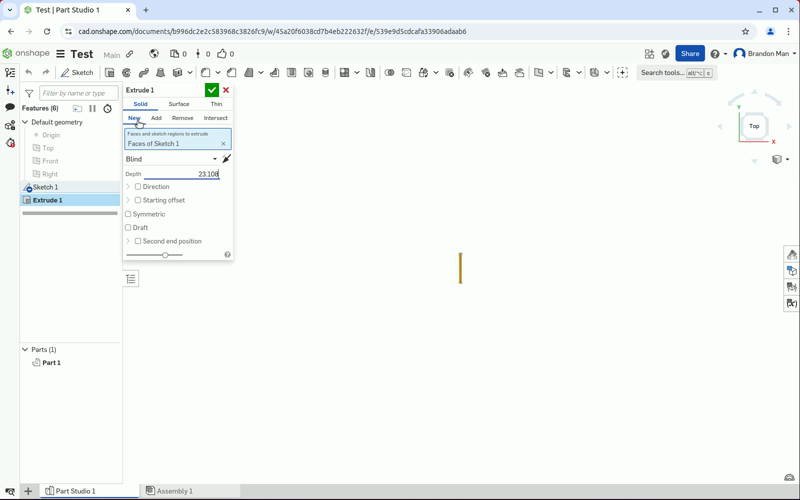
key(enter)
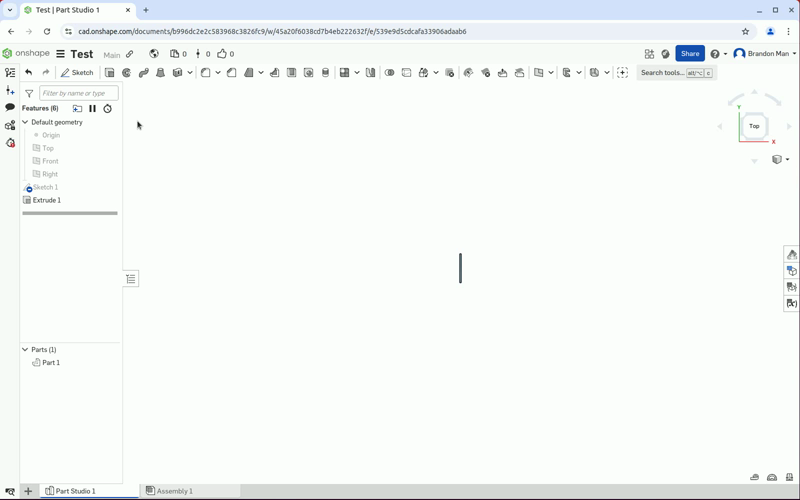
key(shift+h)
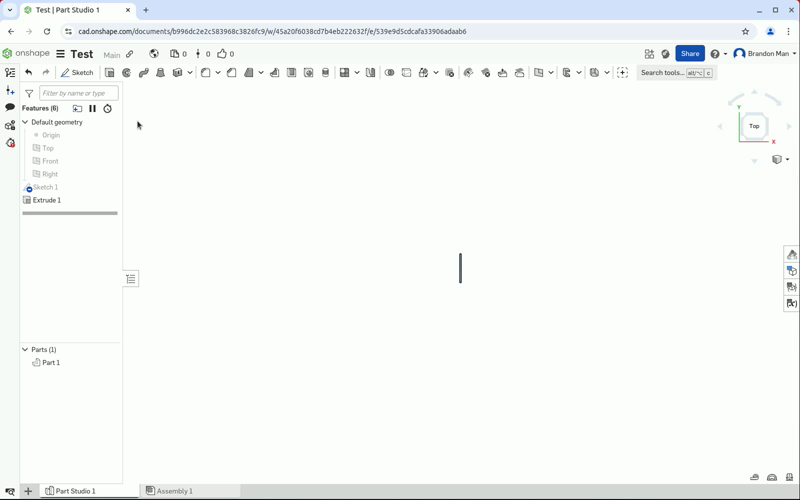
key(shift+h)
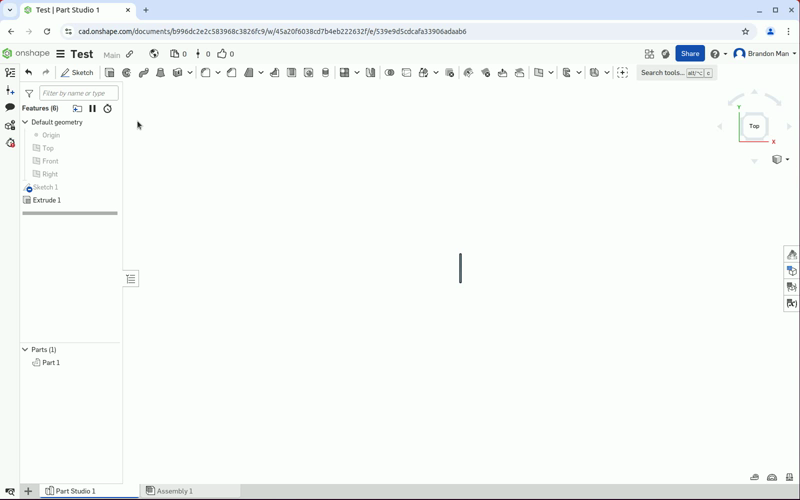
mouse_move(73, 189)
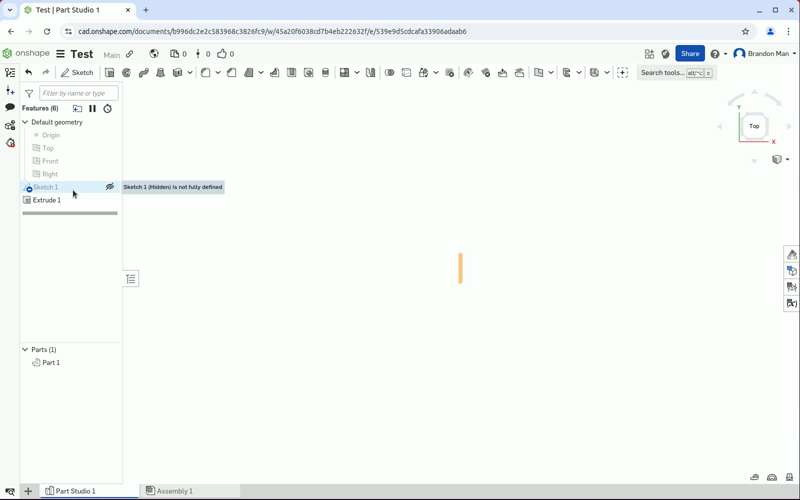
click(73, 189)
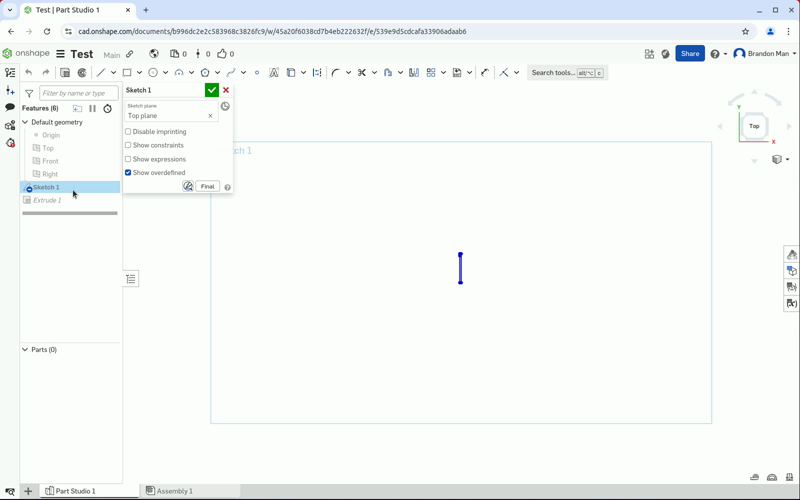
mouse_move(229, 92)
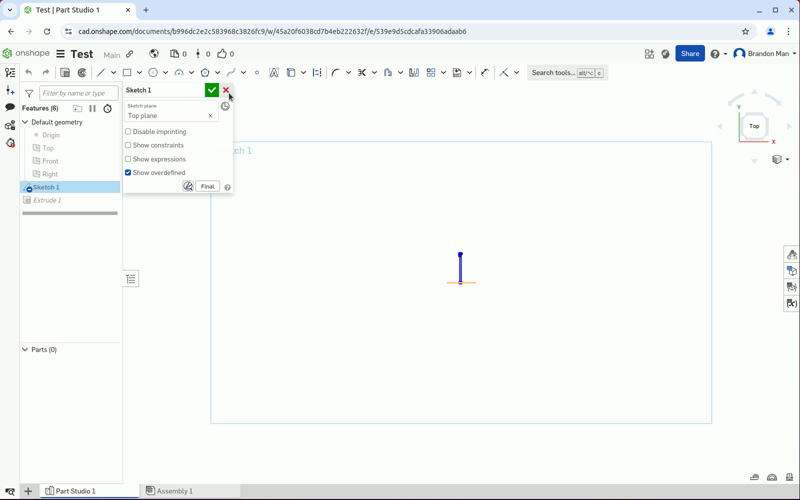
click(229, 92)
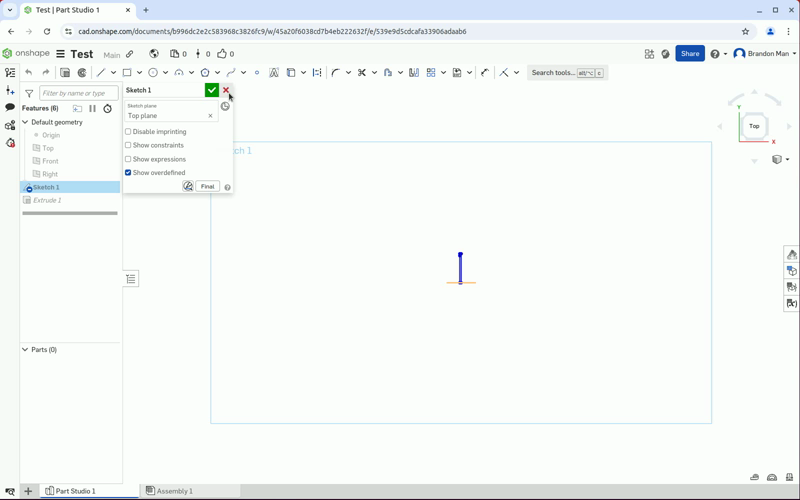
key(shift+s)
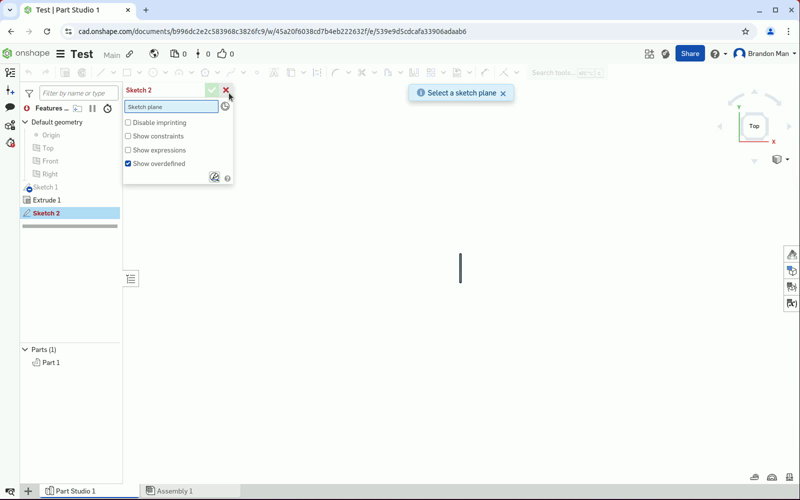
mouse_move(73, 150)
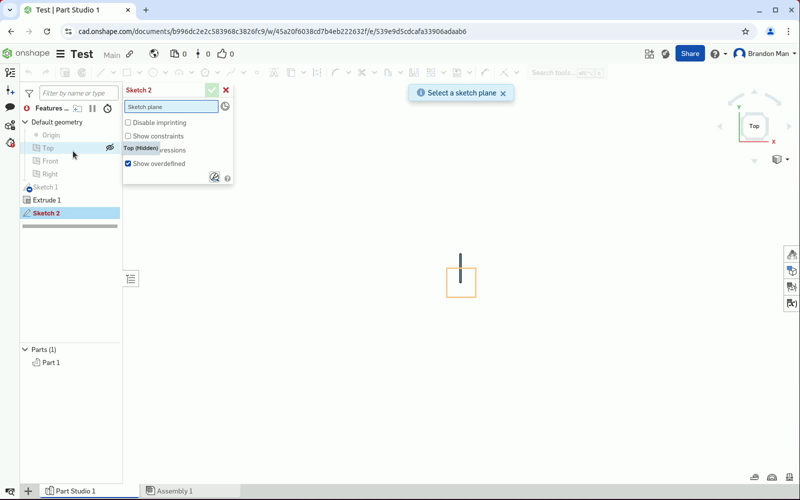
click(73, 150)
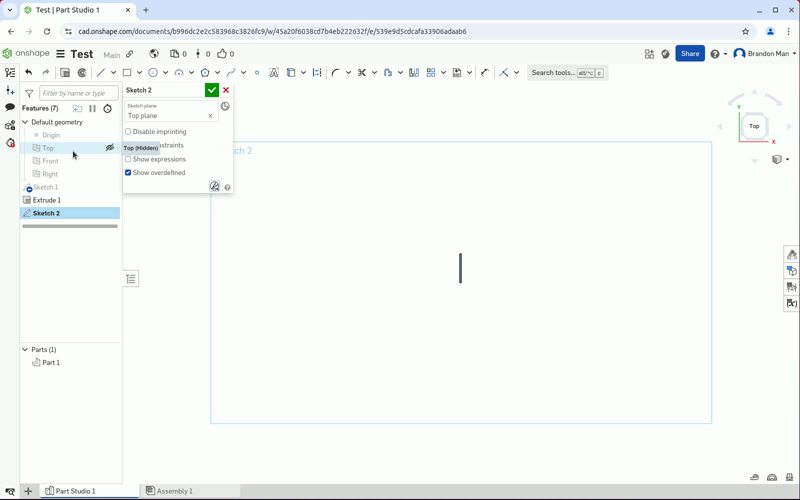
mouse_move(73, 352)
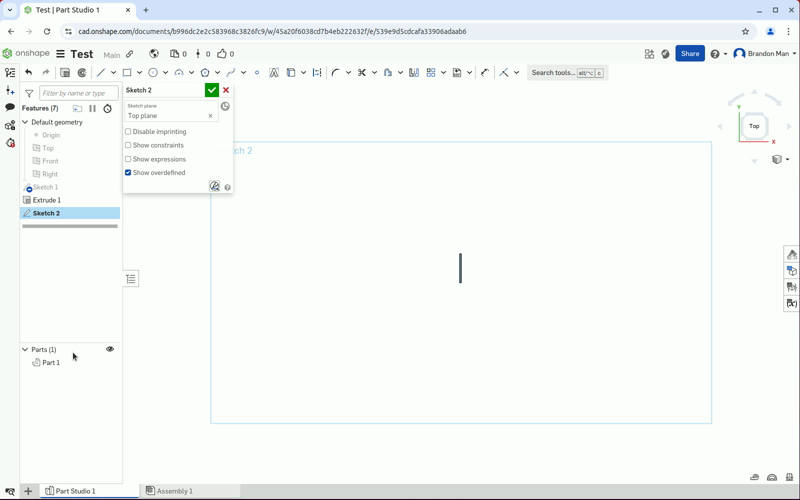
key(y)
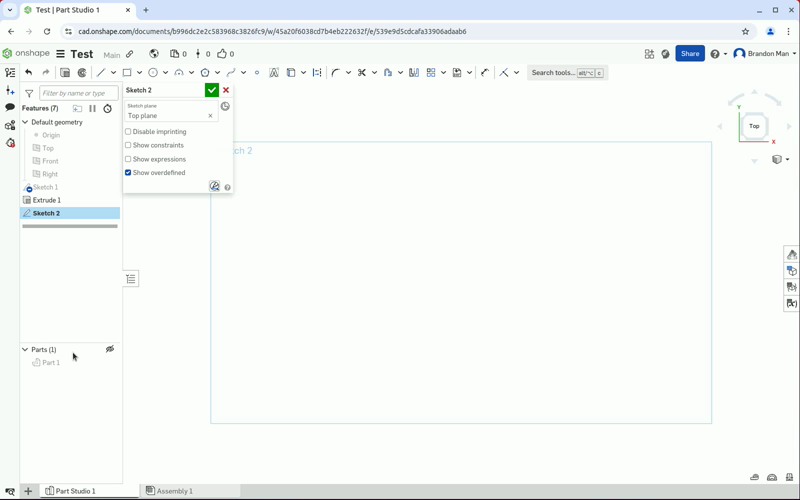
key(l)
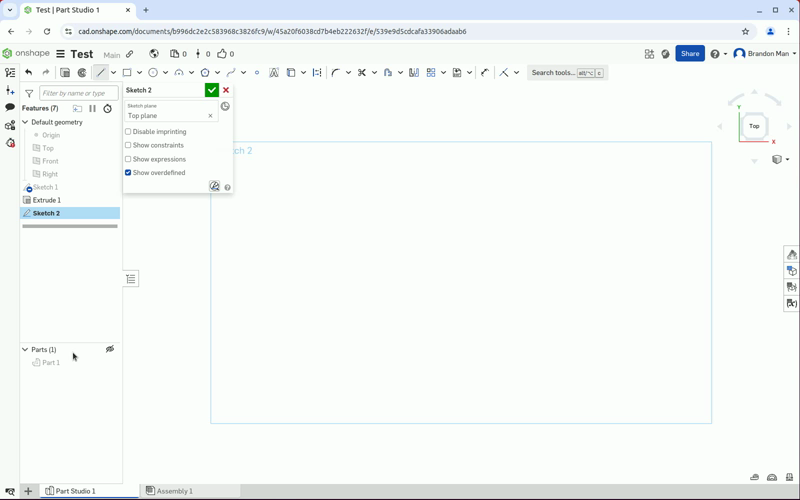
key_down(shift)
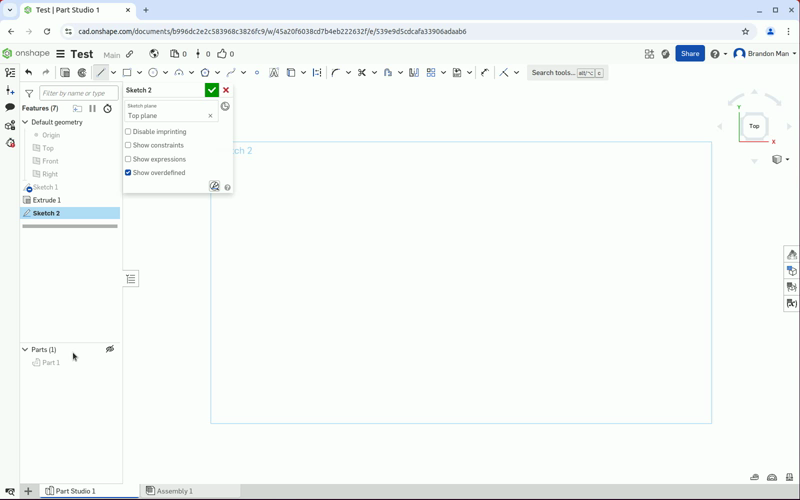
mouse_move(433, 255)
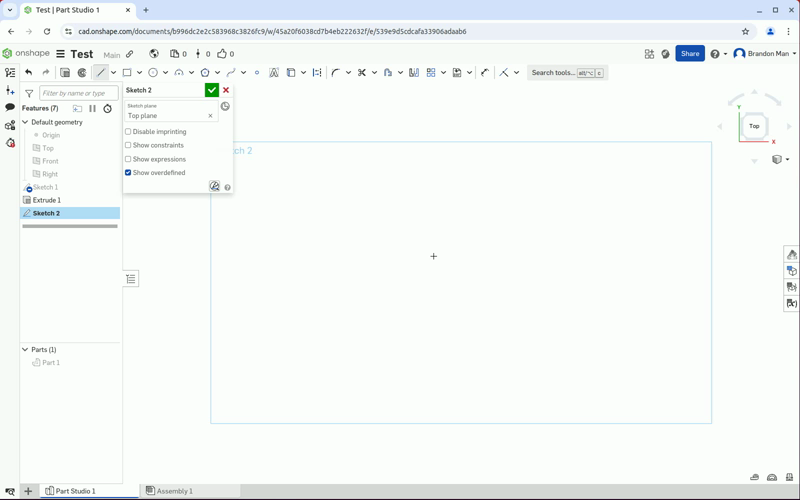
click(433, 255)
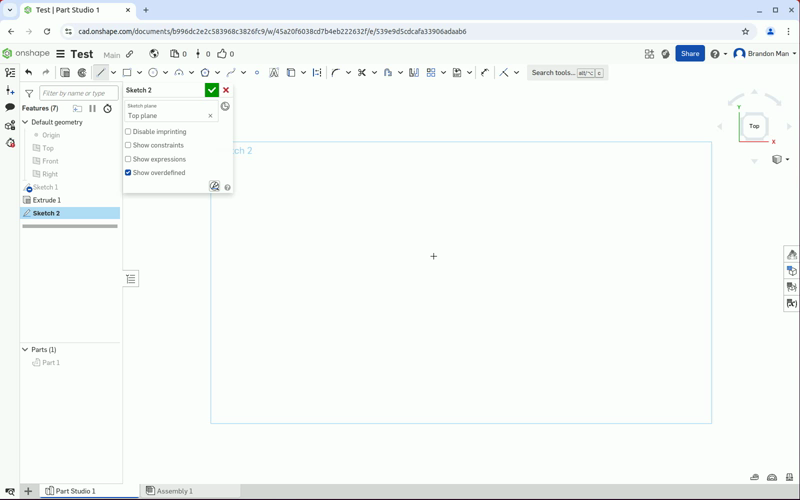
key_up(shift)
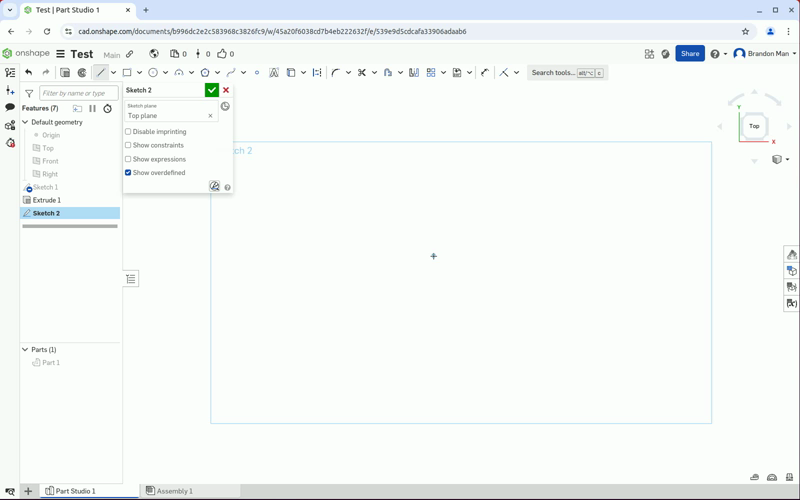
key_down(shift)
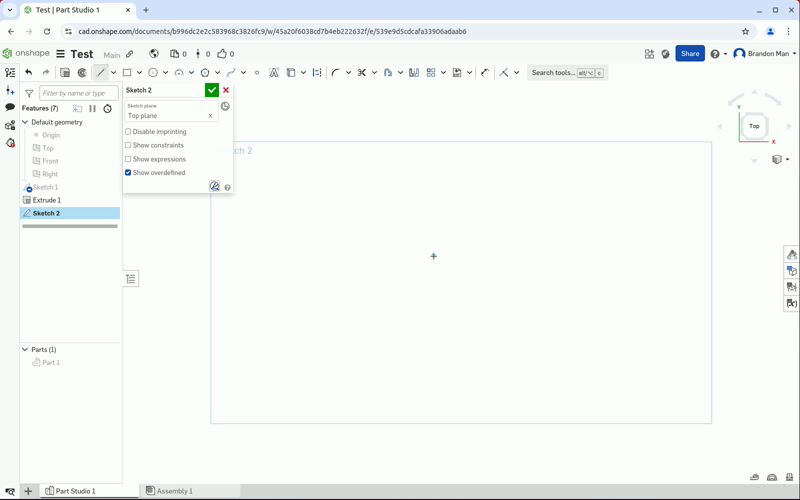
mouse_move(463, 255)
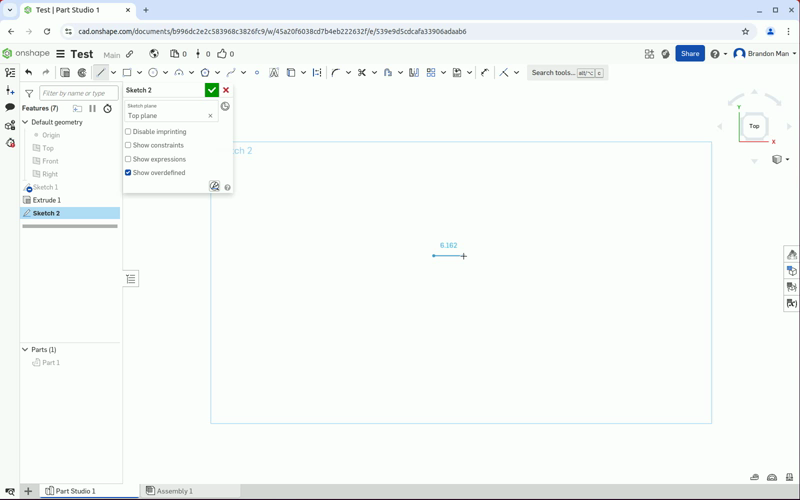
mouse_move(459, 255)
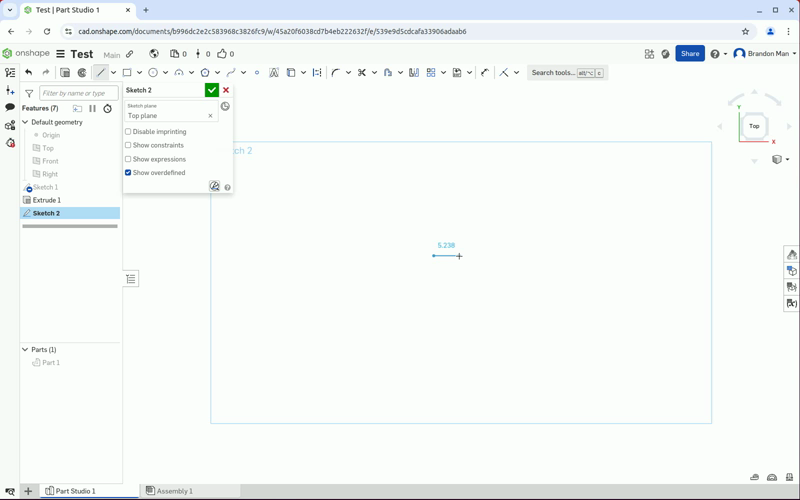
click(459, 255)
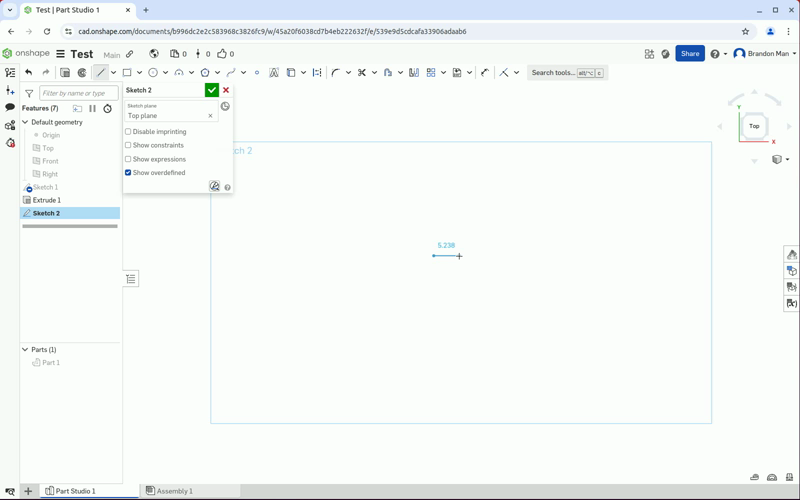
key_up(shift)
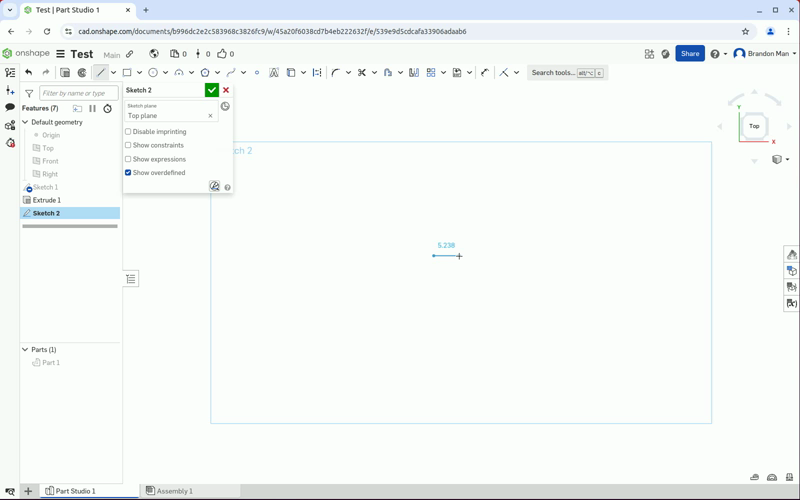
key_down(shift)
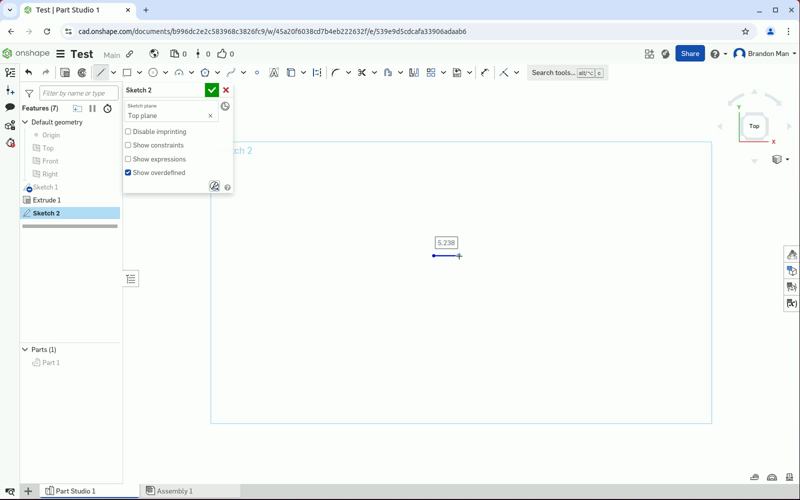
mouse_move(489, 255)
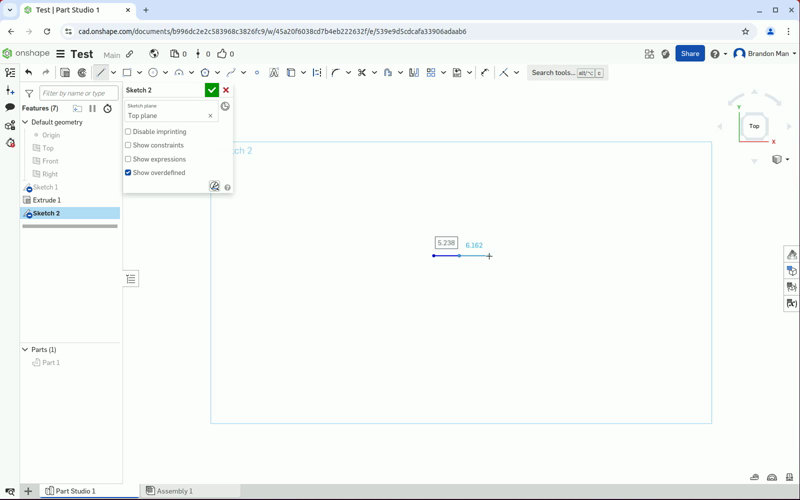
mouse_move(459, 254)
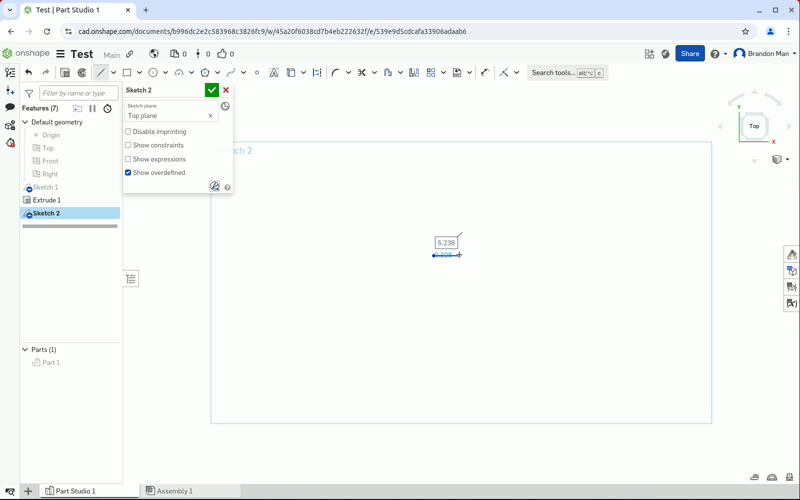
scroll(6)
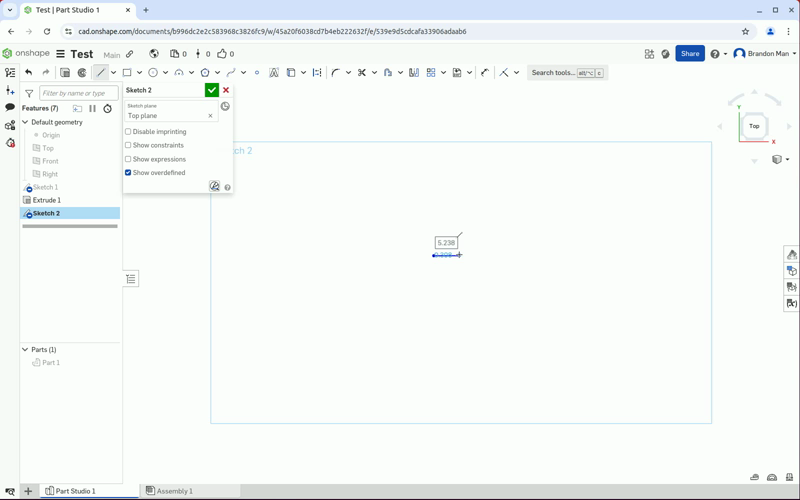
scroll(6)
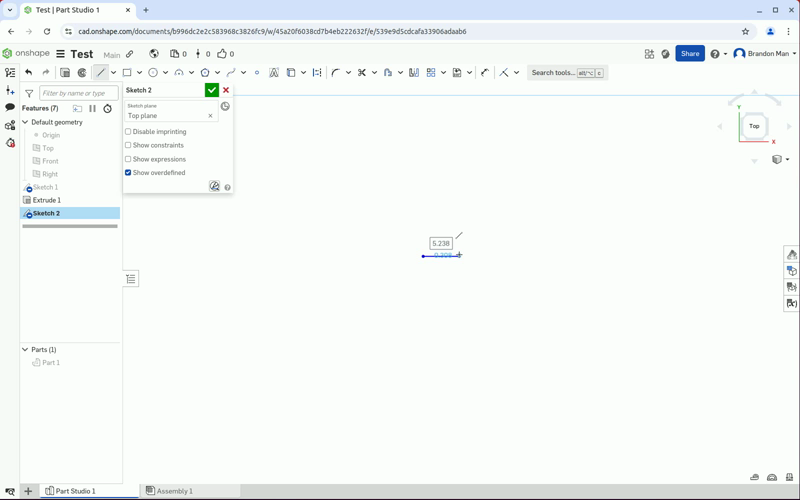
scroll(6)
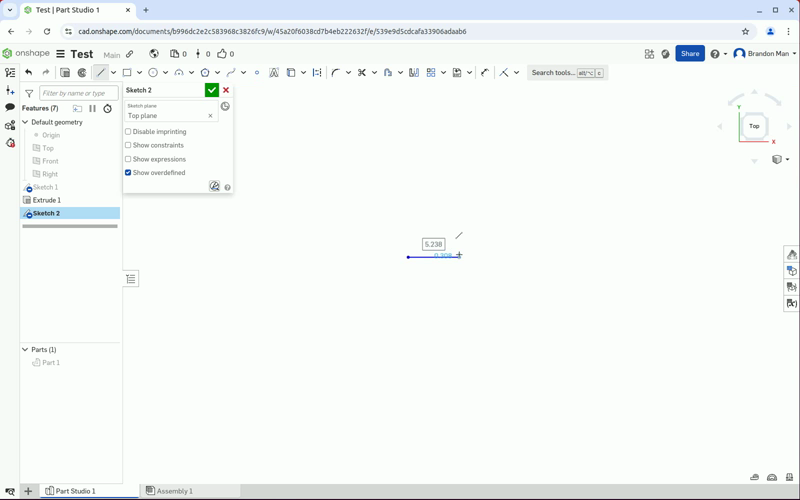
scroll(6)
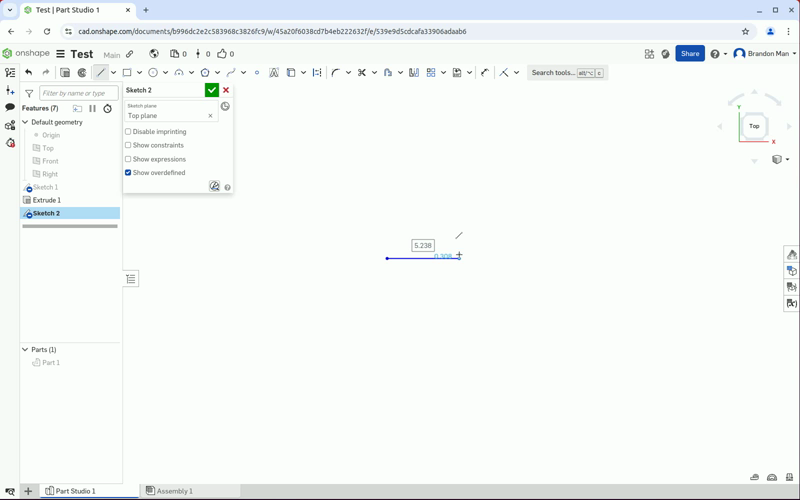
scroll(6)
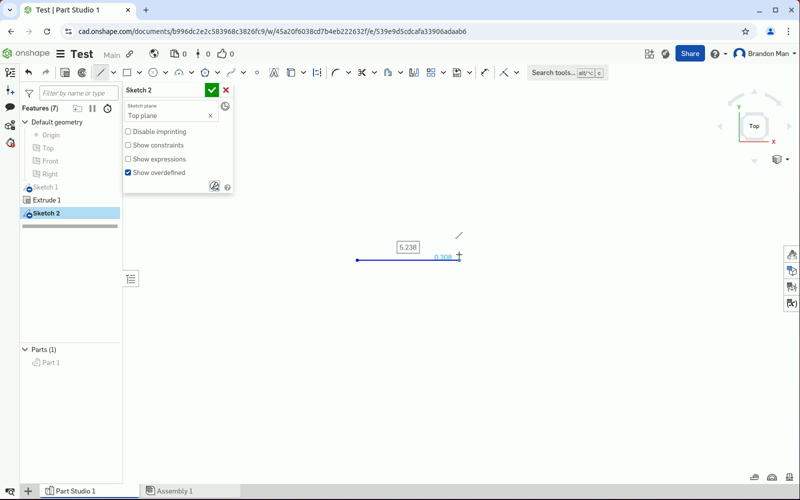
scroll(6)
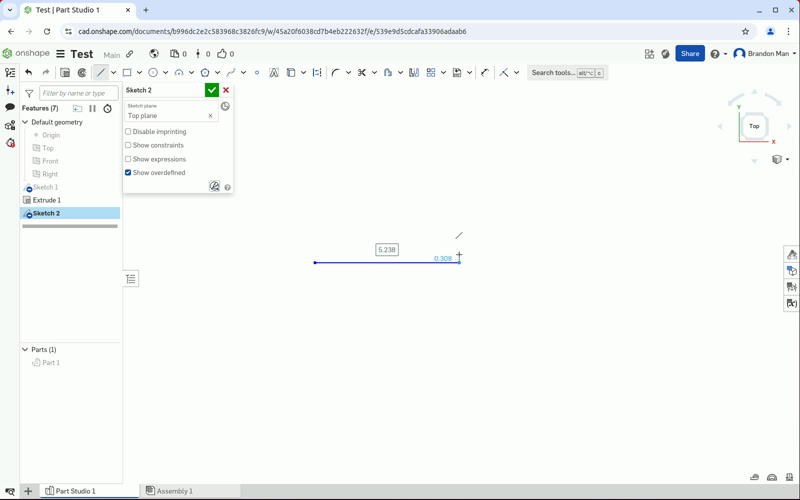
scroll(6)
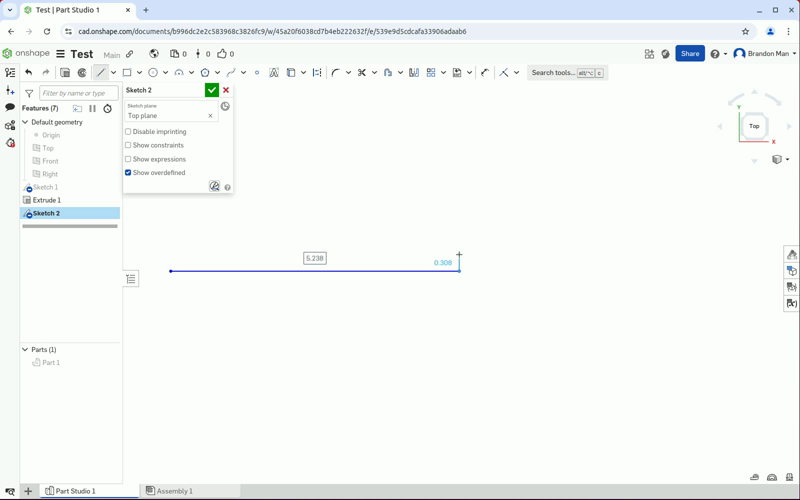
click(459, 254)
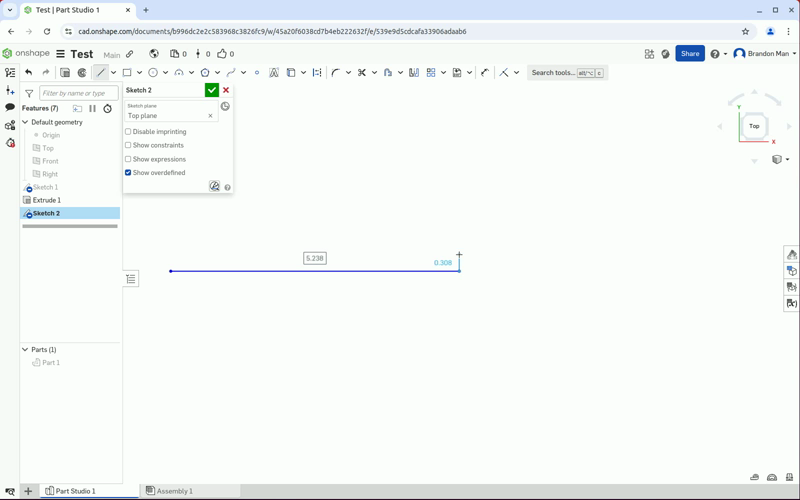
scroll(-6)
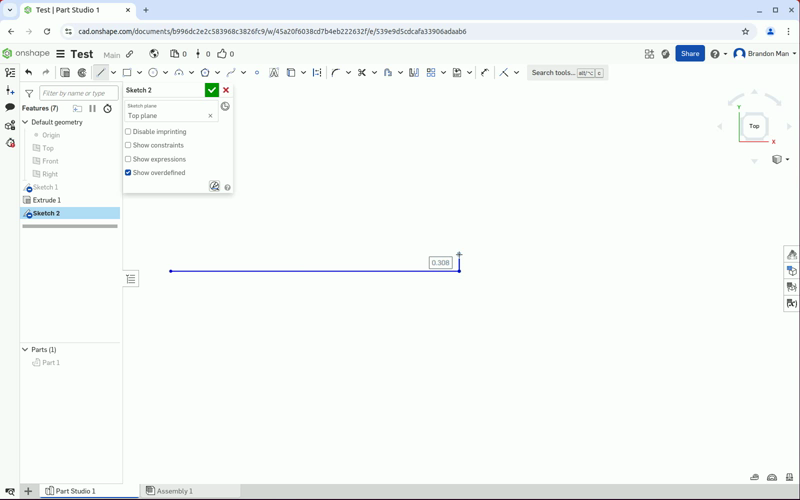
scroll(-6)
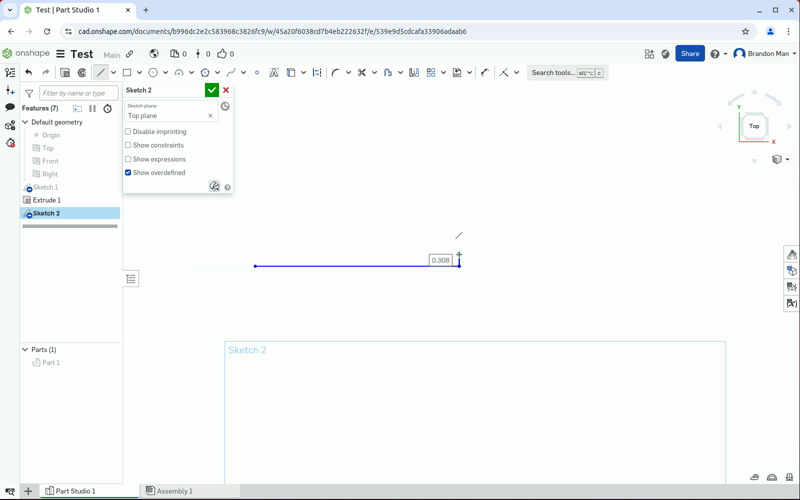
scroll(-6)
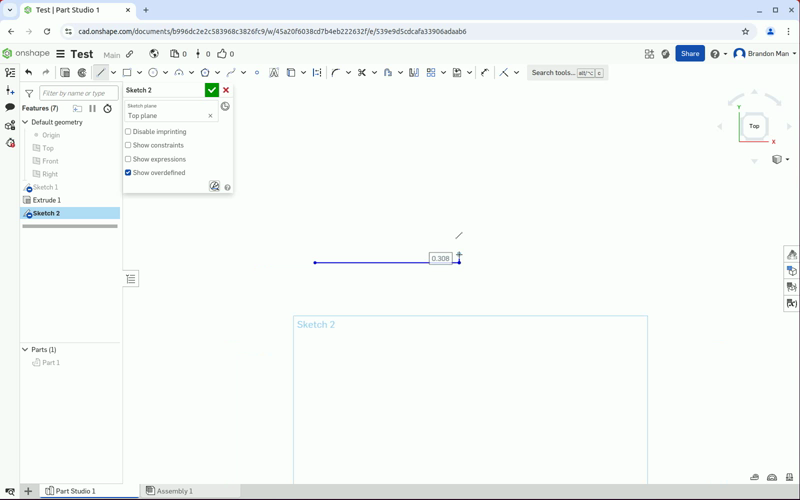
scroll(-6)
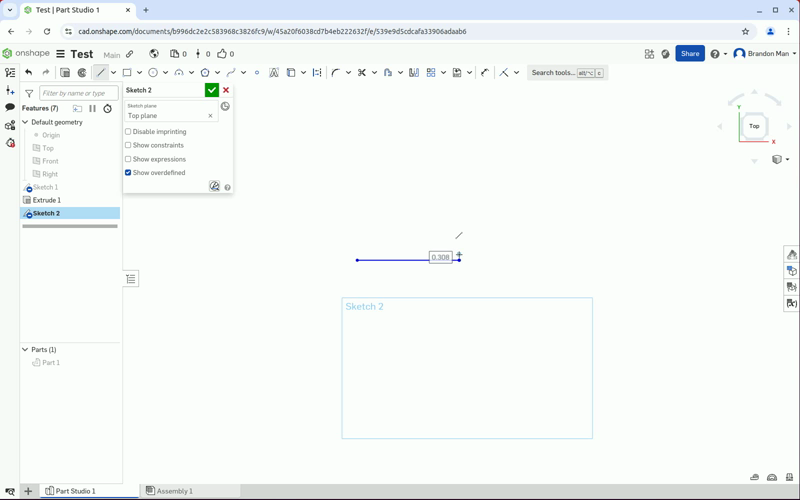
scroll(-6)
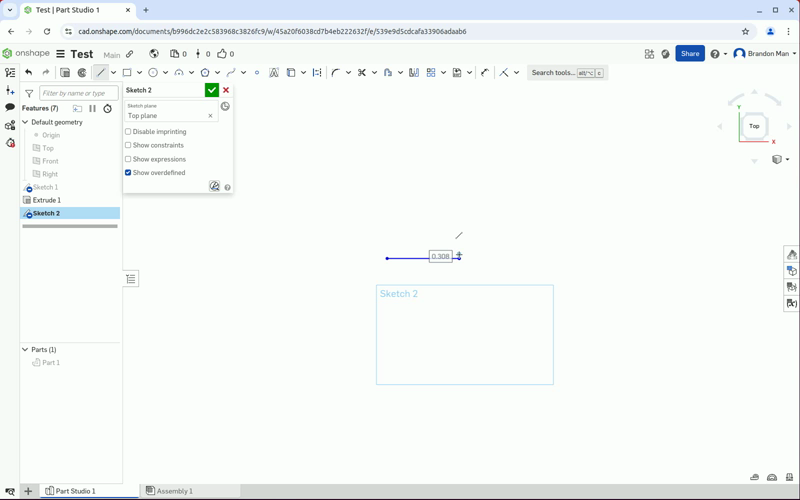
scroll(-6)
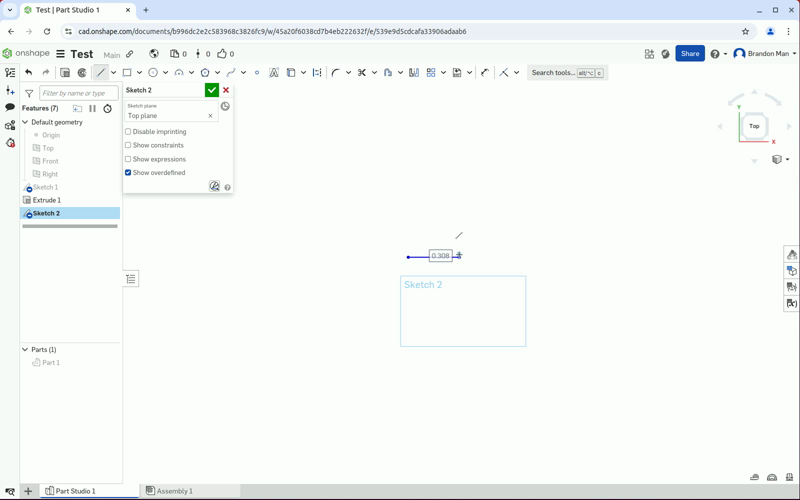
scroll(-6)
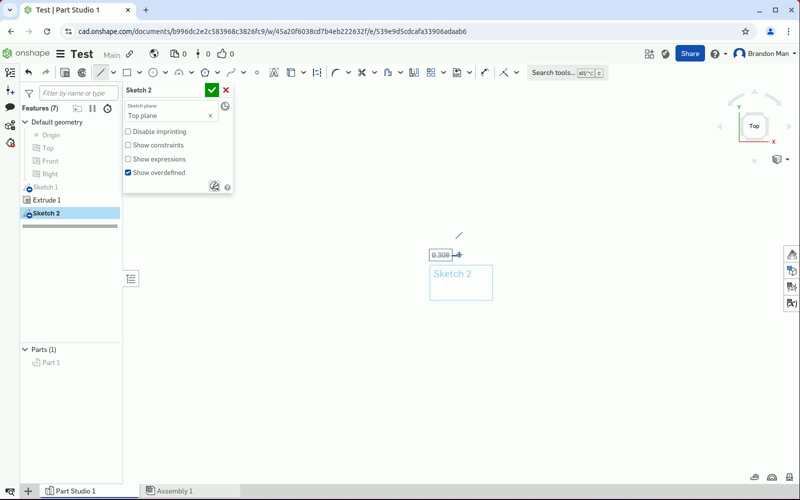
key_up(shift)
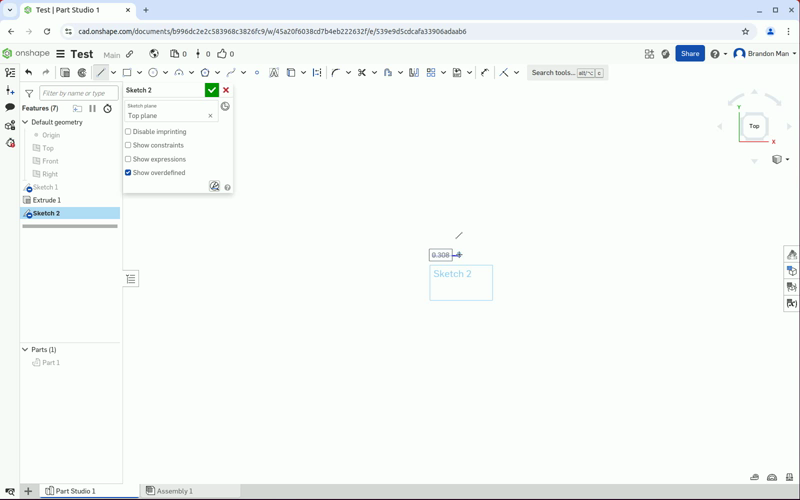
key_down(shift)
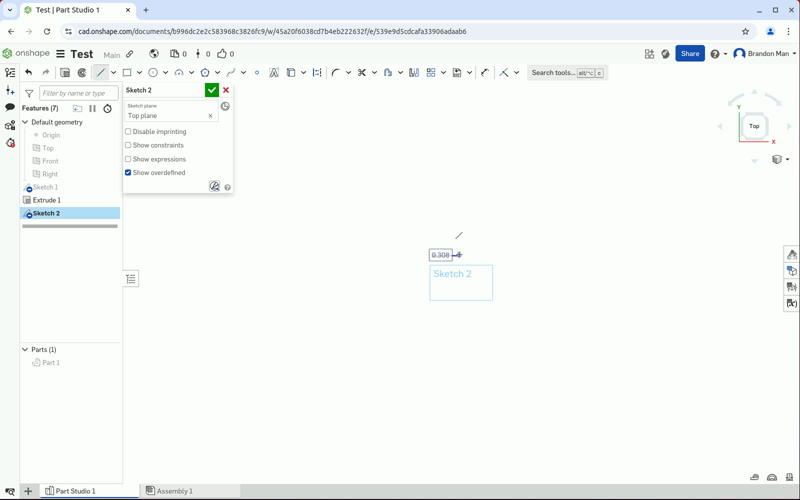
mouse_move(489, 254)
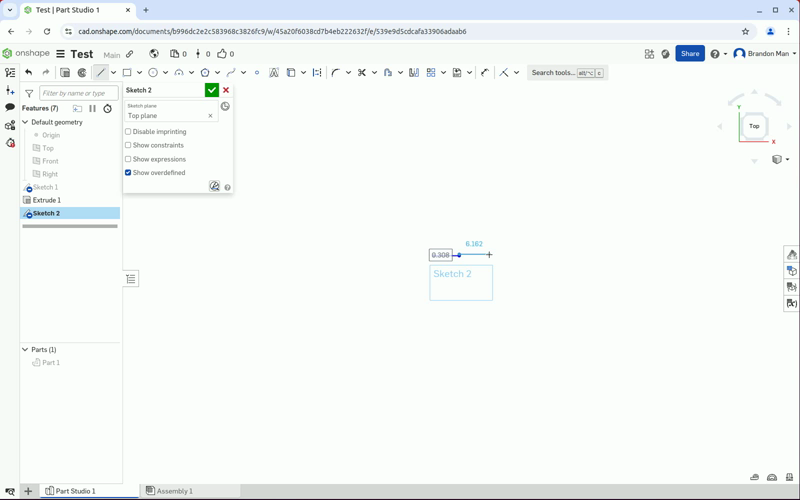
mouse_move(433, 254)
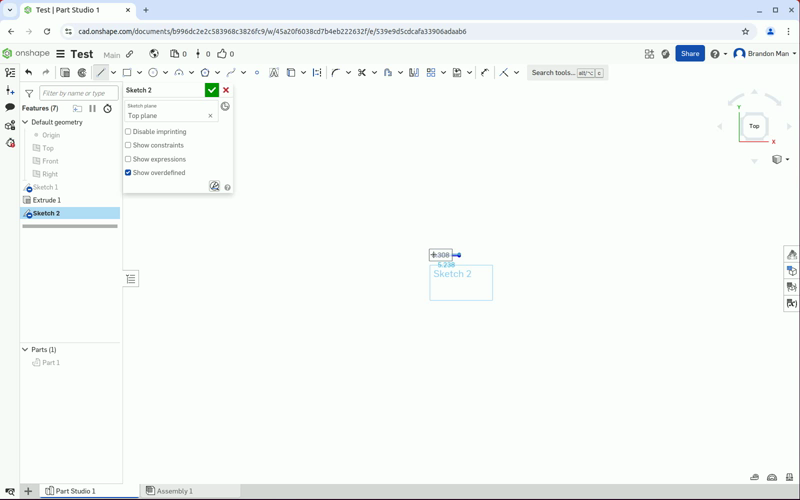
scroll(6)
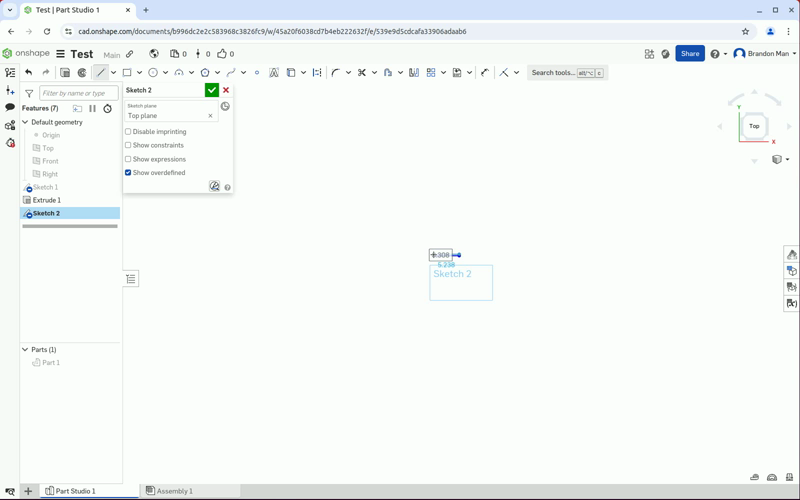
scroll(6)
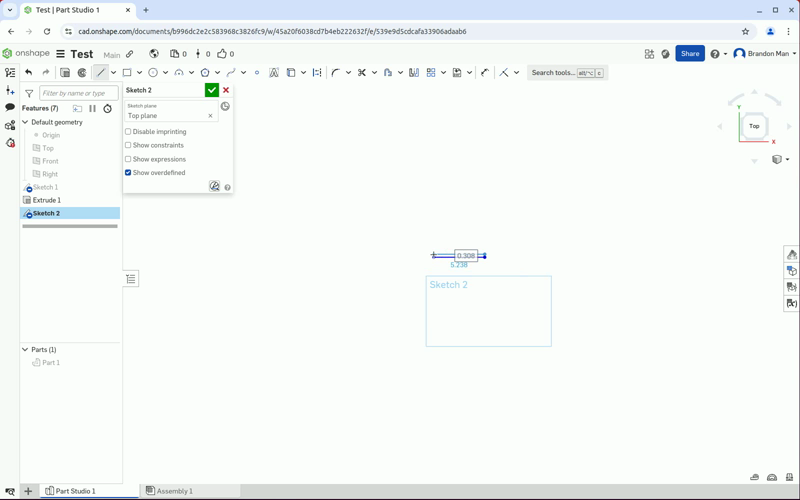
scroll(6)
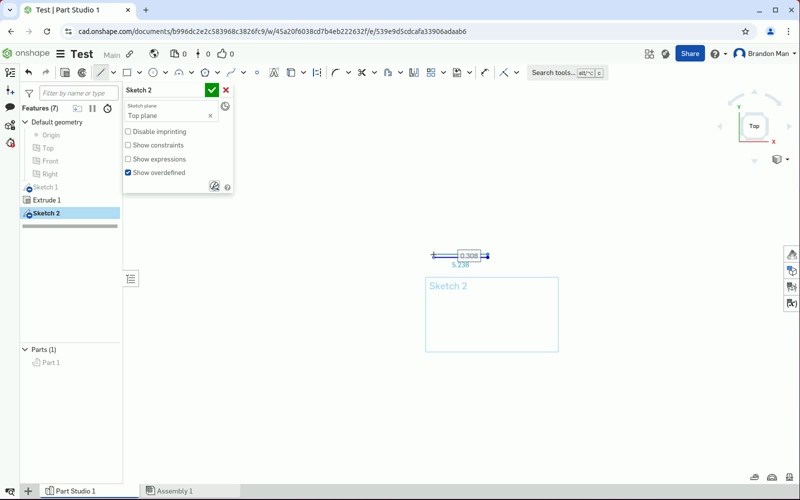
scroll(6)
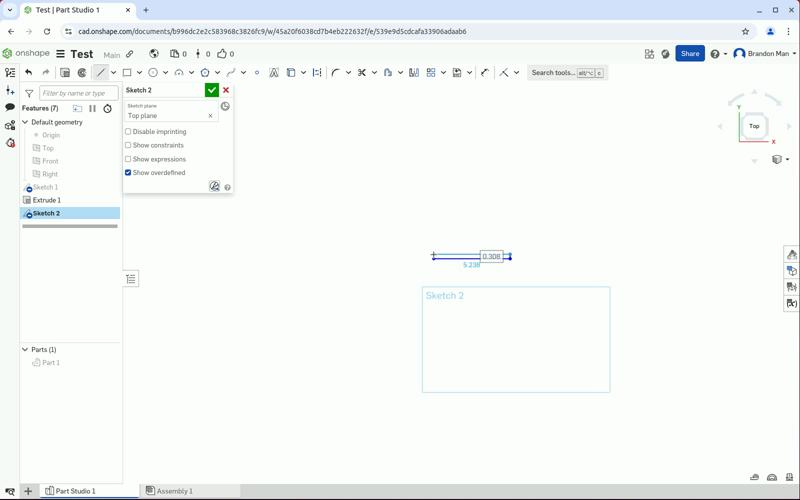
scroll(6)
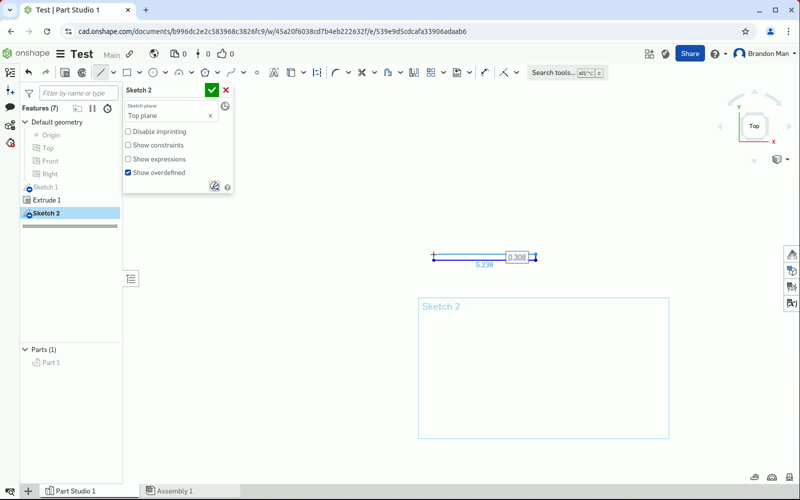
scroll(6)
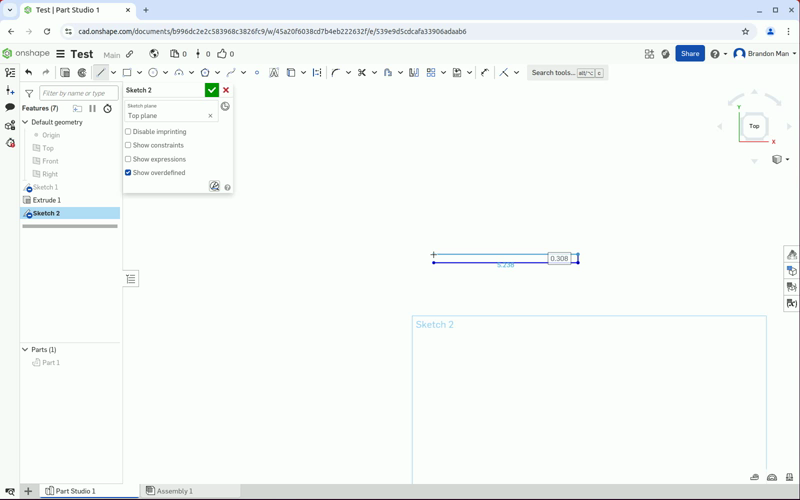
scroll(6)
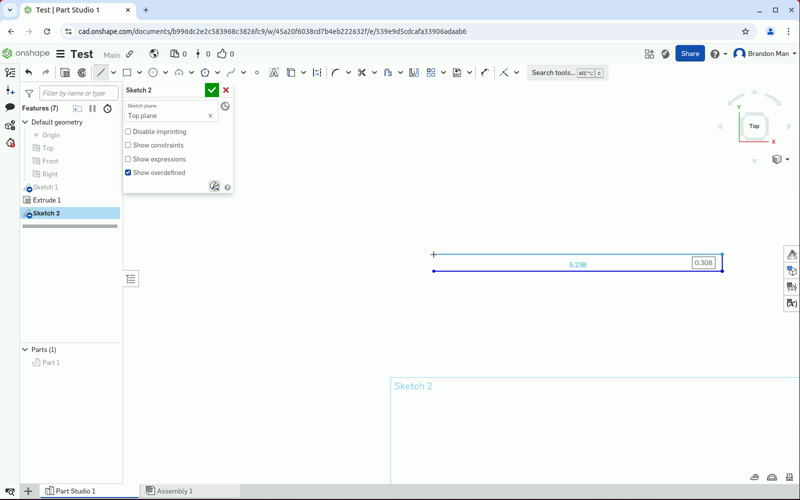
click(433, 254)
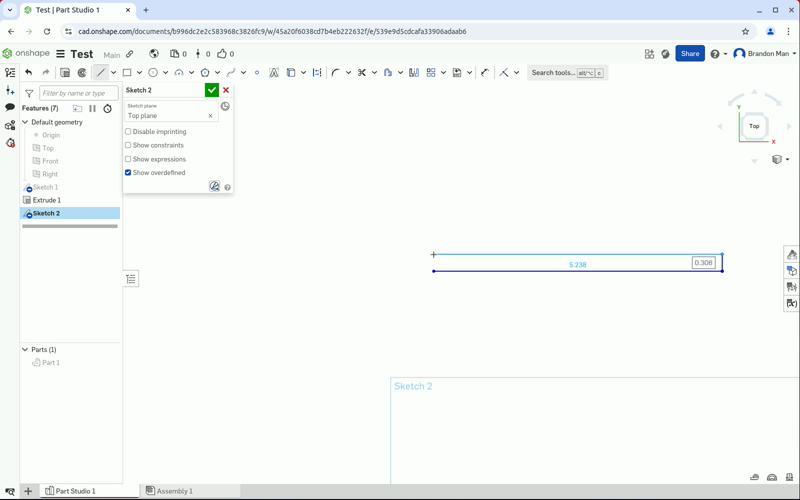
scroll(-6)
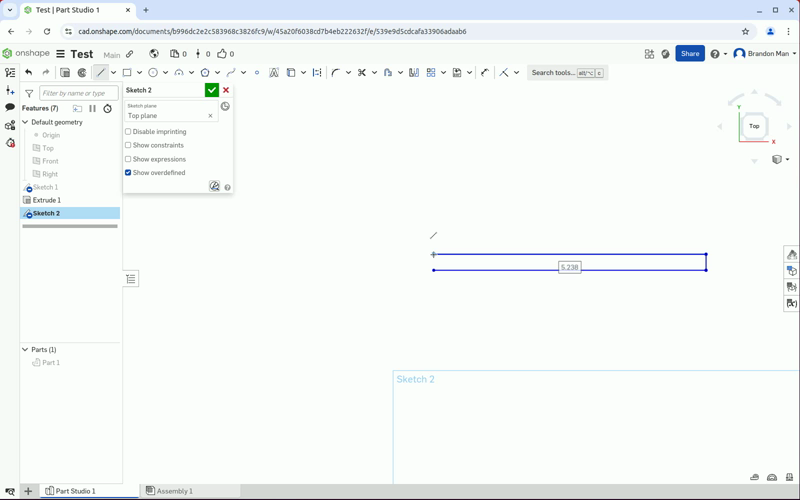
scroll(-6)
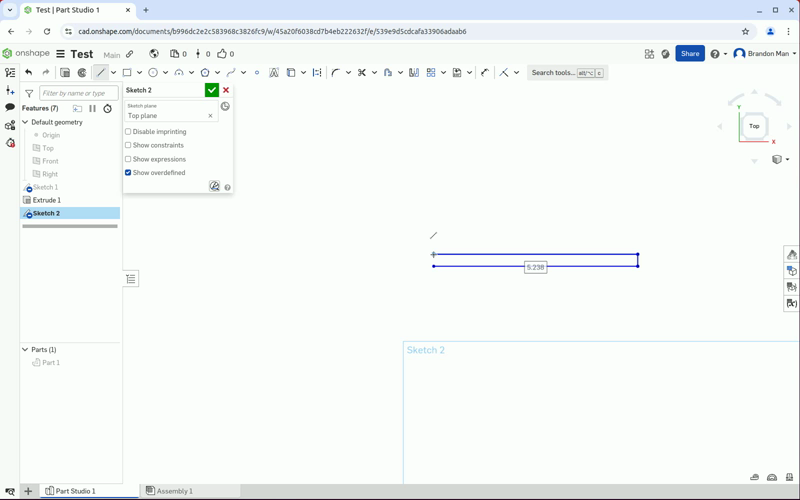
scroll(-6)
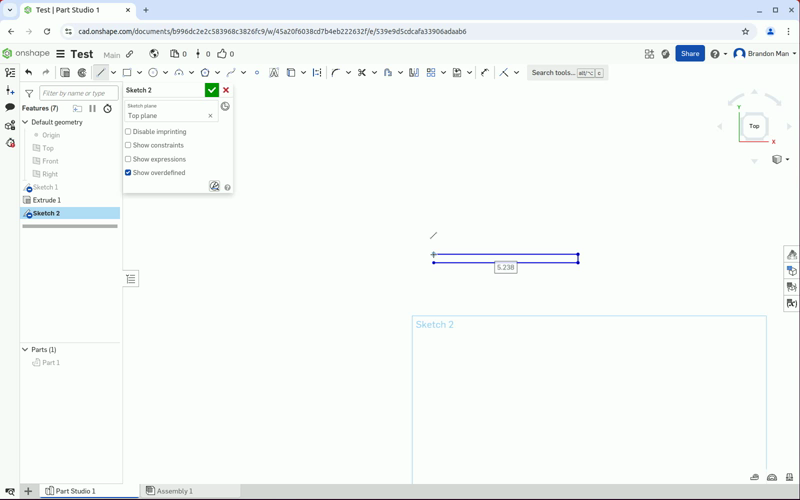
scroll(-6)
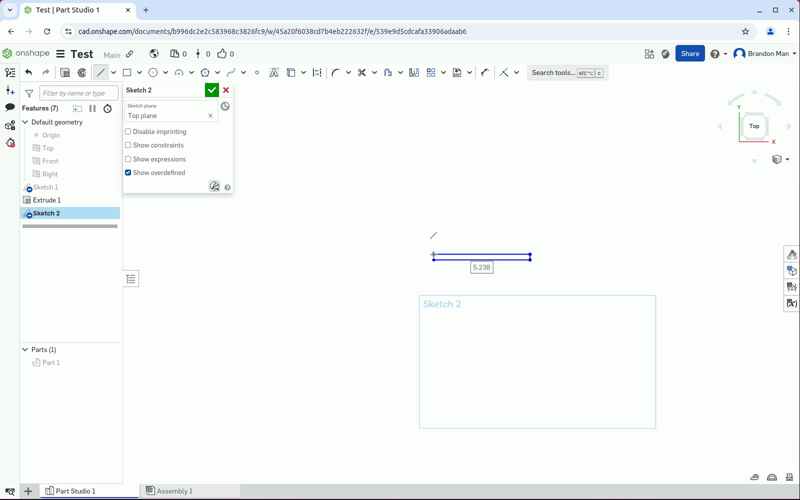
scroll(-6)
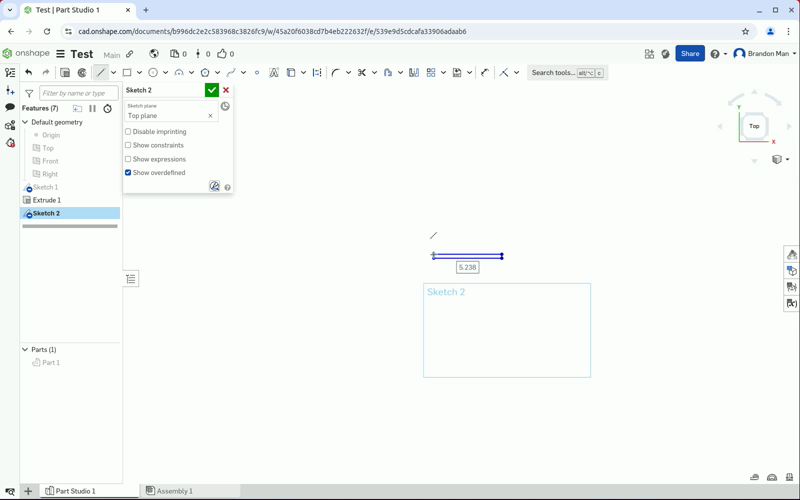
scroll(-6)
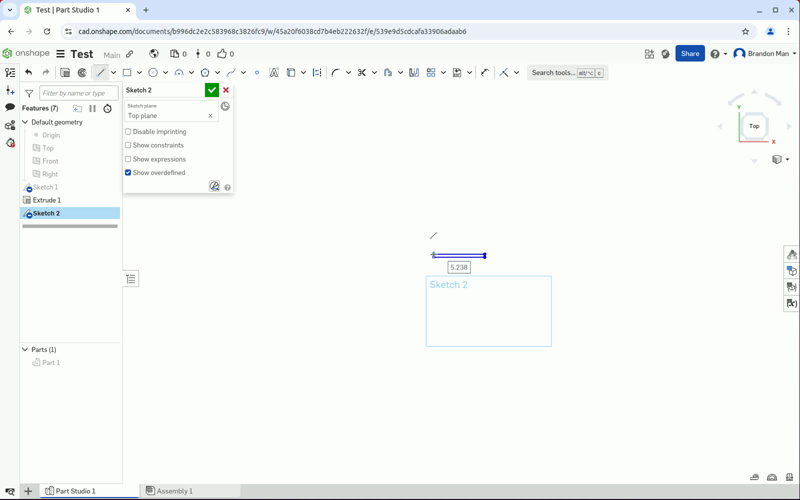
scroll(-6)
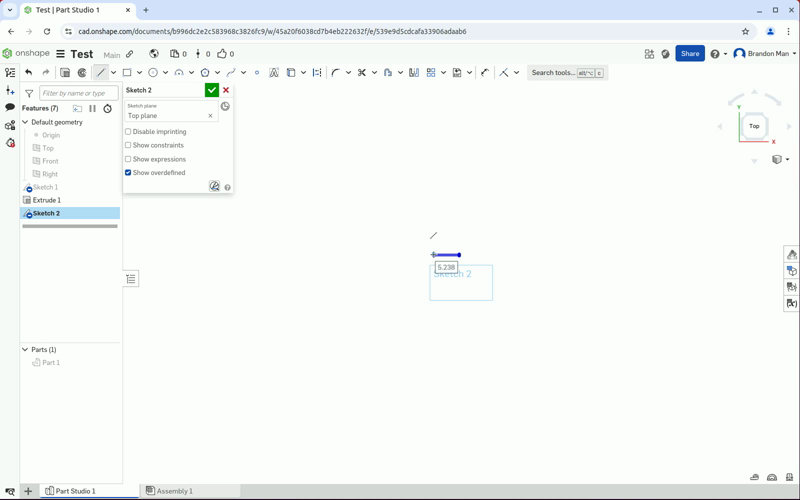
key_up(shift)
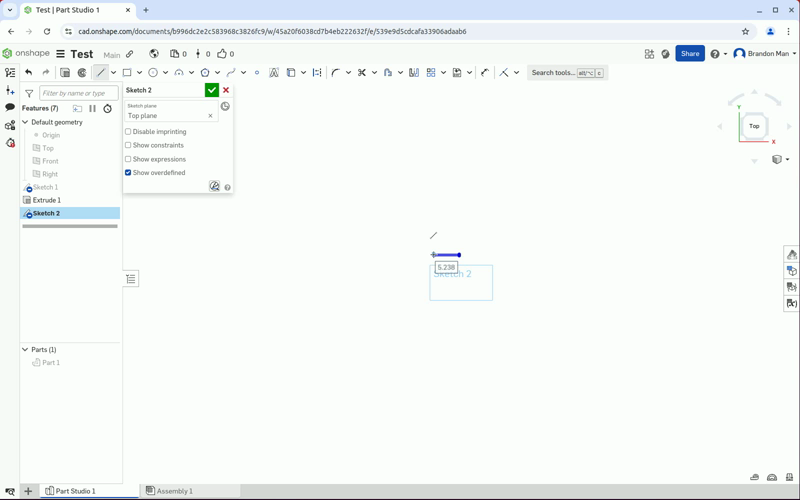
mouse_move(463, 254)
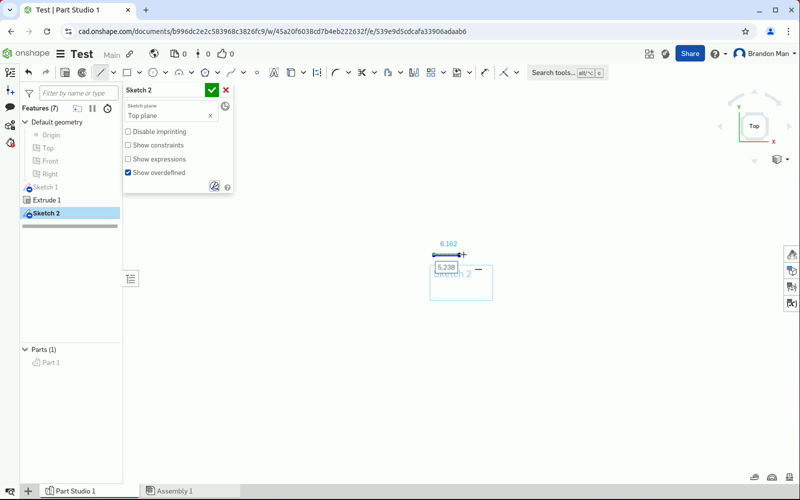
key_down(shift)
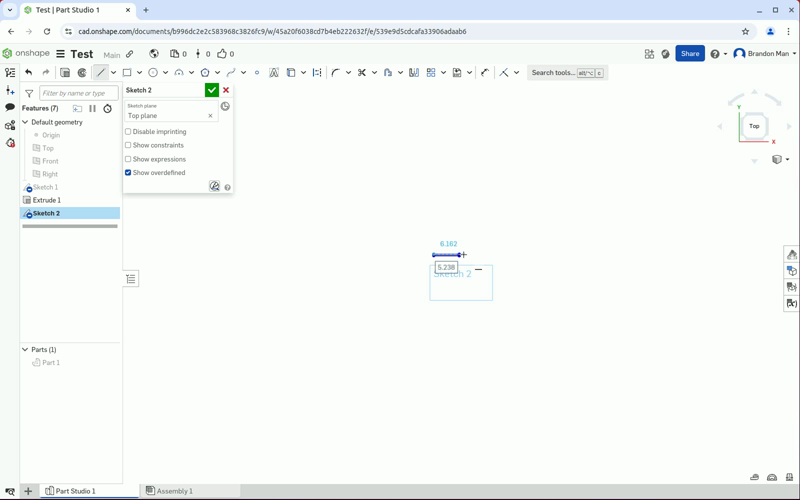
mouse_move(433, 255)
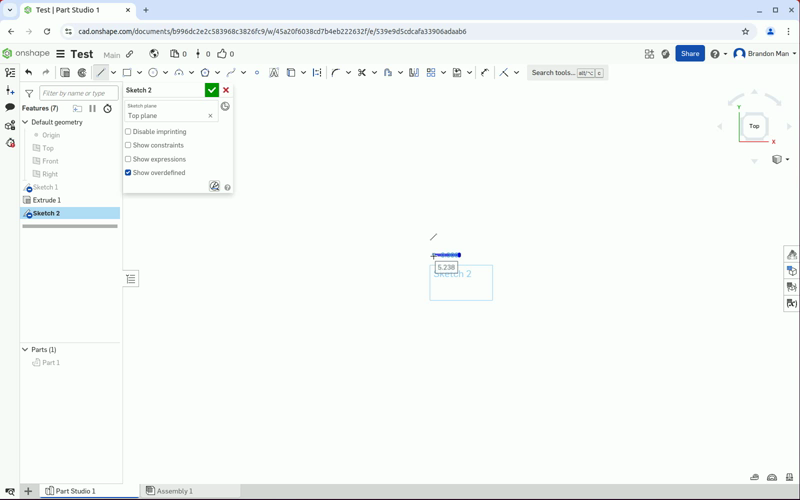
scroll(6)
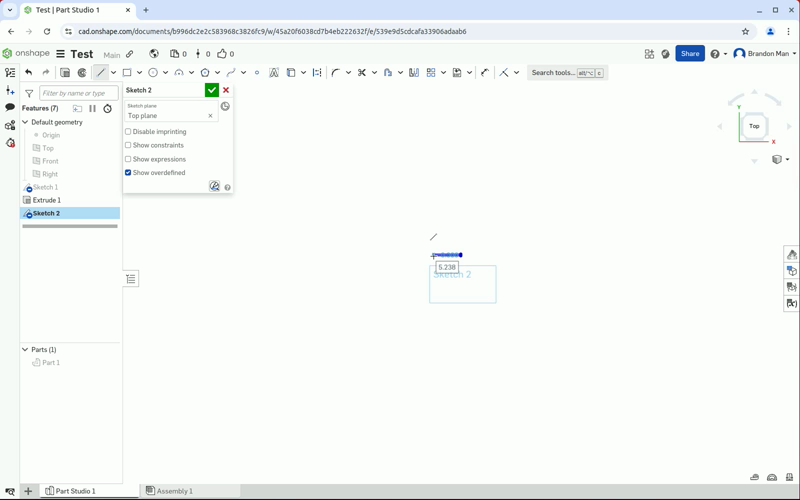
scroll(6)
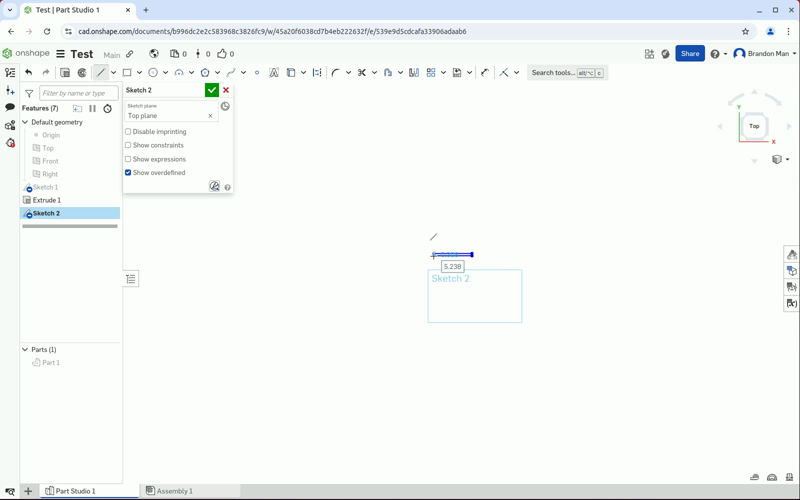
scroll(6)
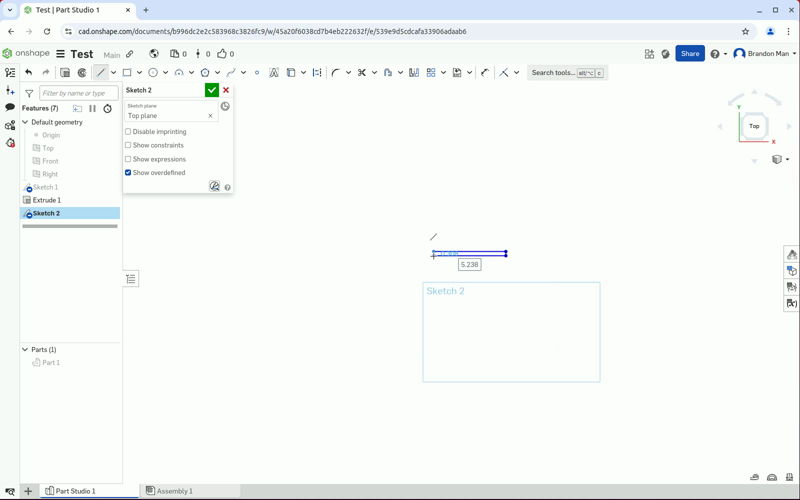
scroll(6)
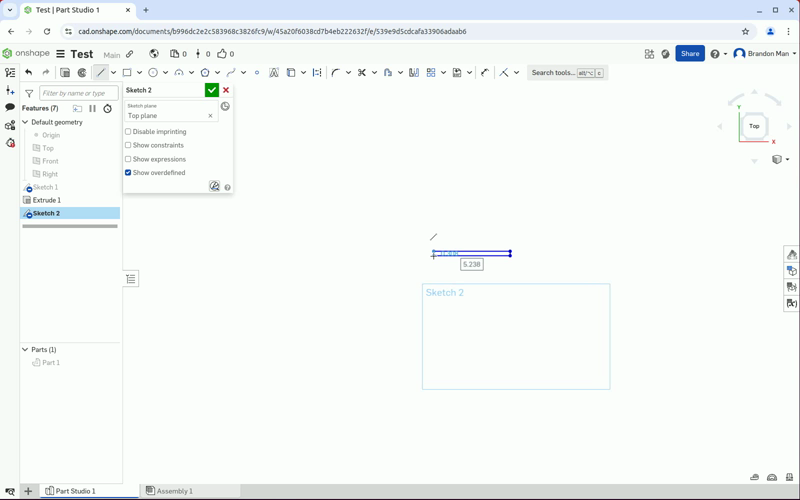
scroll(6)
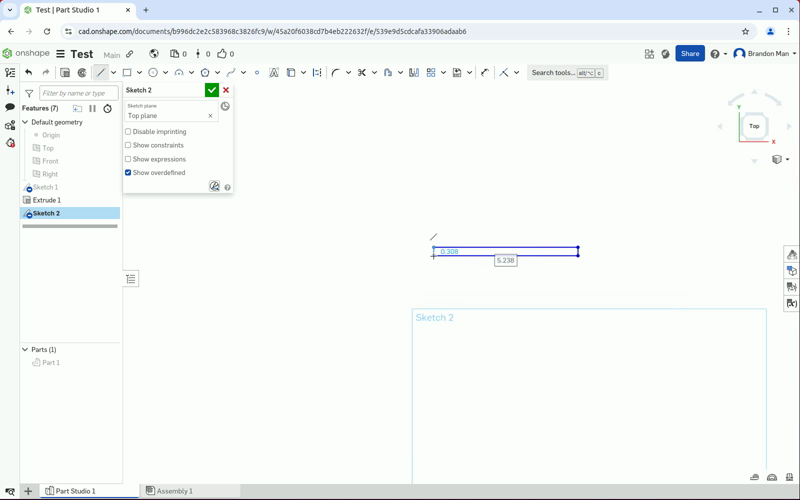
scroll(6)
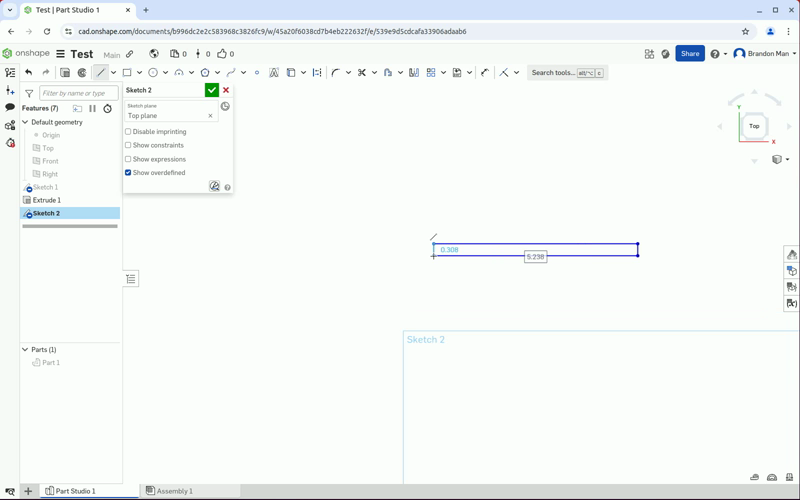
scroll(6)
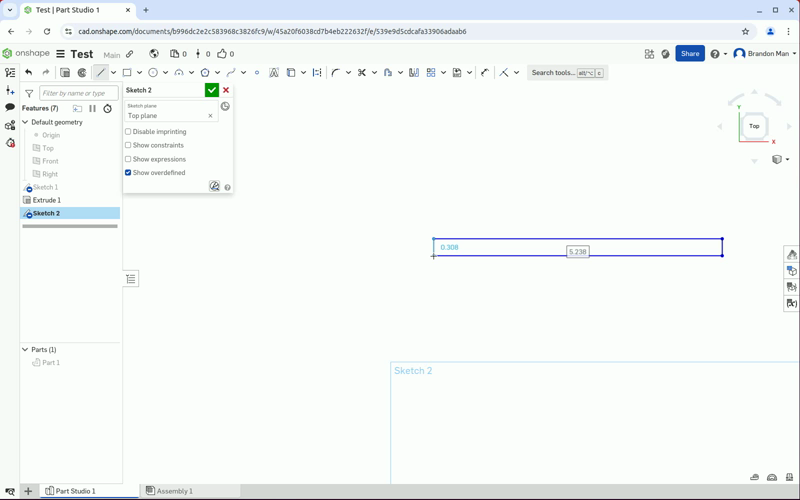
key_up(shift)
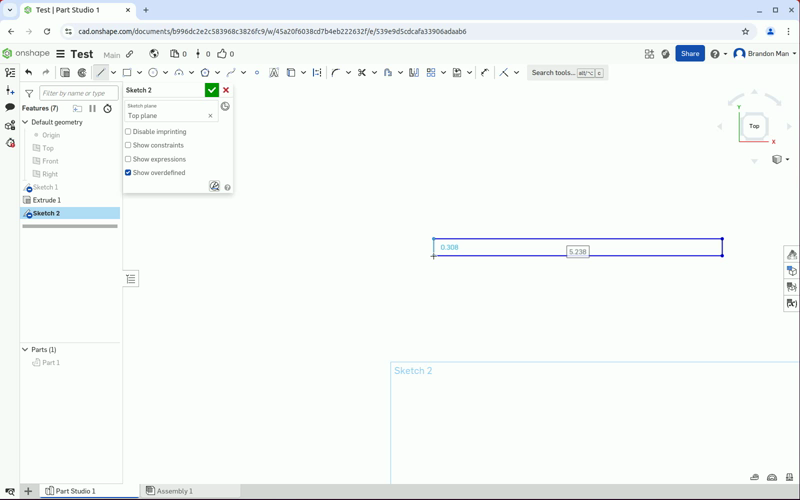
click(433, 255)
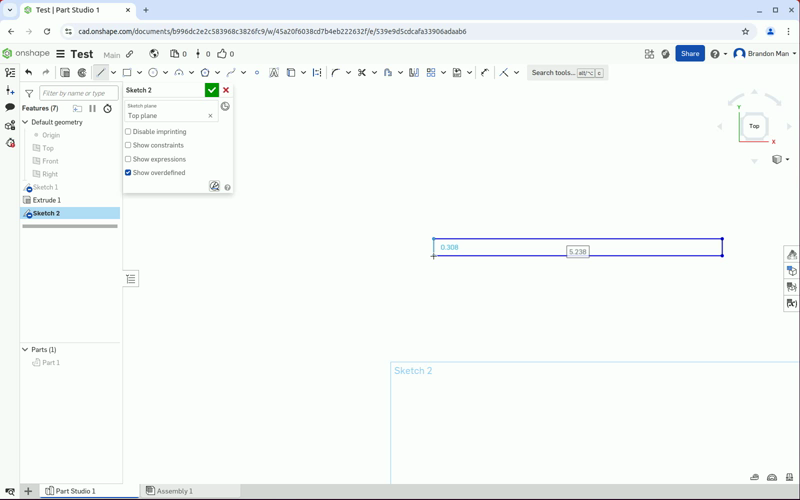
scroll(-6)
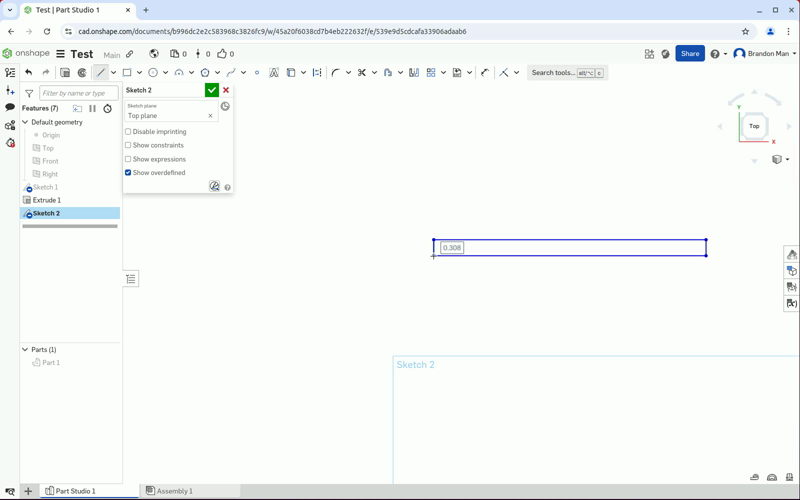
scroll(-6)
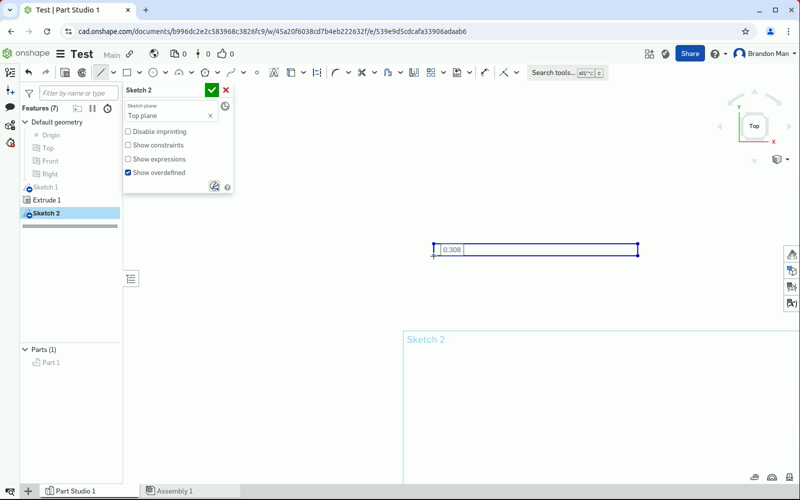
scroll(-6)
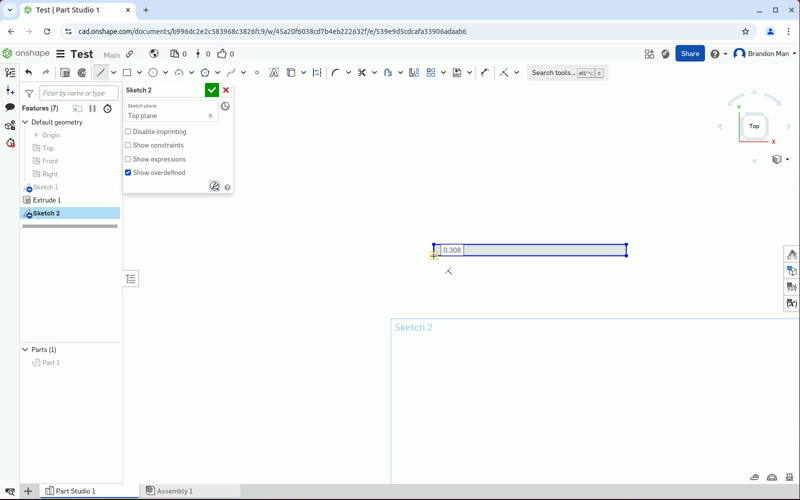
scroll(-6)
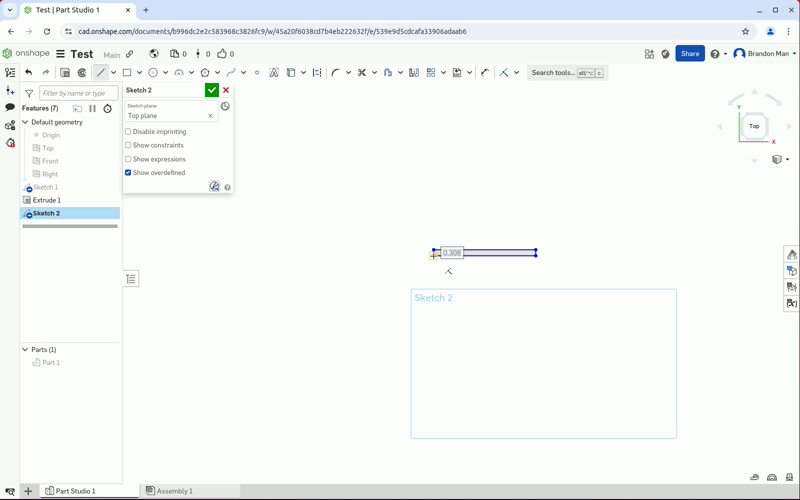
scroll(-6)
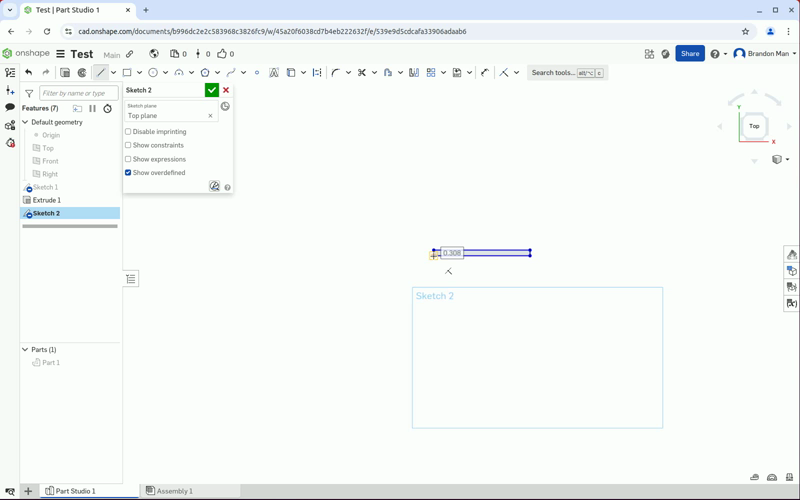
scroll(-6)
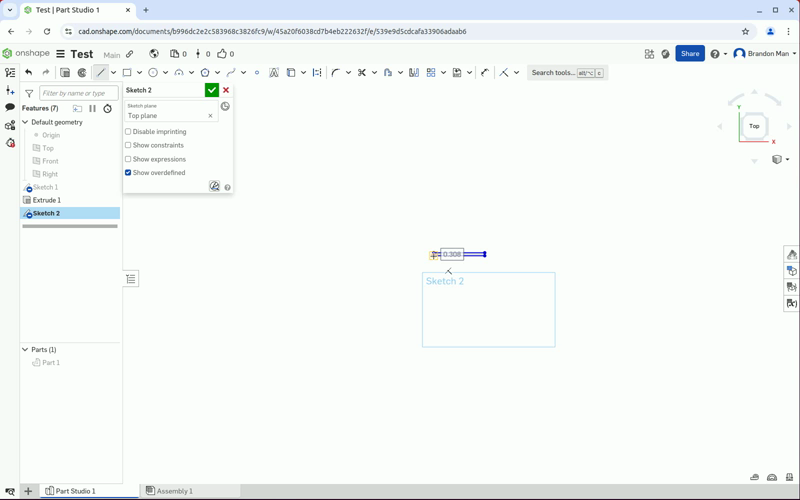
scroll(-6)
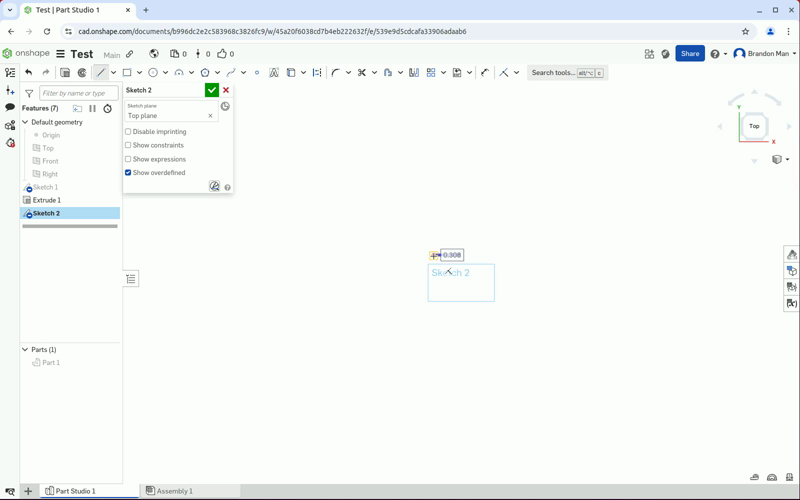
key(esc)
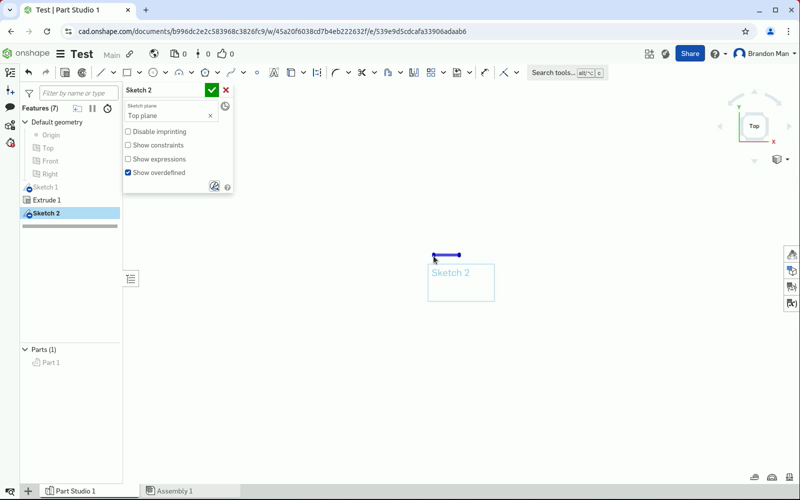
mouse_move(457, 254)
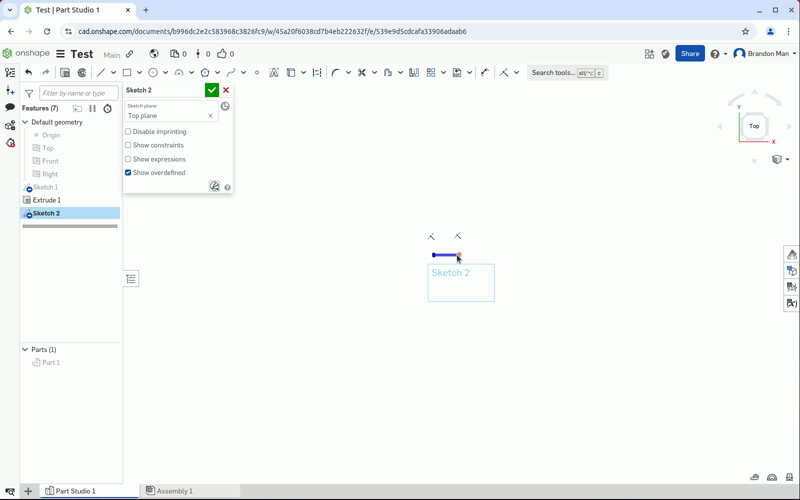
scroll(6)
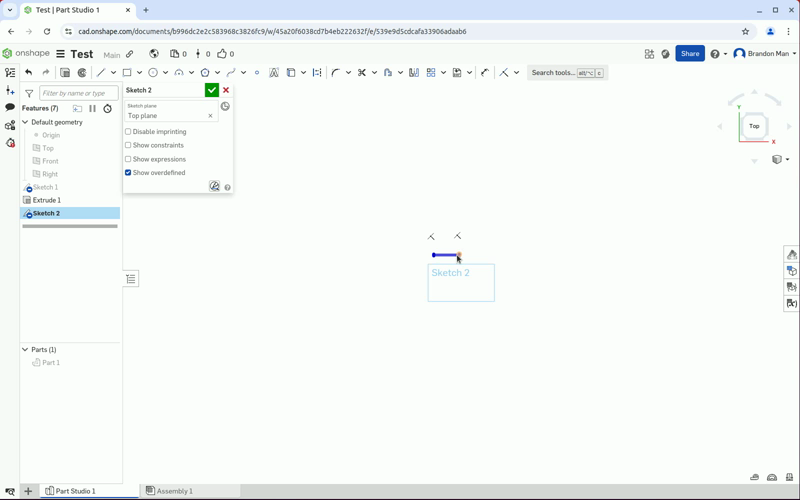
scroll(6)
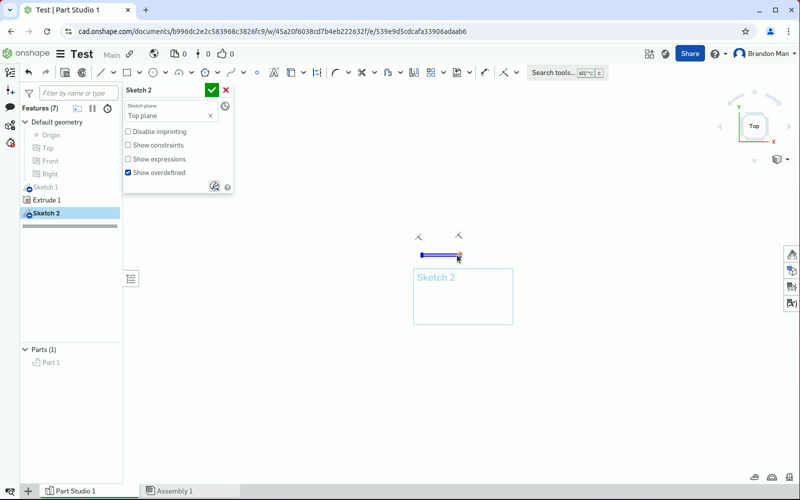
scroll(6)
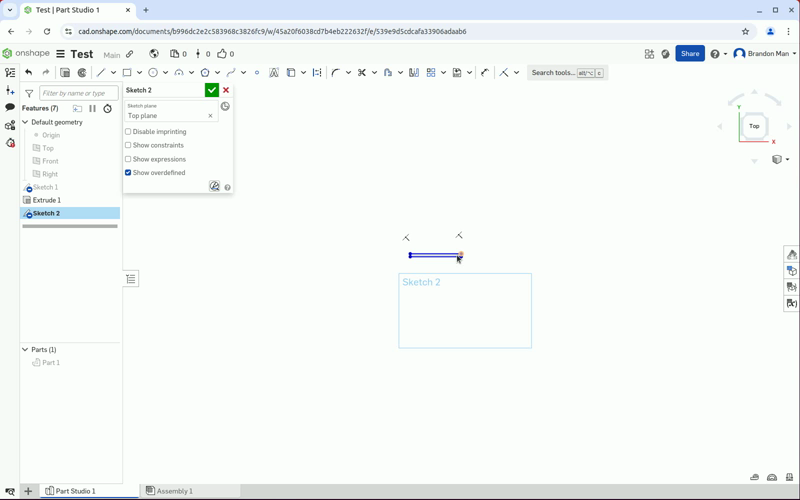
scroll(6)
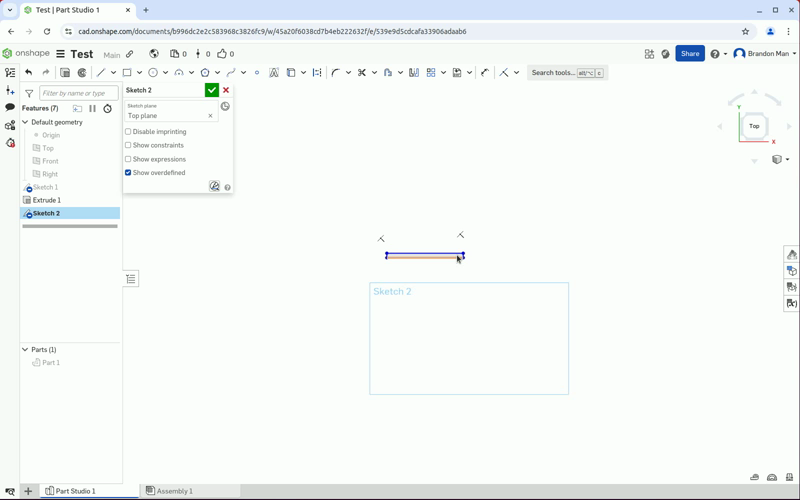
scroll(6)
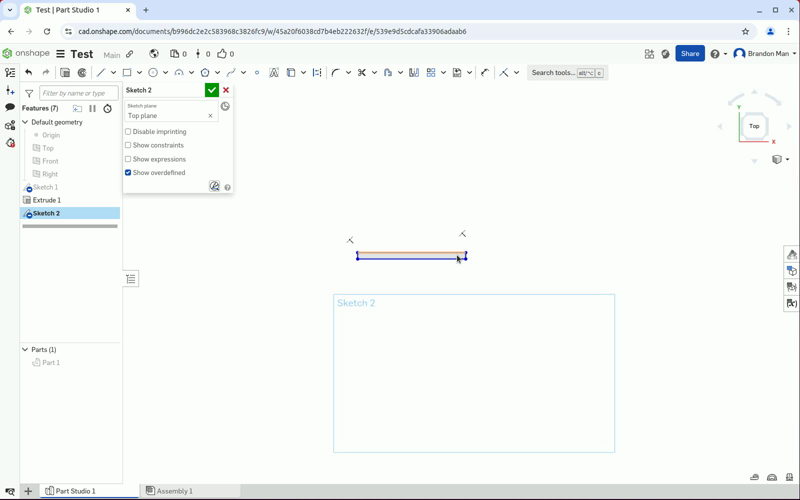
scroll(6)
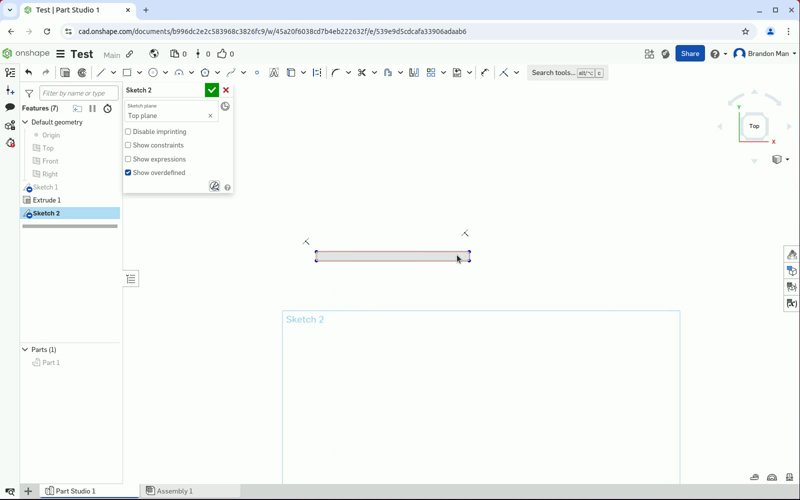
scroll(6)
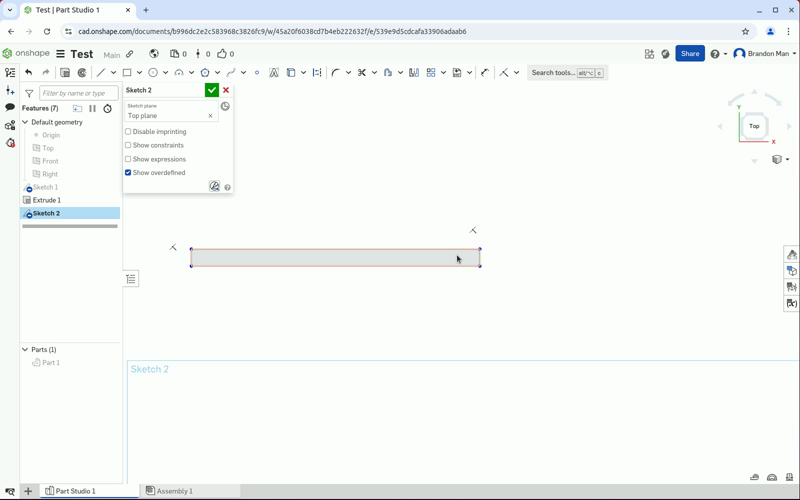
click(457, 254)
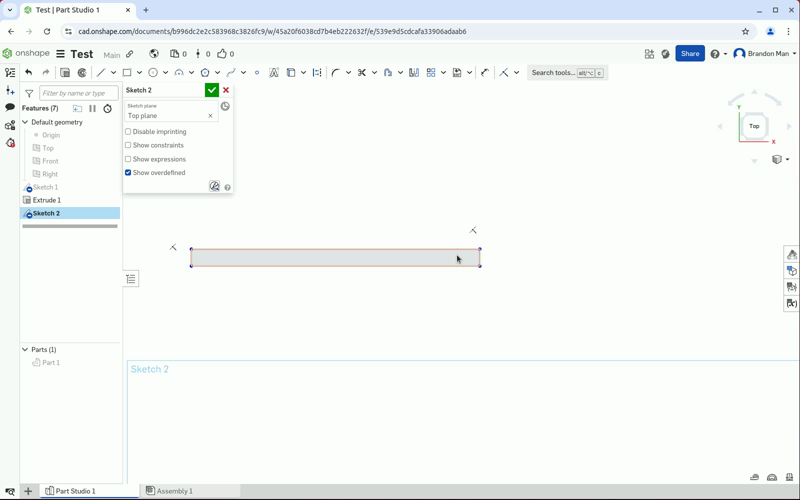
scroll(-6)
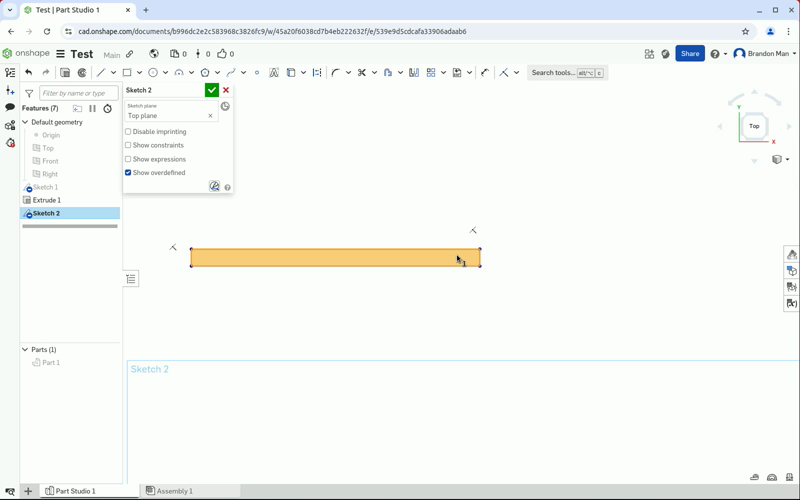
scroll(-6)
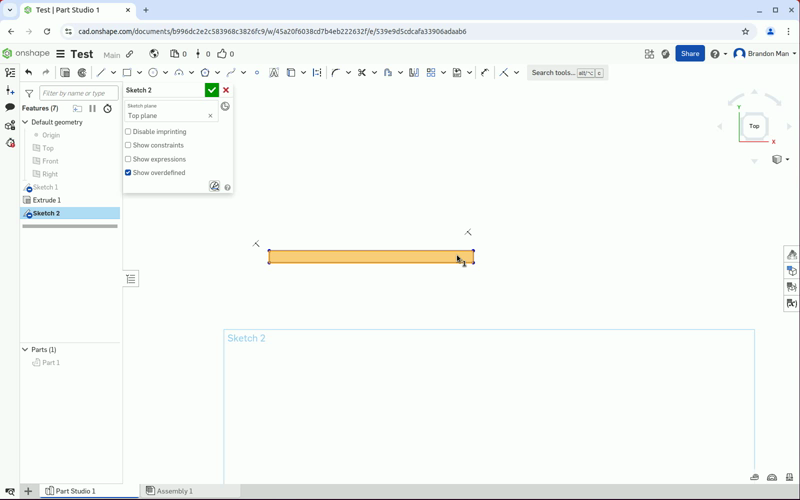
scroll(-6)
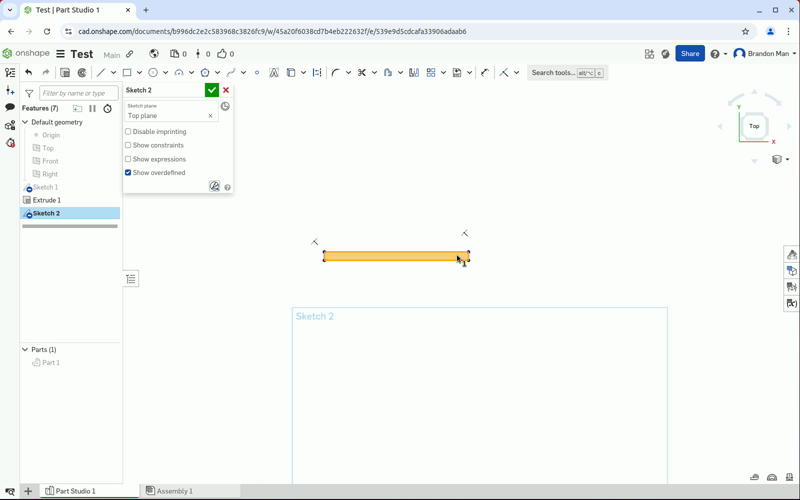
scroll(-6)
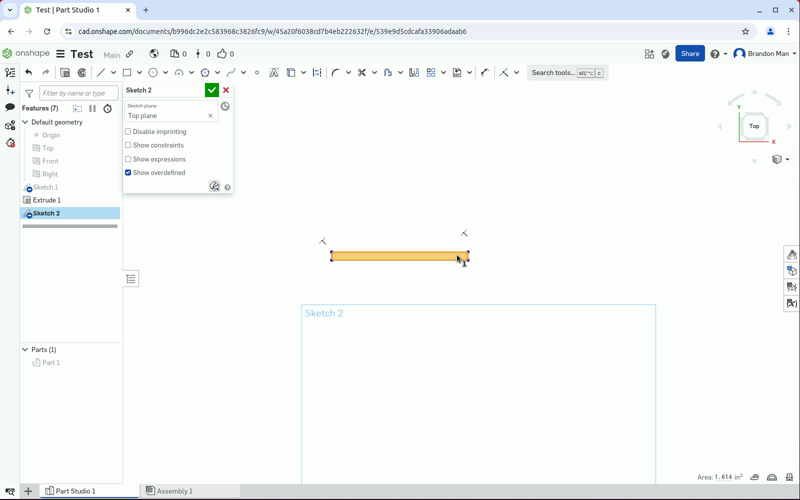
scroll(-6)
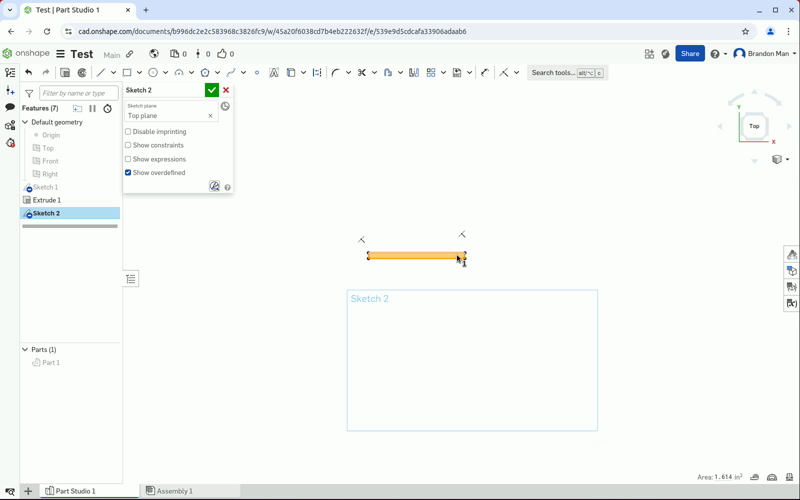
scroll(-6)
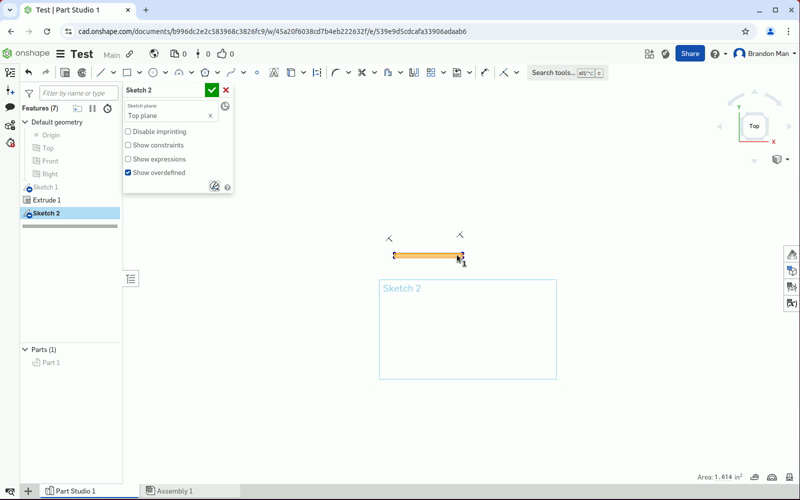
scroll(-6)
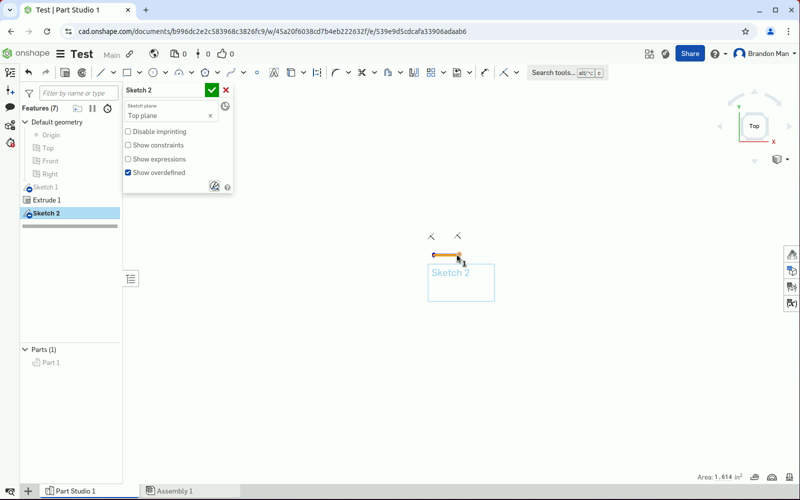
mouse_move(73, 352)
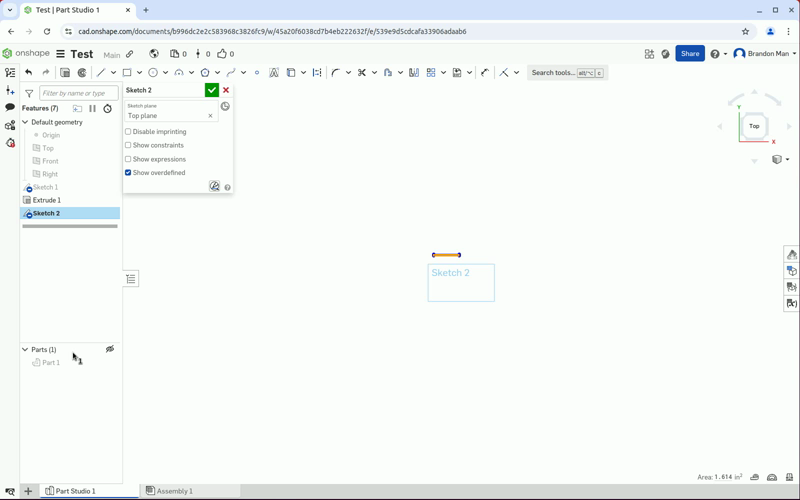
key(shift+y)
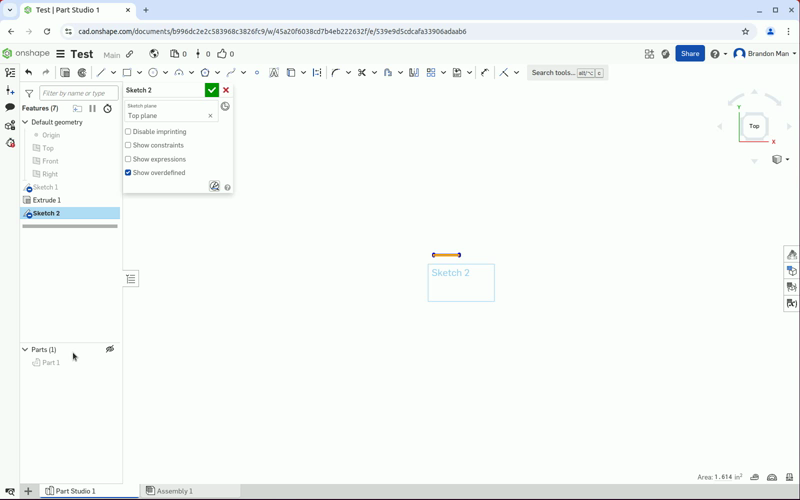
key(shift+e)
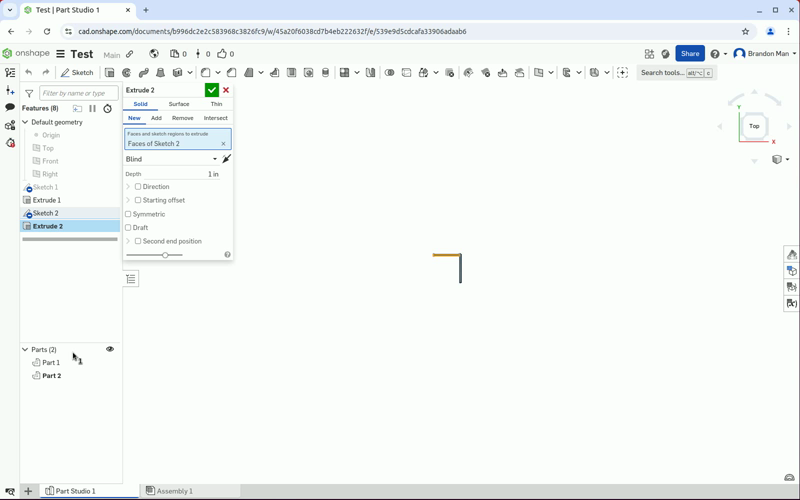
mouse_move(143, 106)
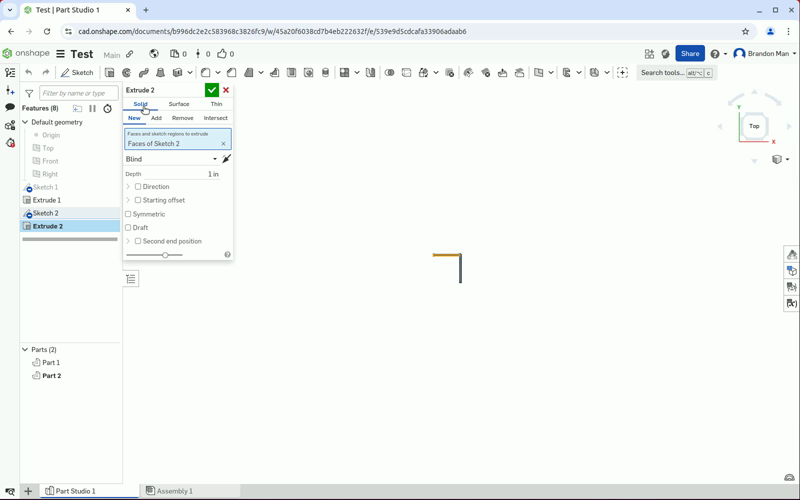
click(143, 106)
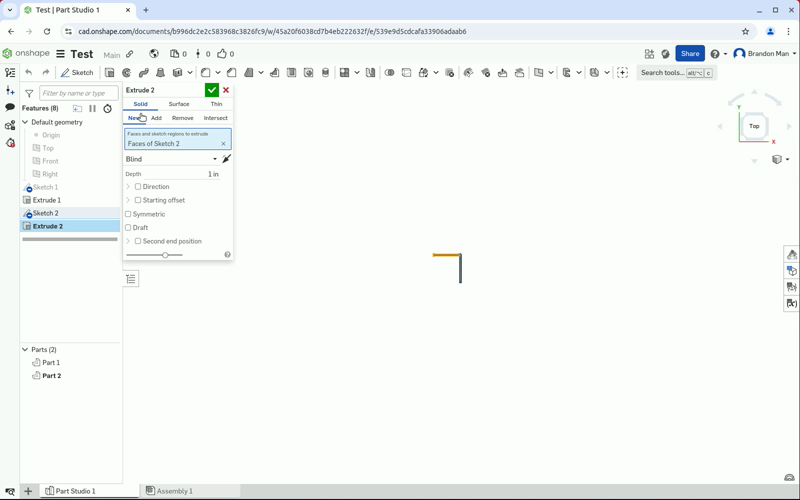
mouse_move(137, 120)
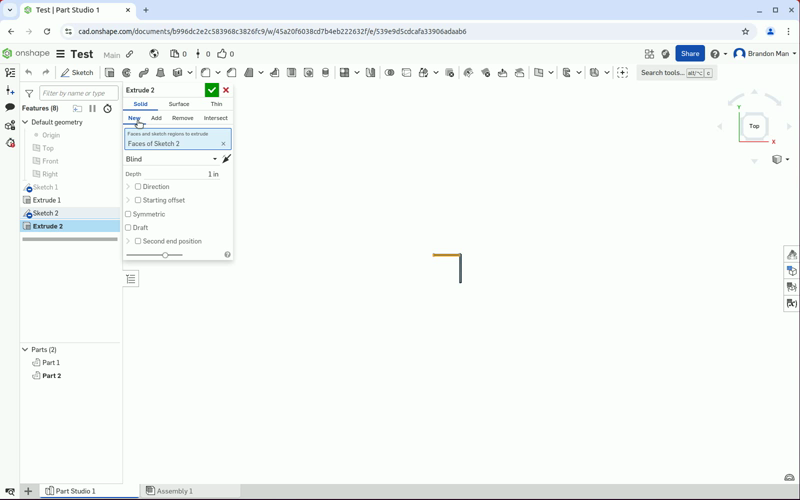
click(137, 120)
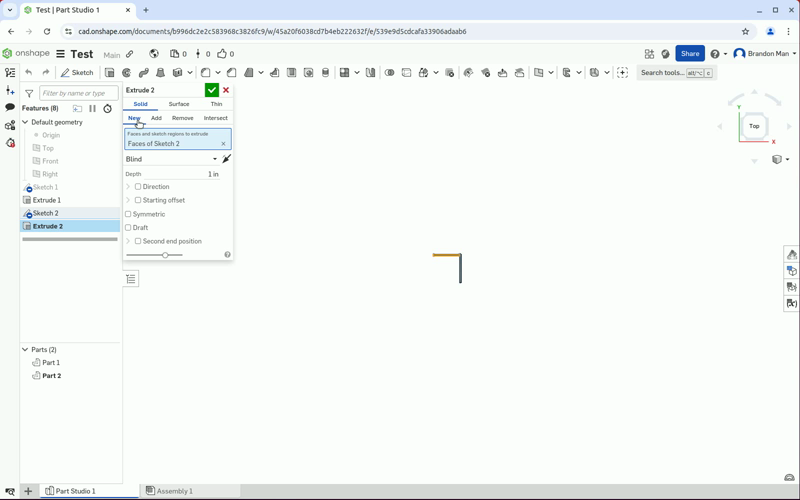
key(tab, 4)
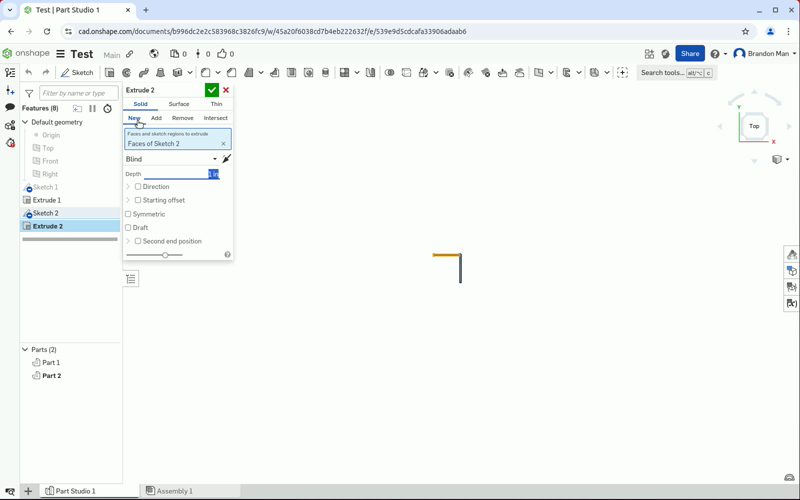
text(23.108)
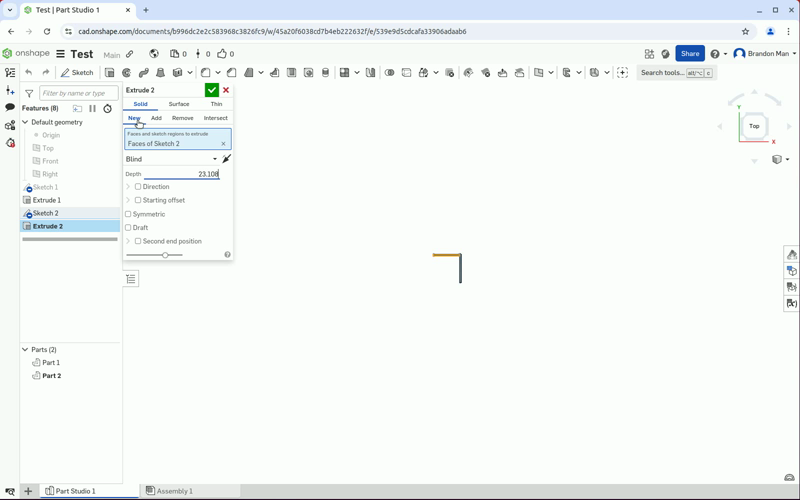
key(enter)
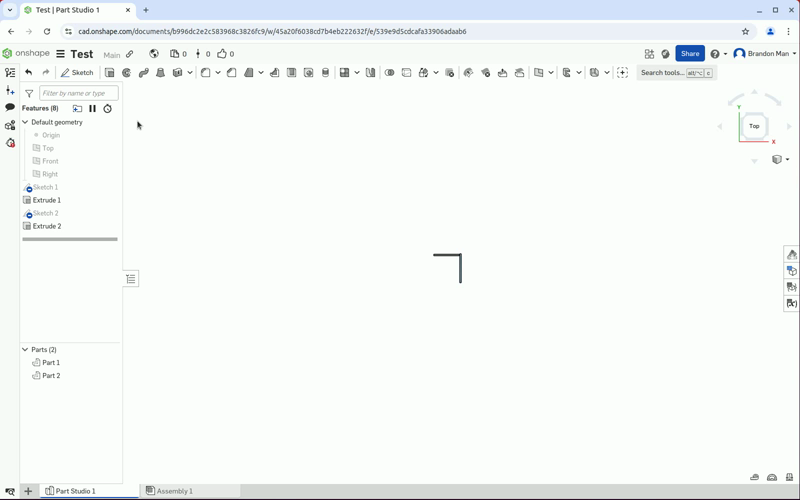
key(shift+h)
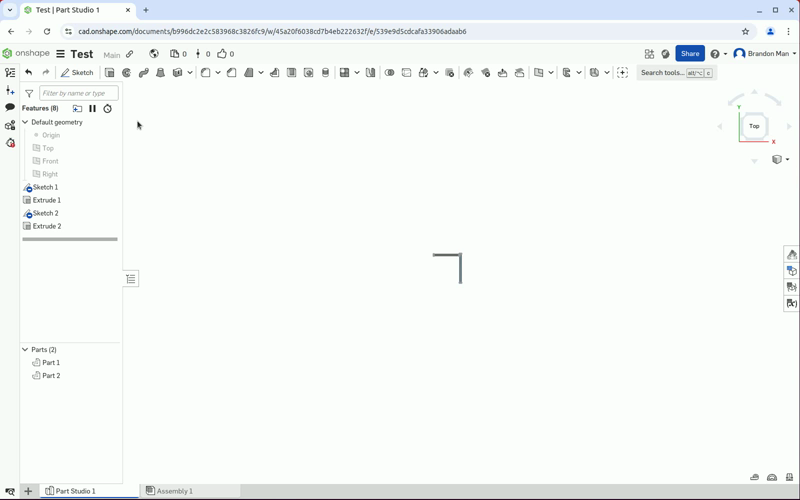
key(shift+h)
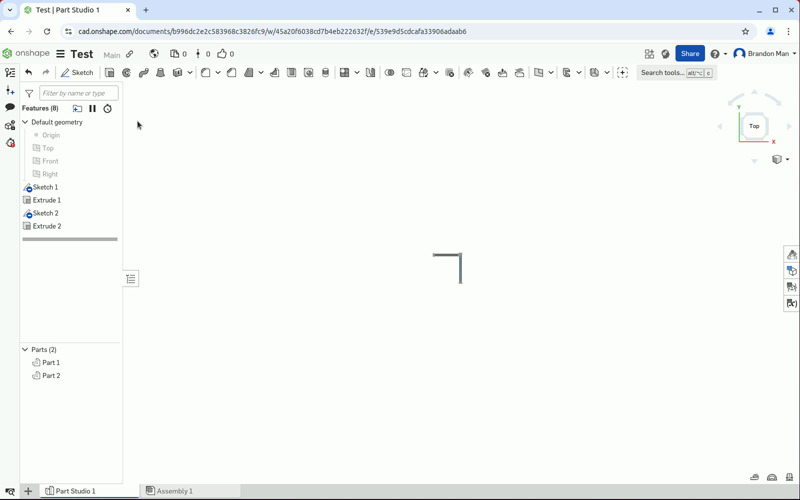
key(shift+7)
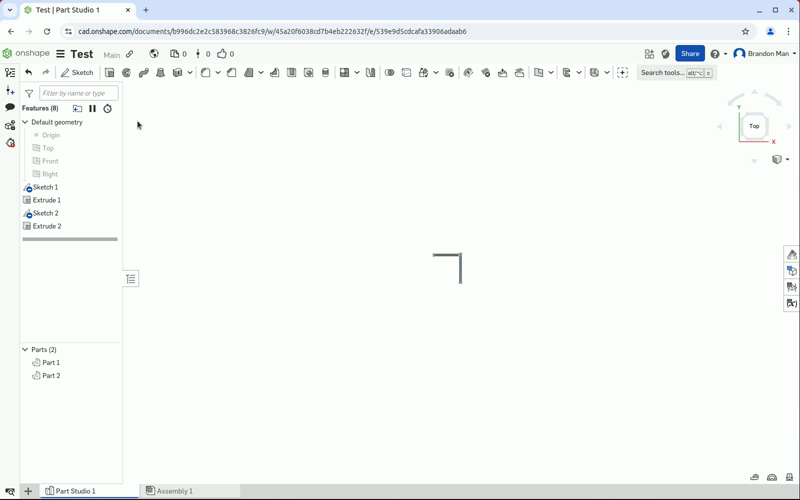
key(up, 3)
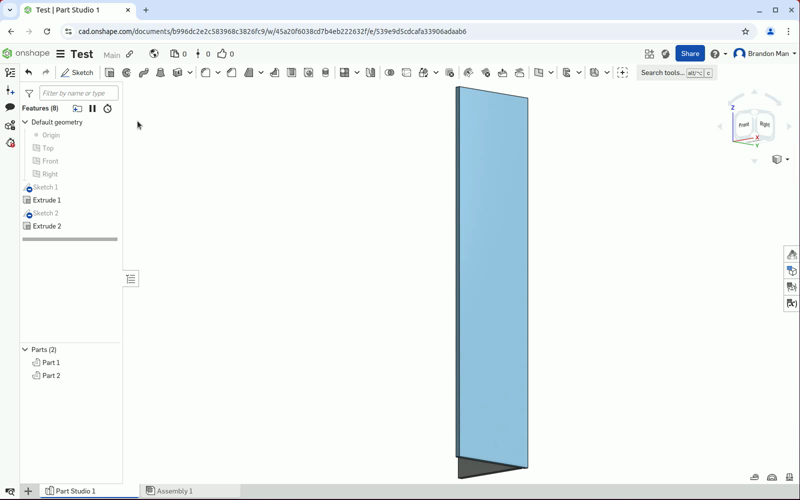
key(left, 3)
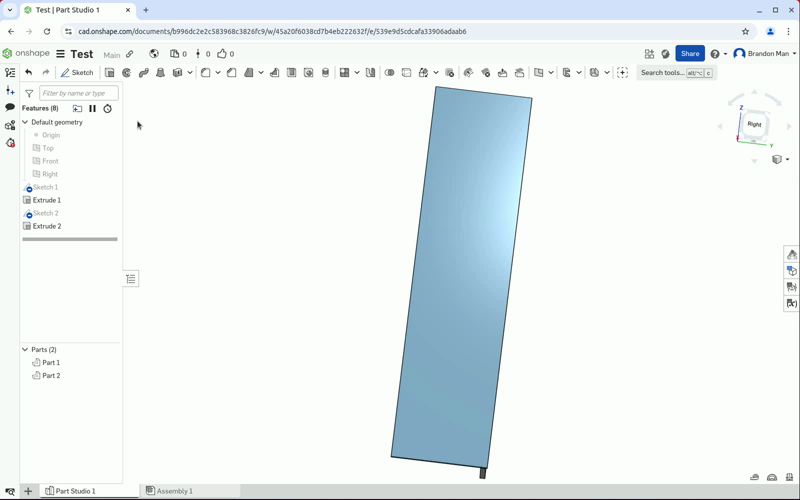
key(right, 3)
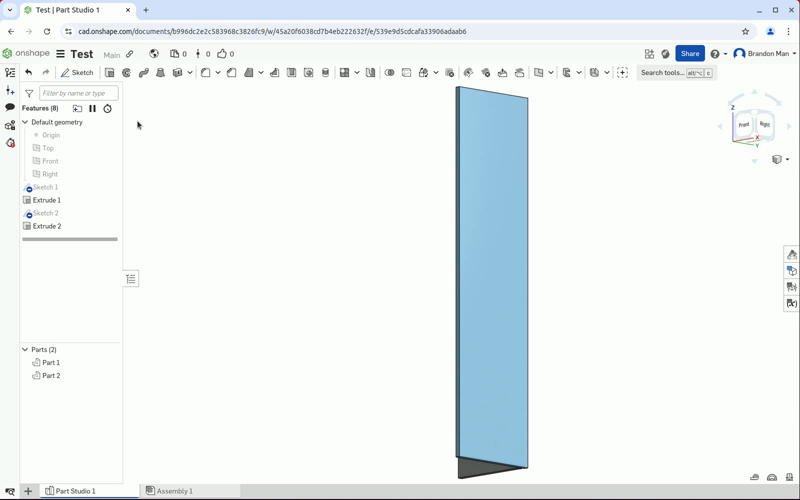
key(down, 3)
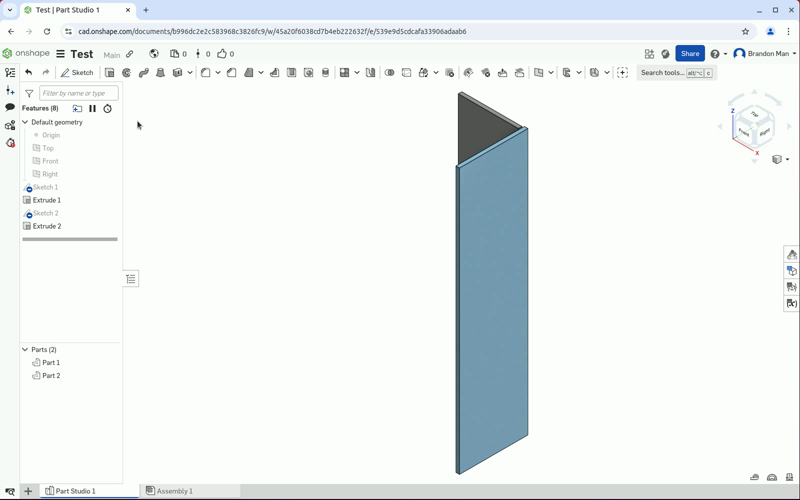
mouse_move(73, 189)
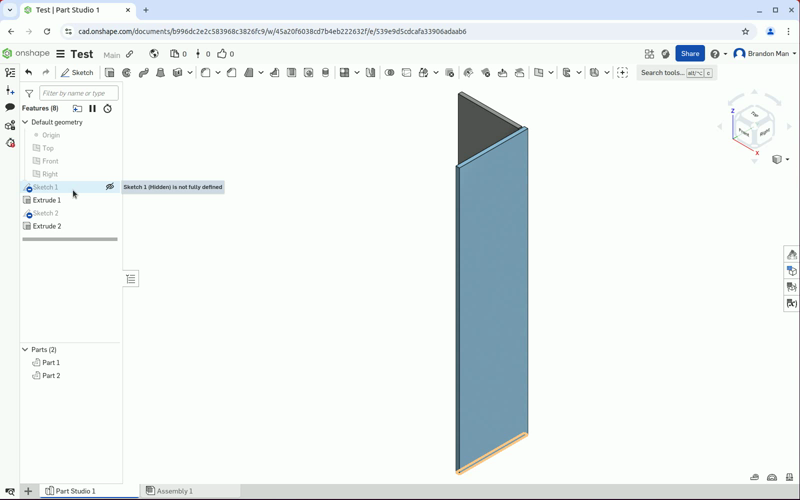
click(73, 189)